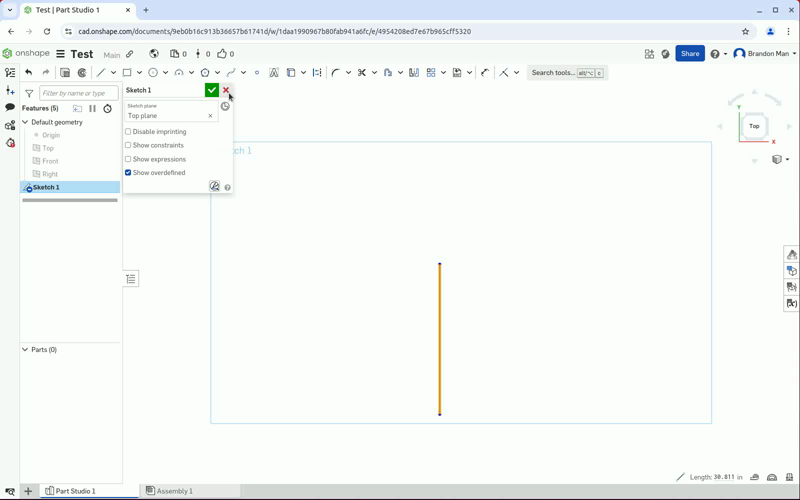
key(shift+h)
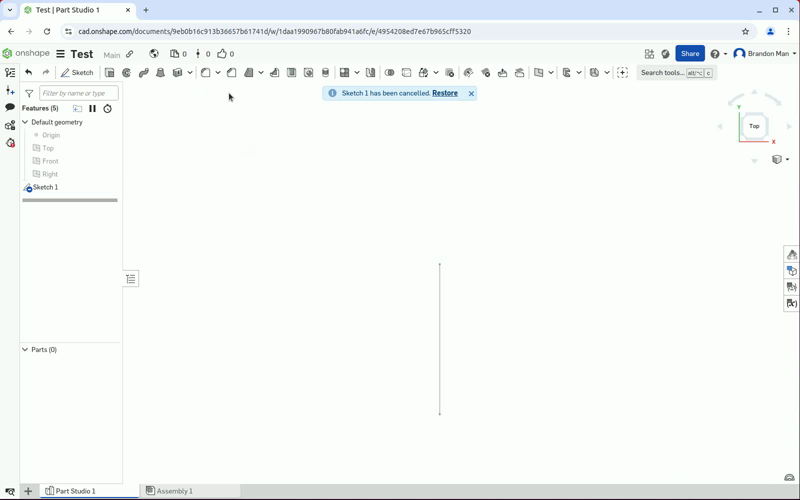
key(shift+s)
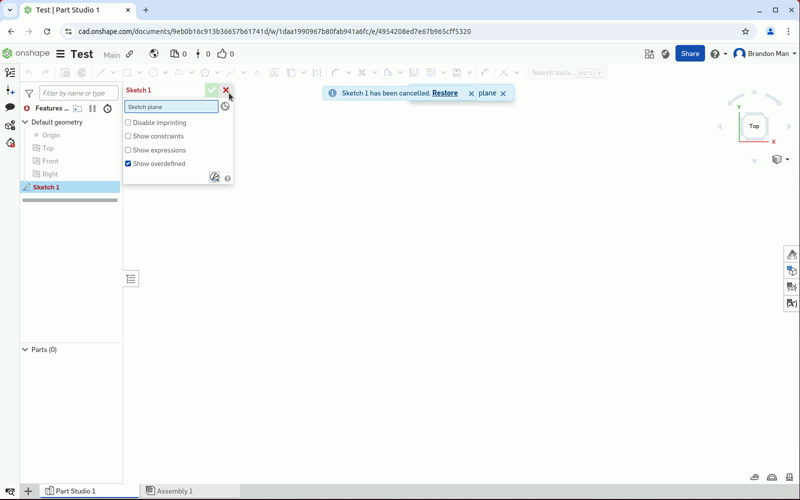
mouse_move(73, 150)
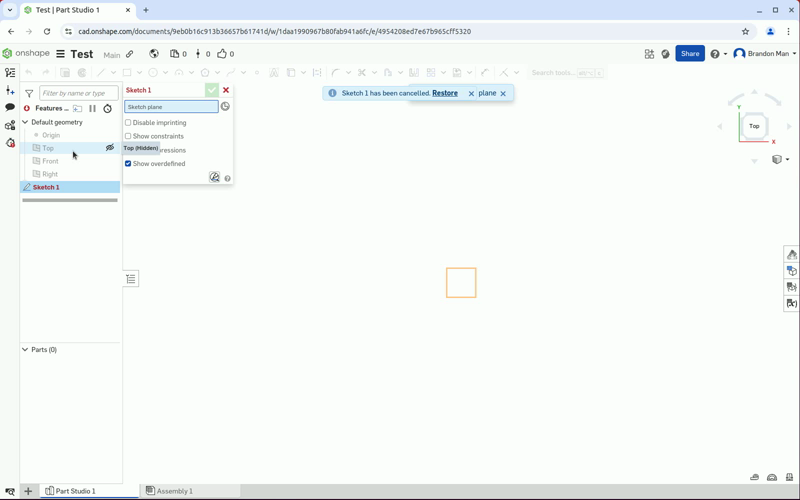
click(73, 150)
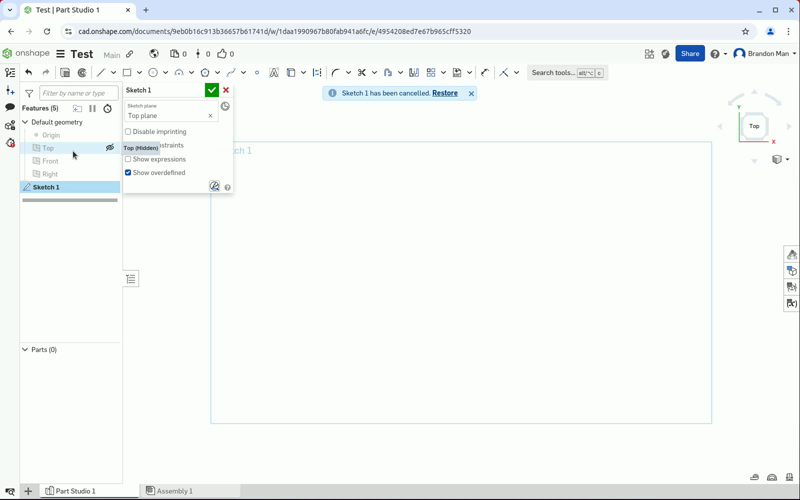
mouse_move(73, 352)
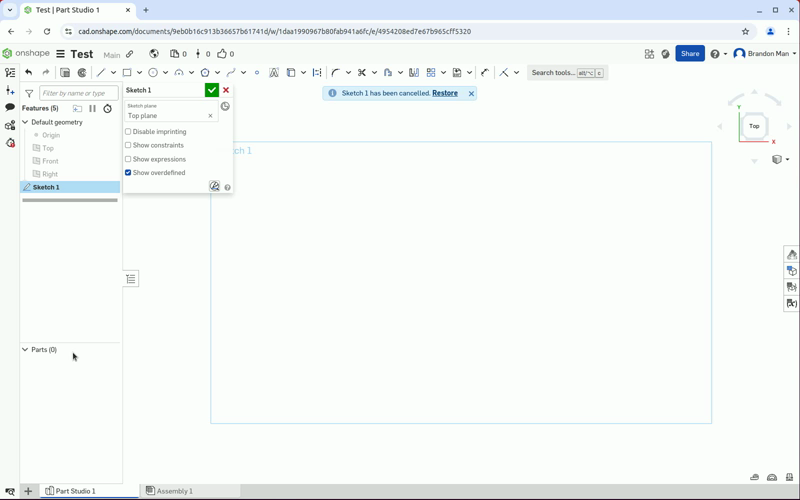
key(y)
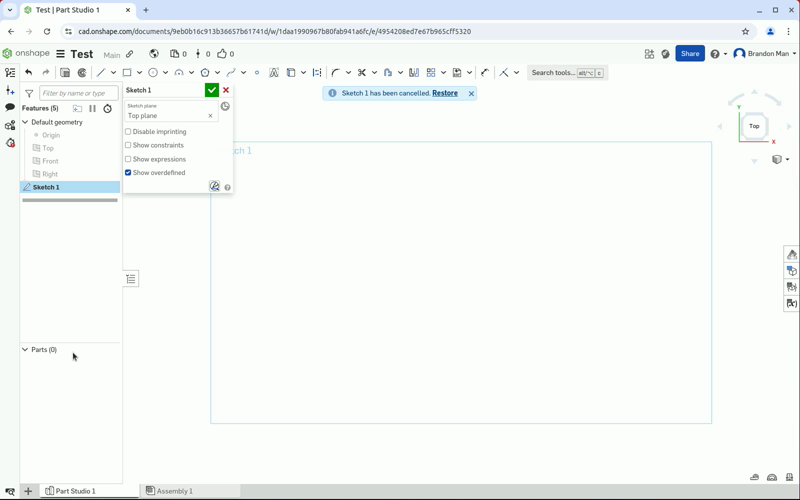
key(c)
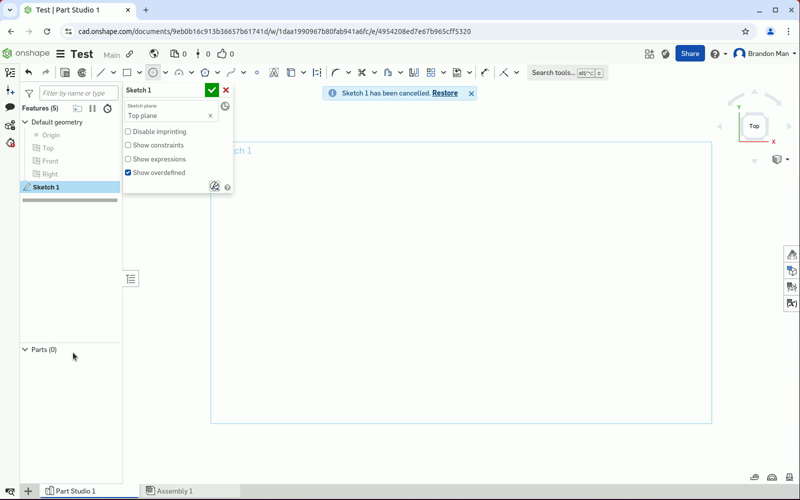
key_down(shift)
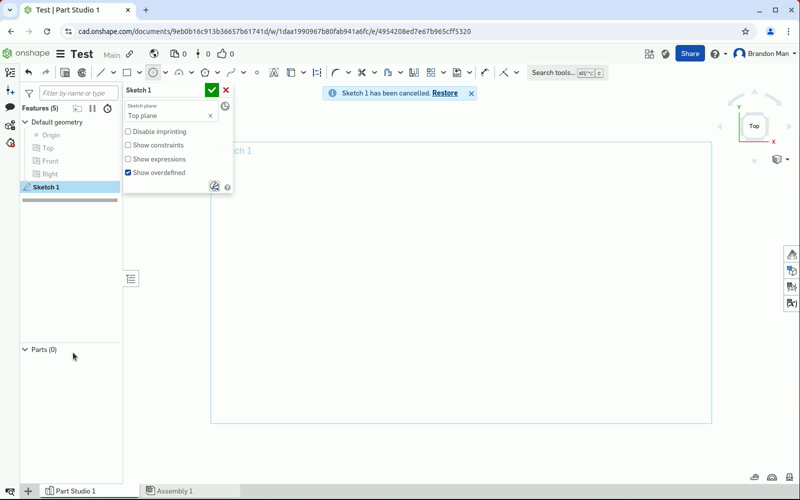
mouse_move(460, 282)
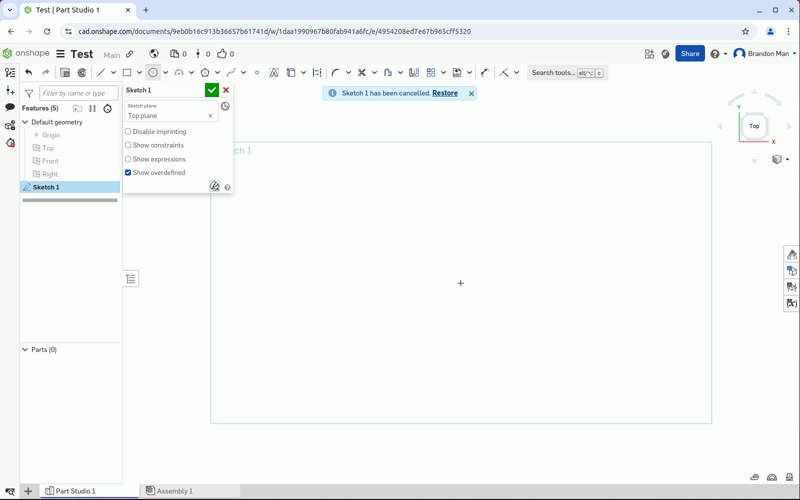
click(460, 282)
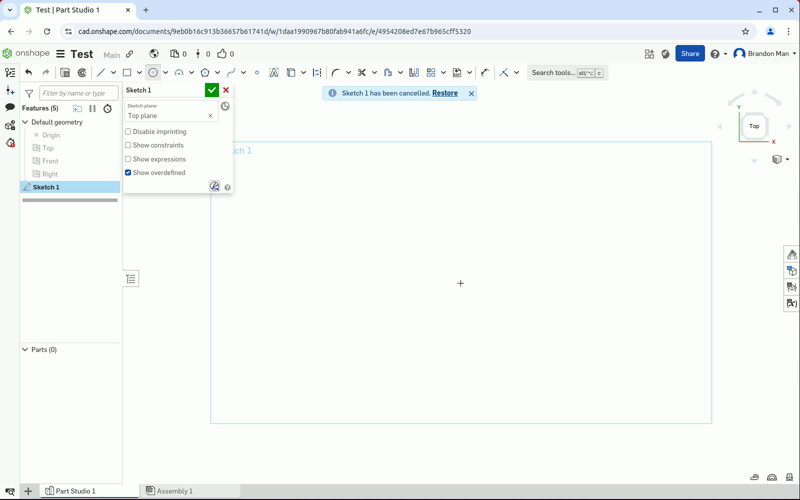
key_up(shift)
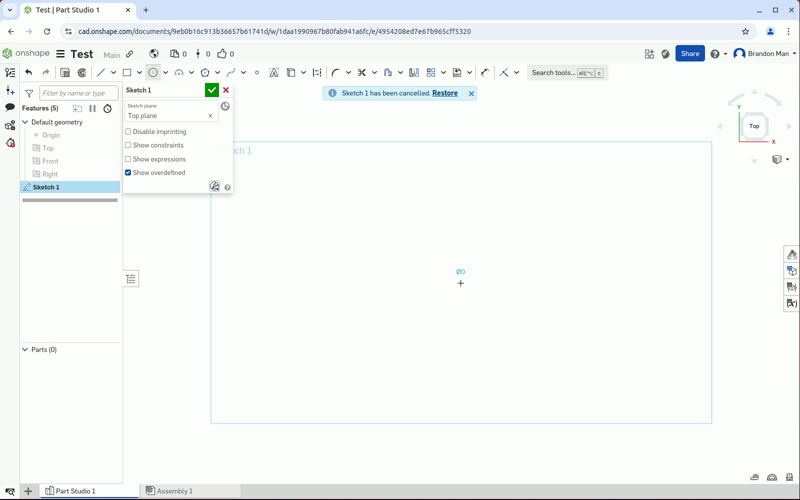
mouse_move(545, 282)
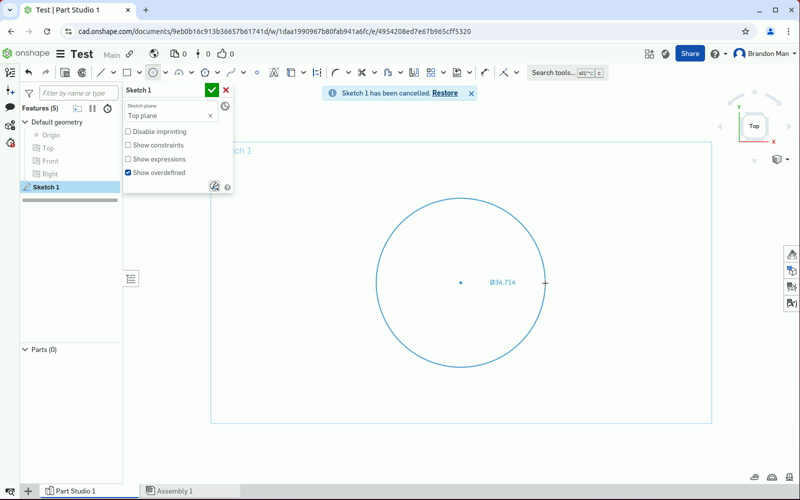
click(545, 282)
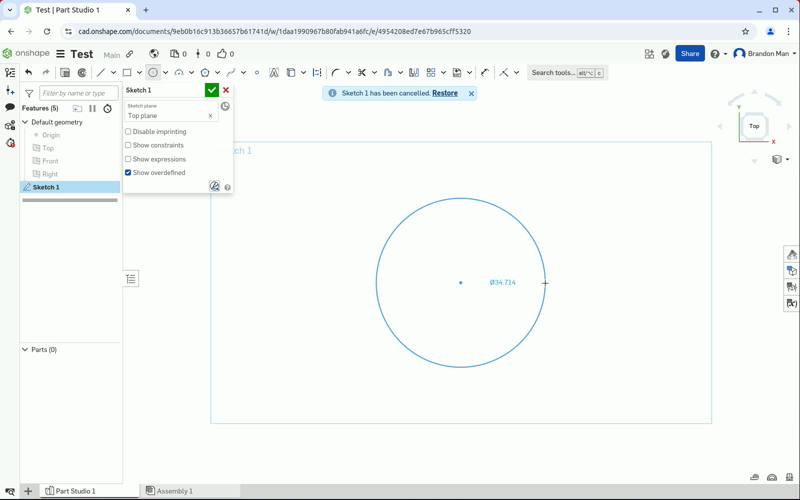
key(esc)
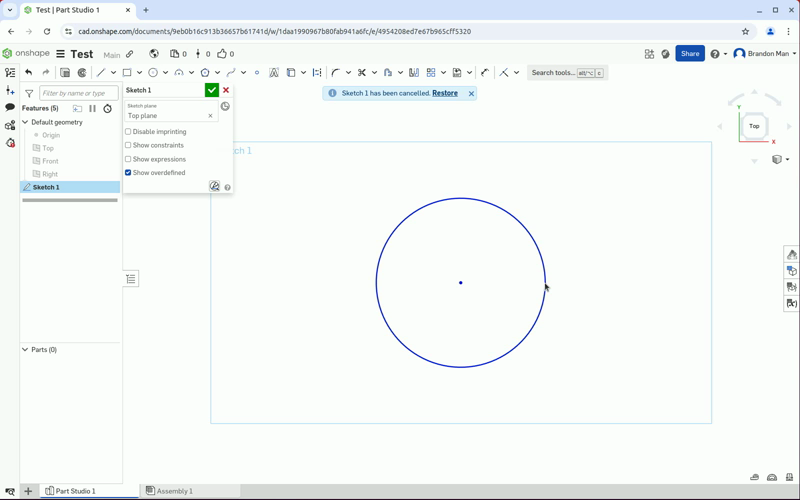
key(c)
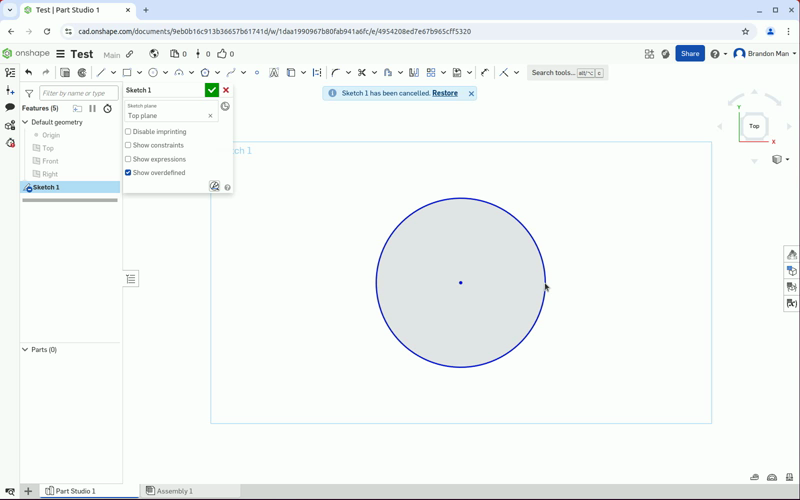
key_down(shift)
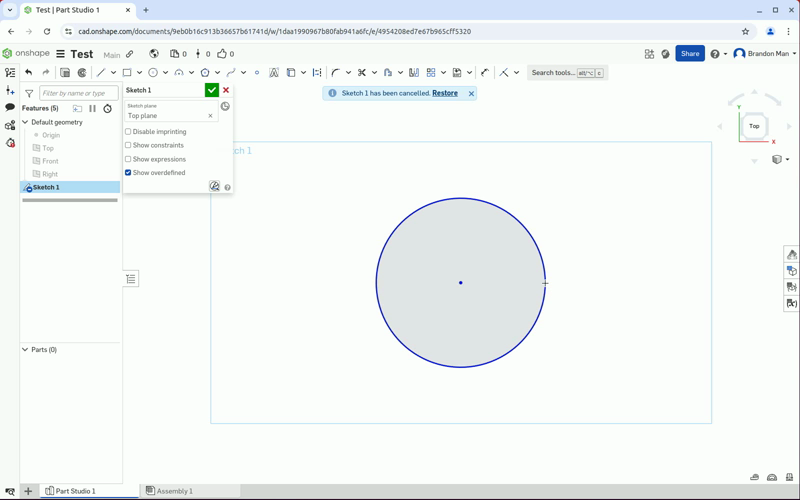
mouse_move(460, 282)
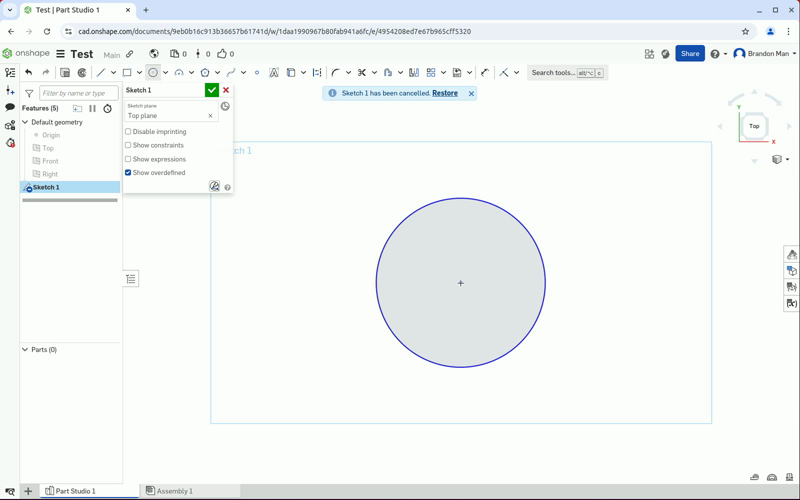
click(460, 282)
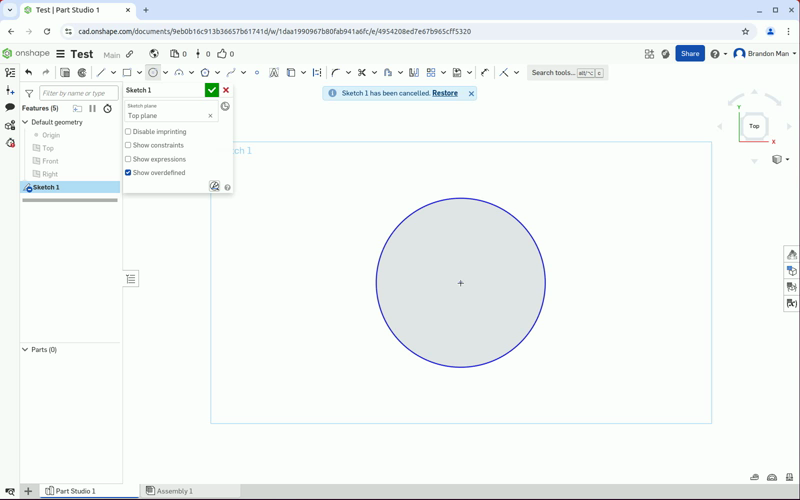
key_up(shift)
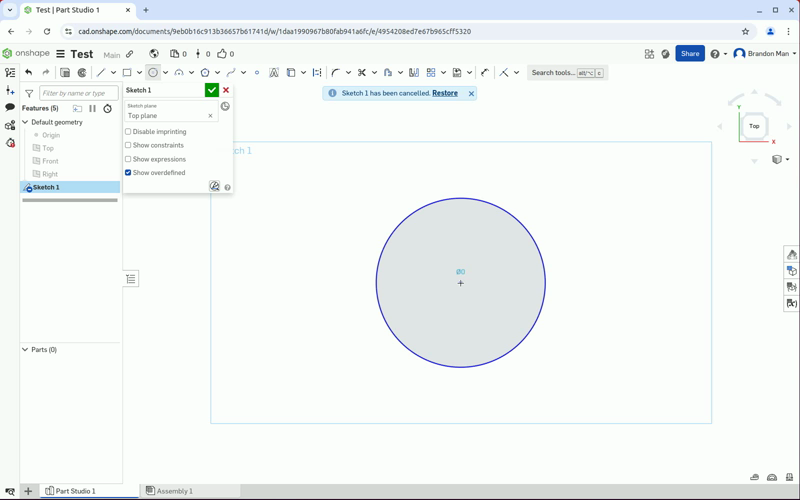
mouse_move(534, 282)
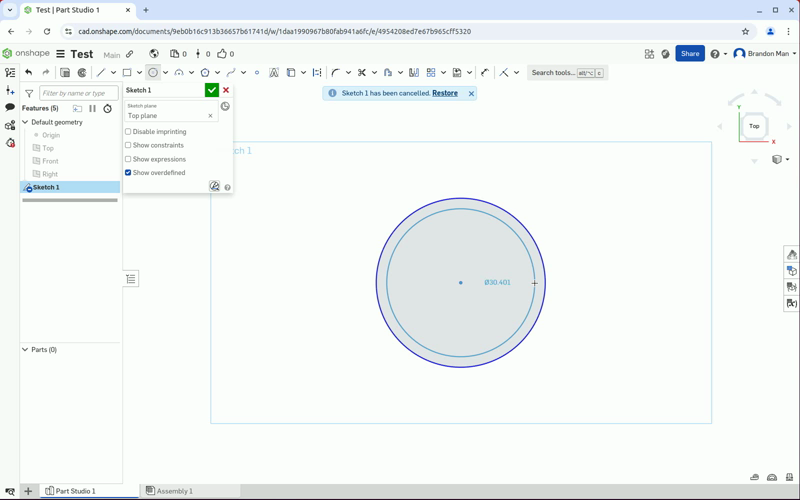
click(534, 282)
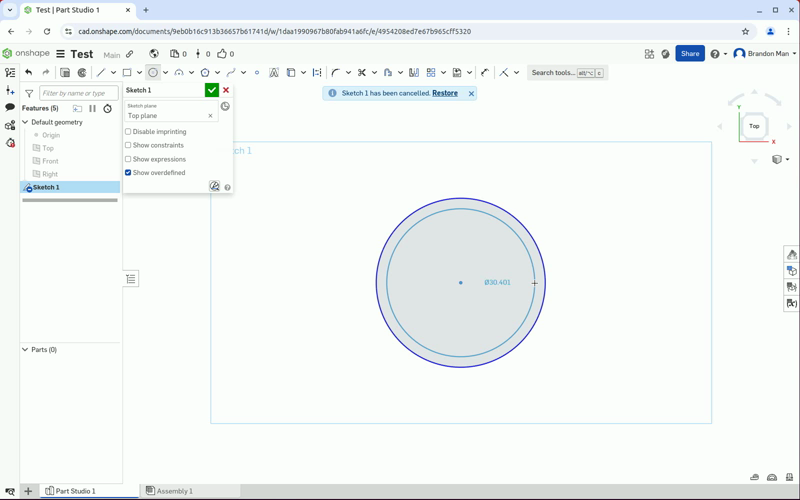
key(esc)
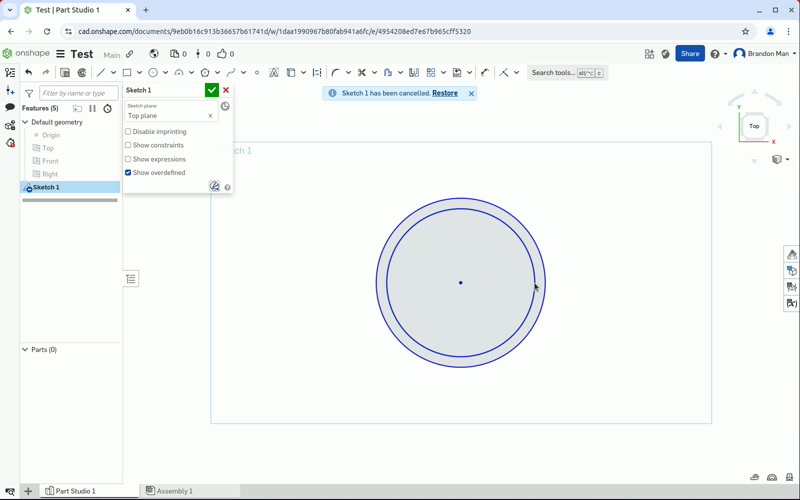
mouse_move(467, 360)
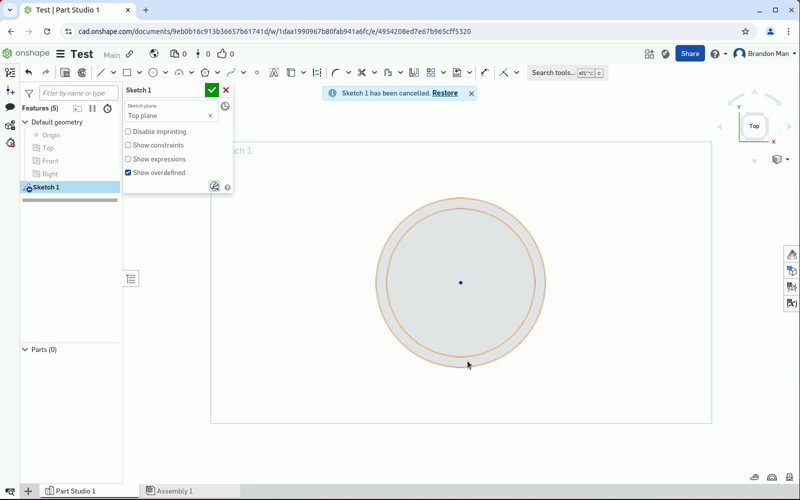
click(467, 360)
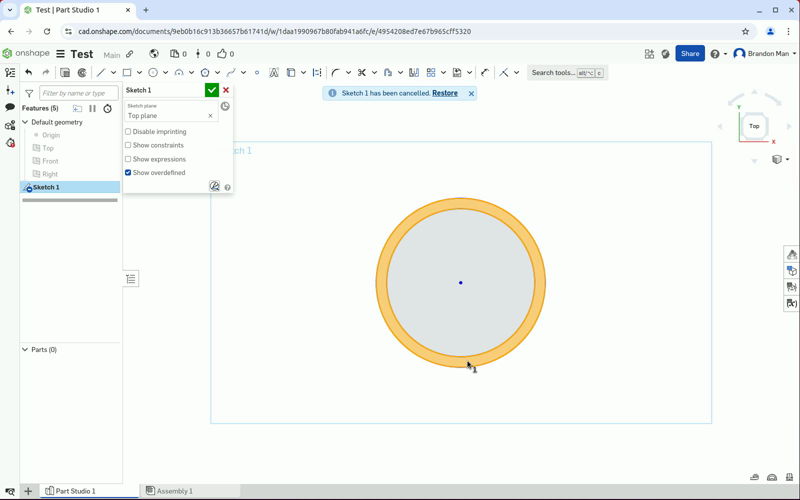
mouse_move(73, 352)
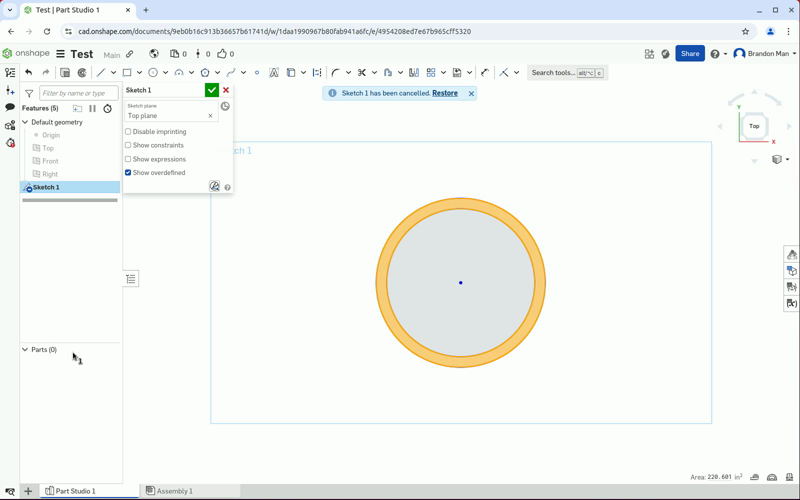
key(shift+y)
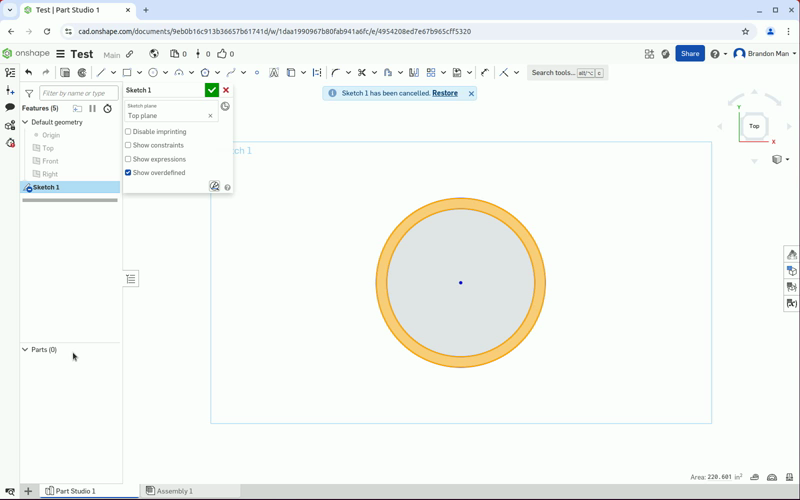
key(shift+e)
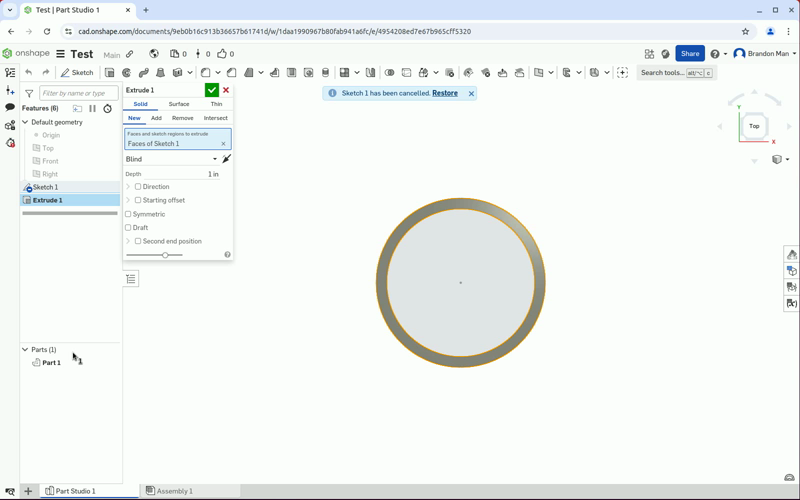
mouse_move(143, 106)
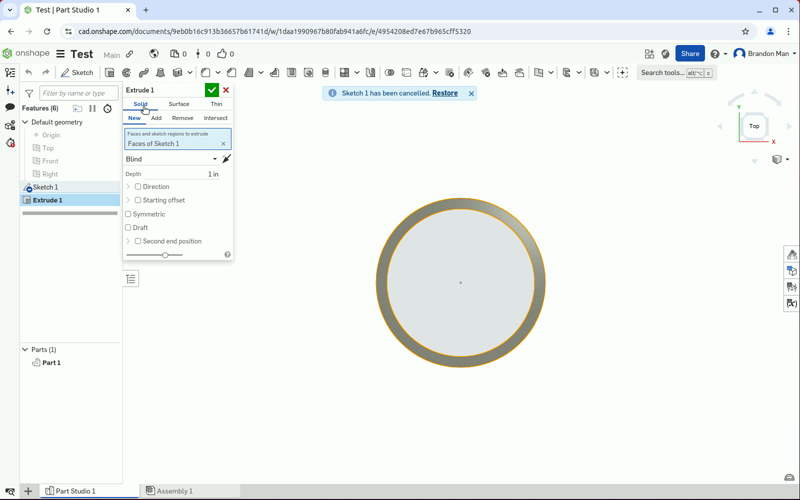
click(143, 106)
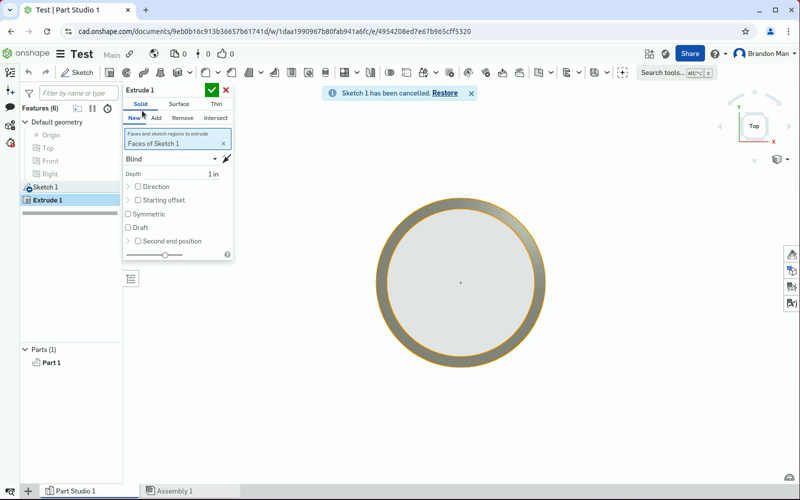
mouse_move(137, 120)
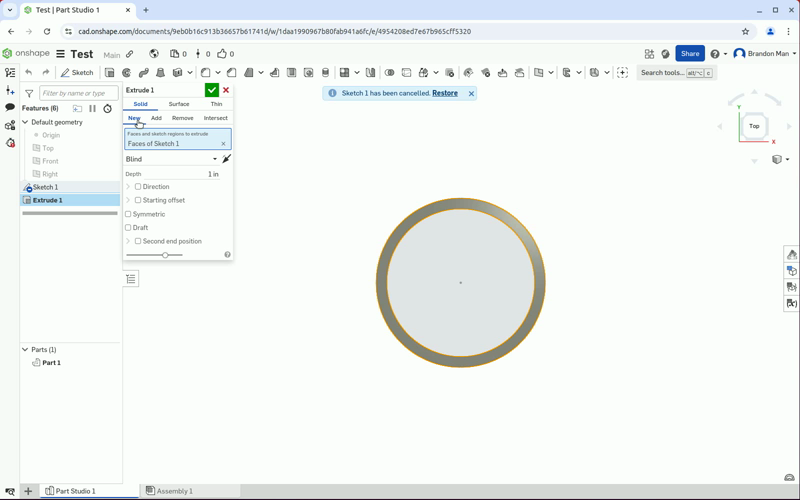
click(137, 120)
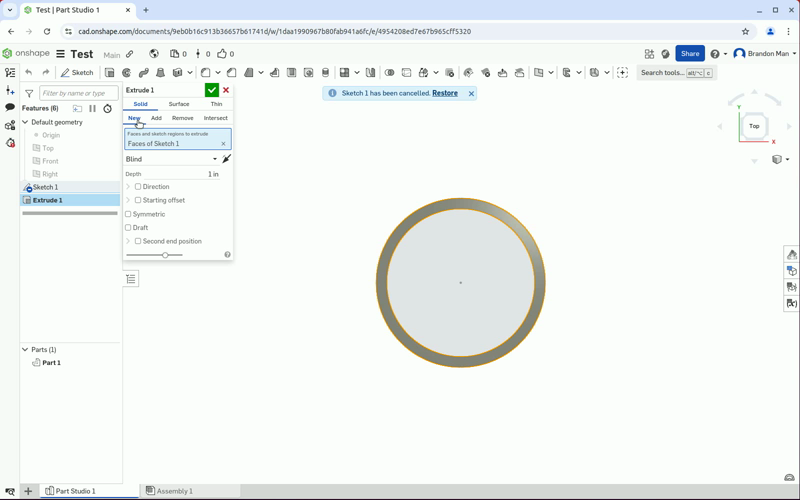
key(tab, 4)
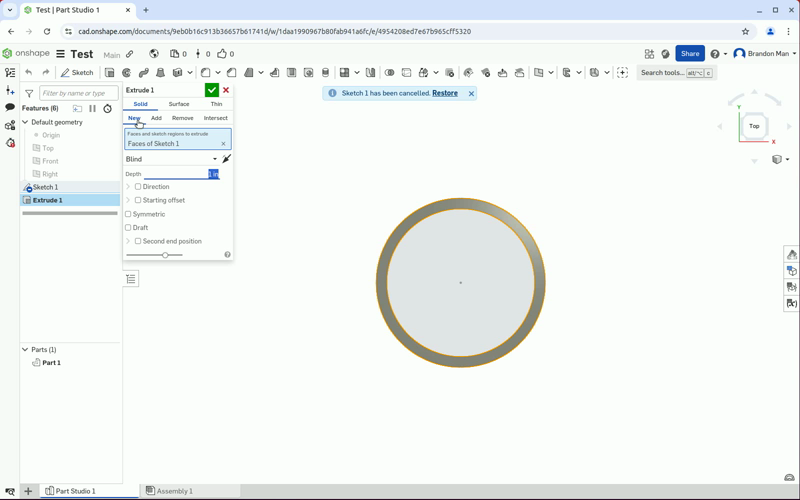
text(1.685)
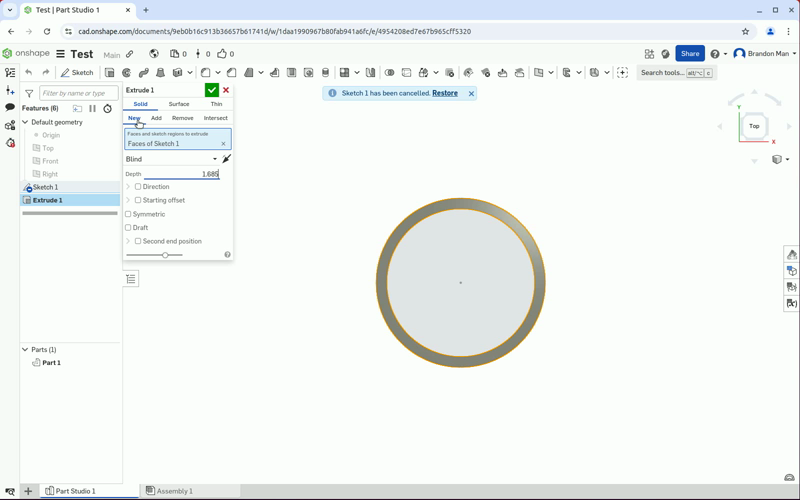
key(enter)
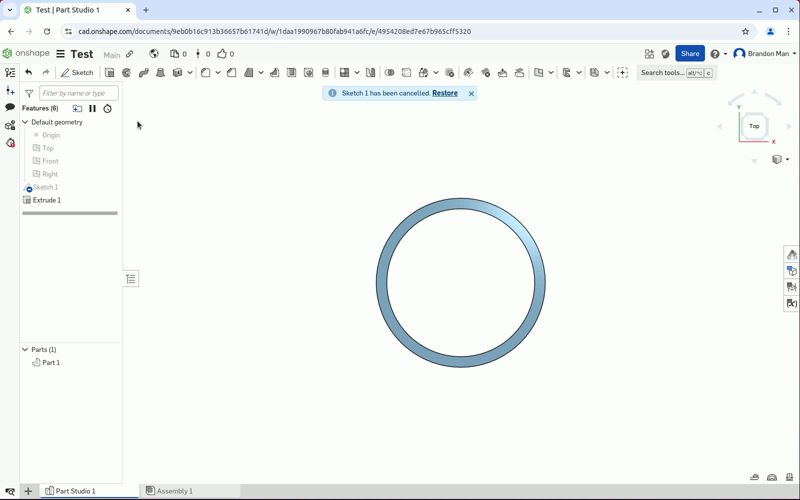
key(shift+h)
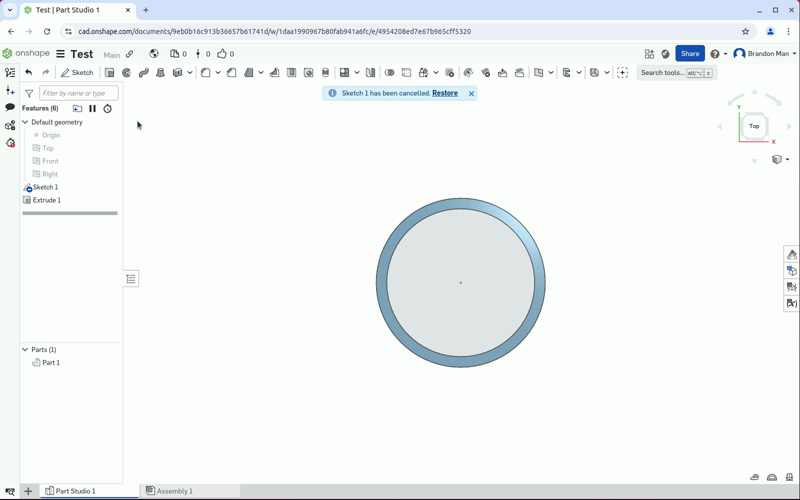
key(shift+h)
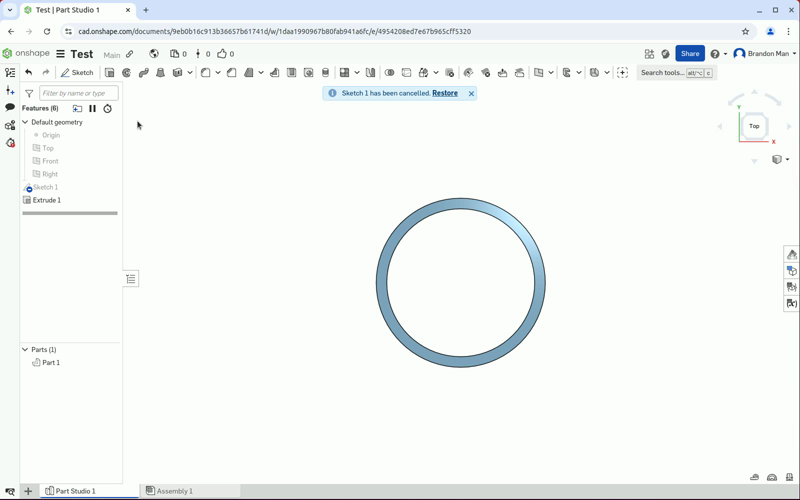
mouse_move(73, 189)
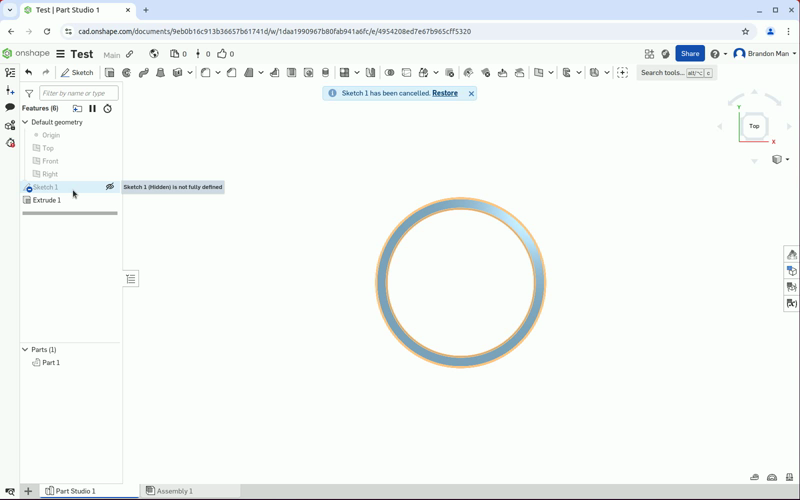
click(73, 189)
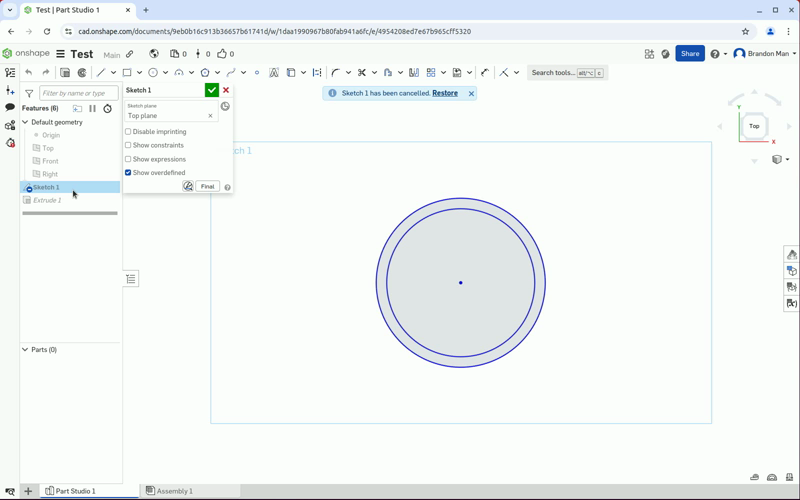
mouse_move(229, 92)
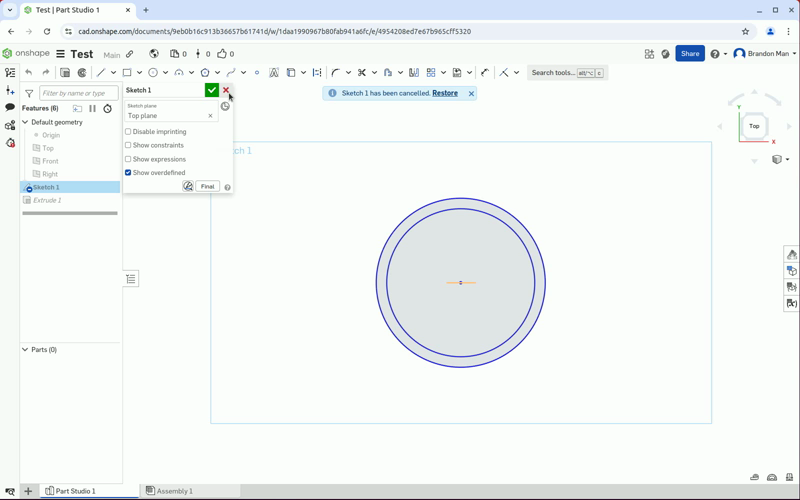
click(229, 92)
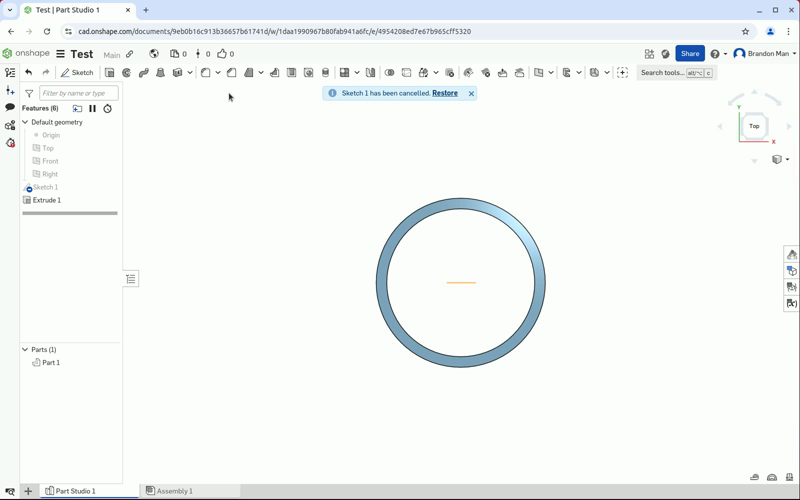
mouse_move(73, 352)
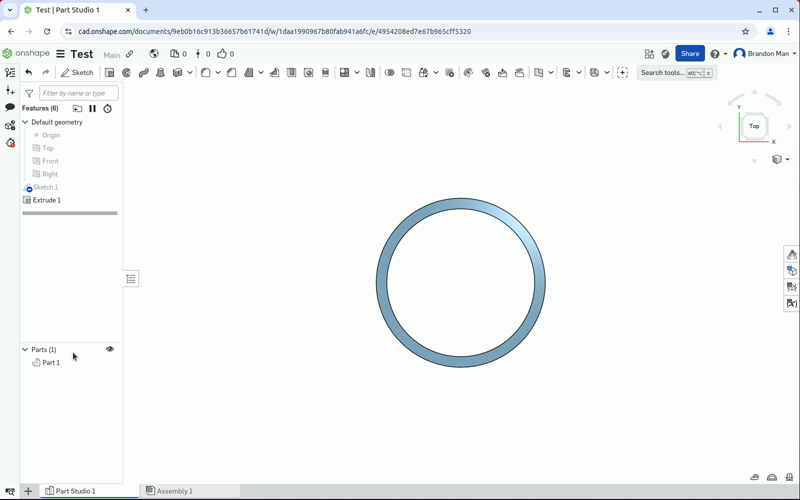
key(y)
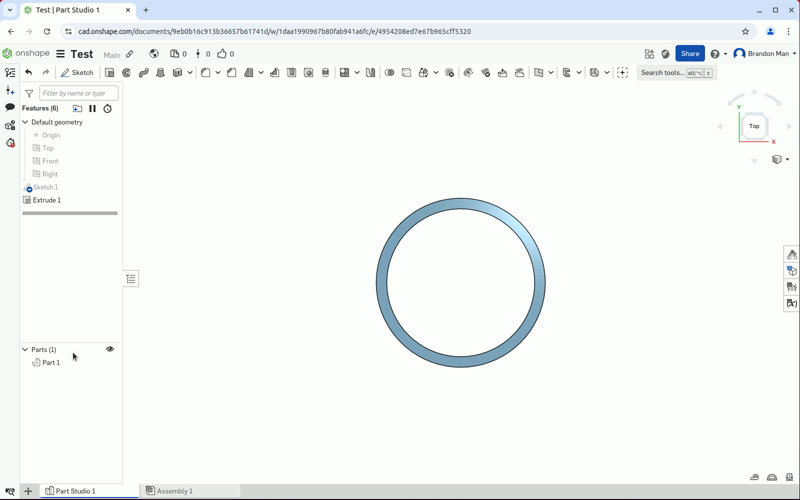
key(shift+p)
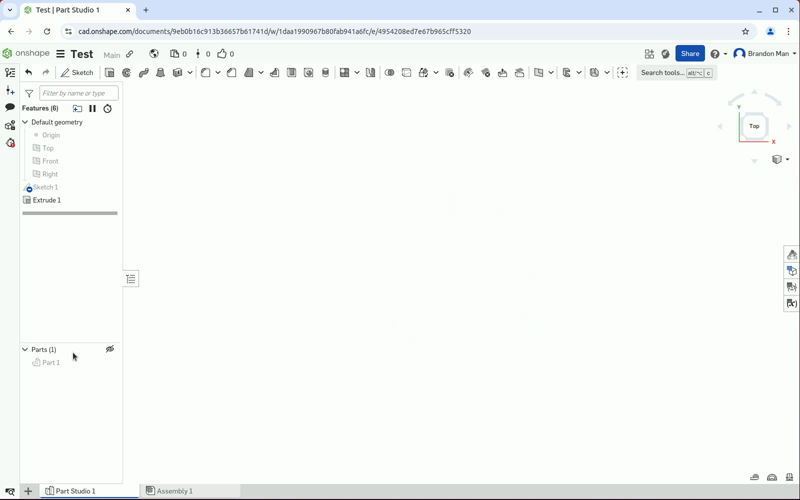
key(space)
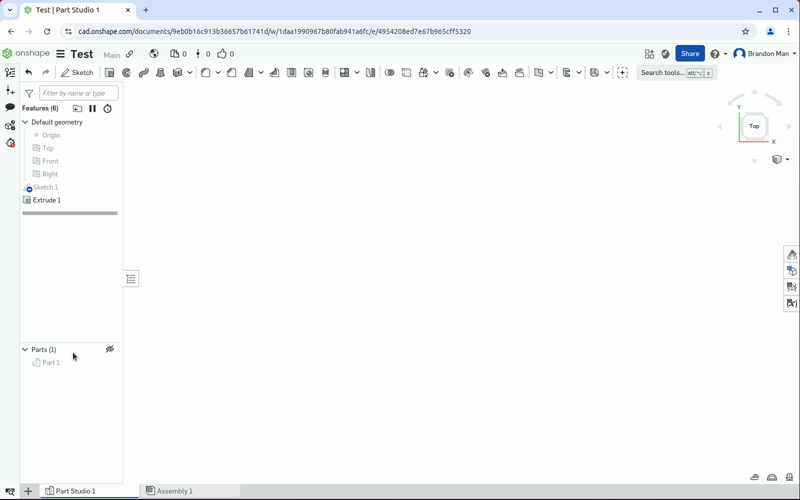
key_down(shift)
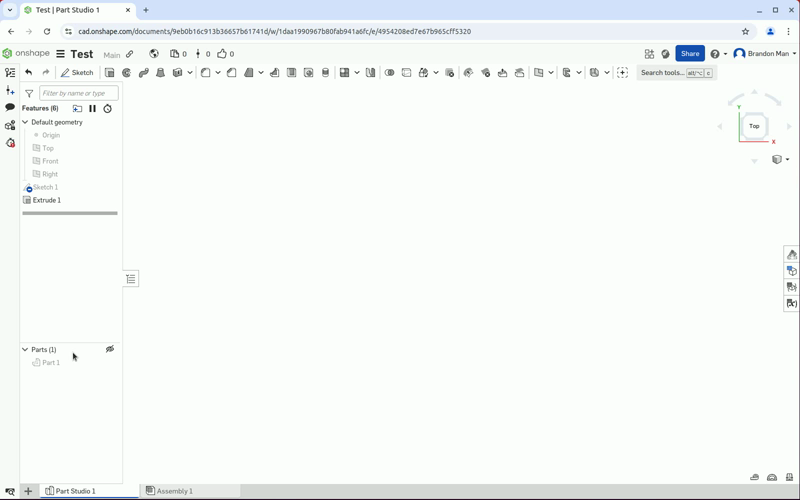
key(up)
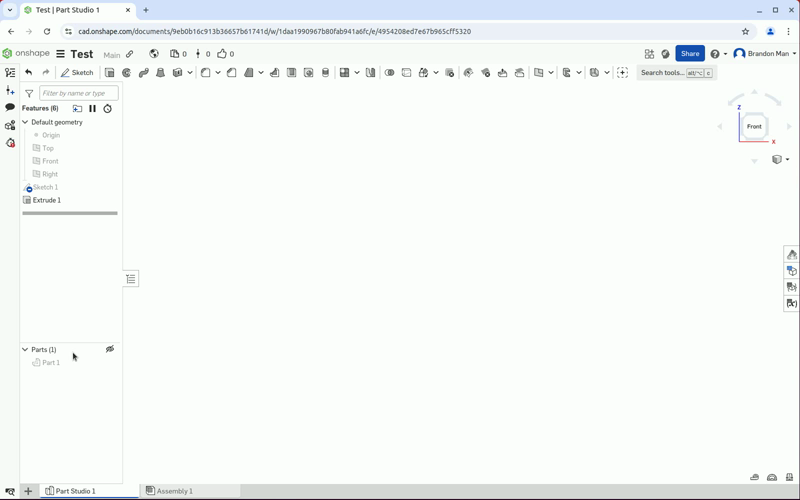
key_up(shift)
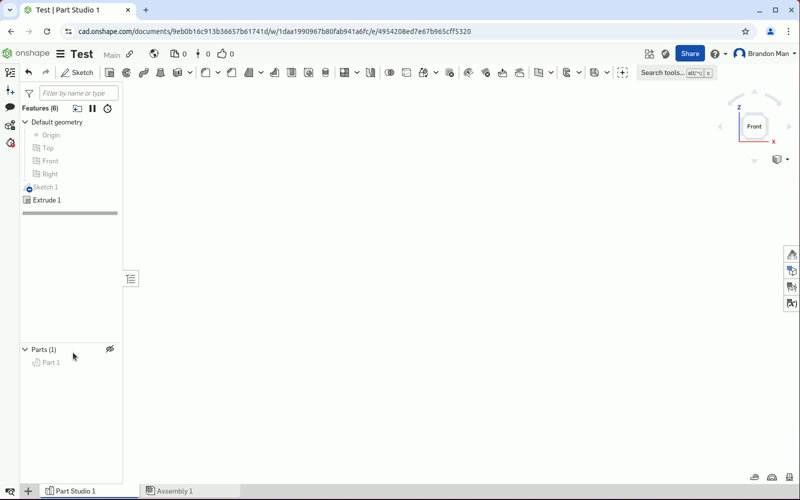
mouse_move(73, 352)
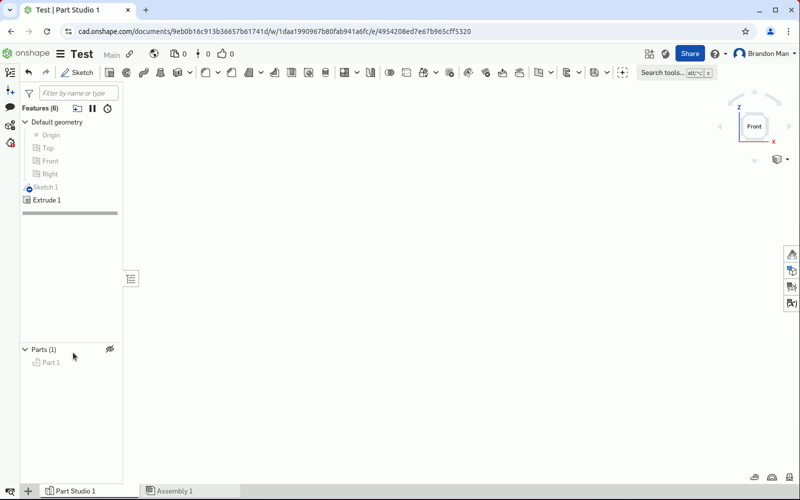
key(shift+y)
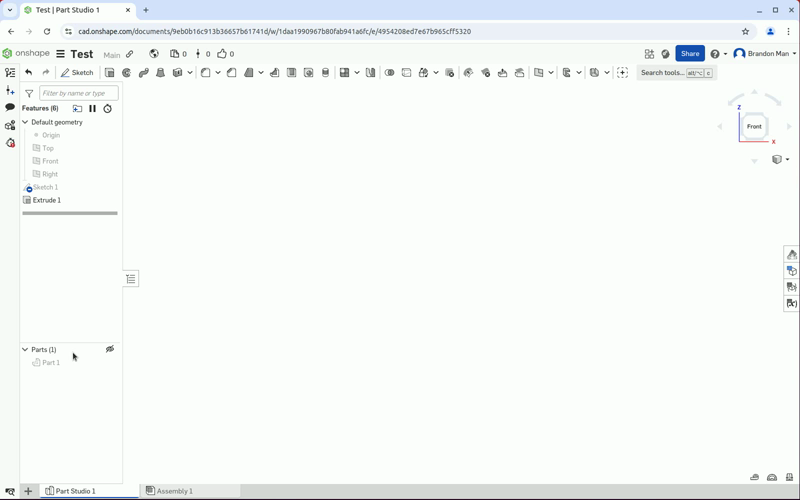
key(shift+s)
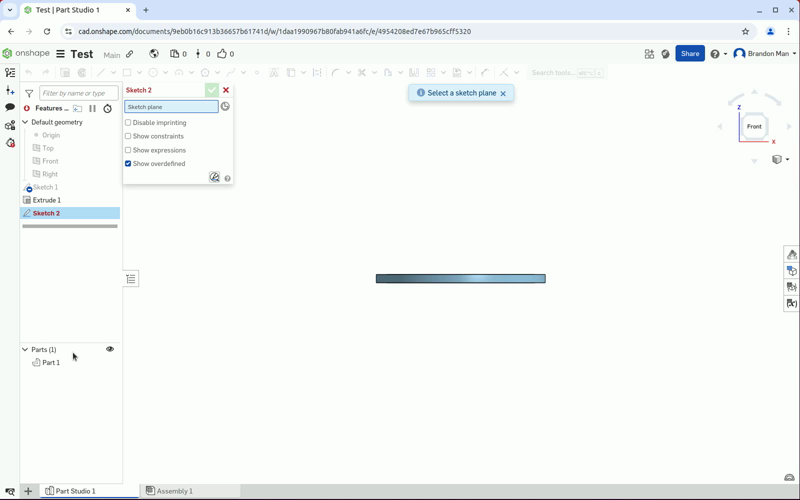
mouse_move(73, 163)
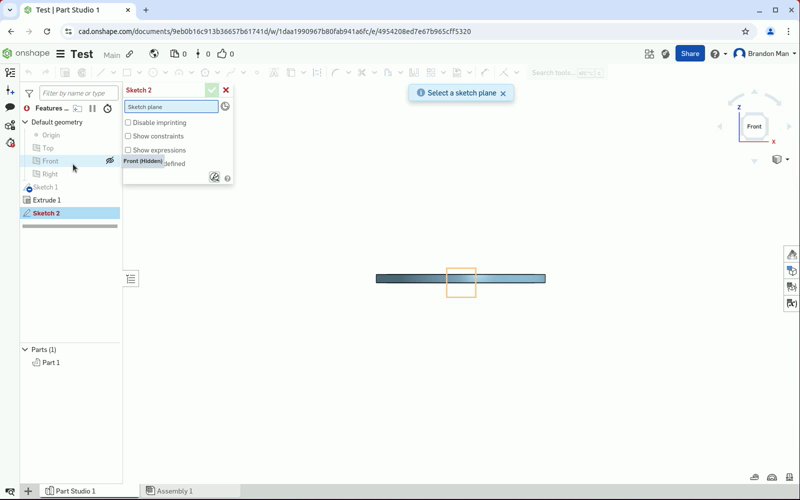
click(73, 163)
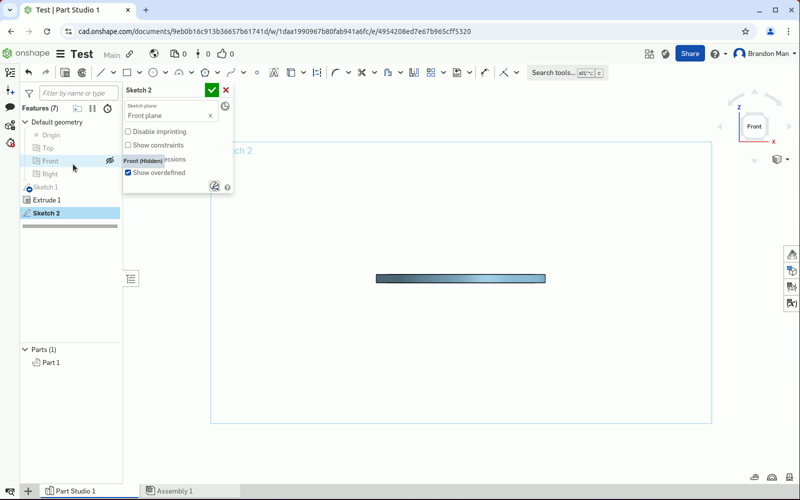
mouse_move(73, 352)
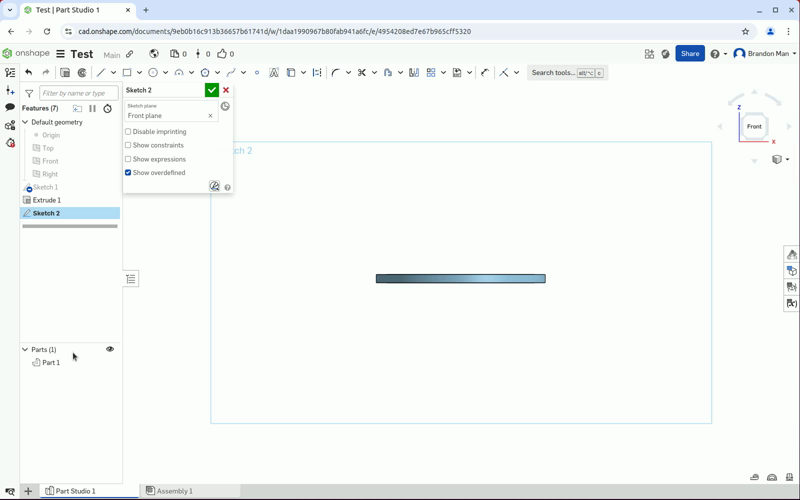
key(y)
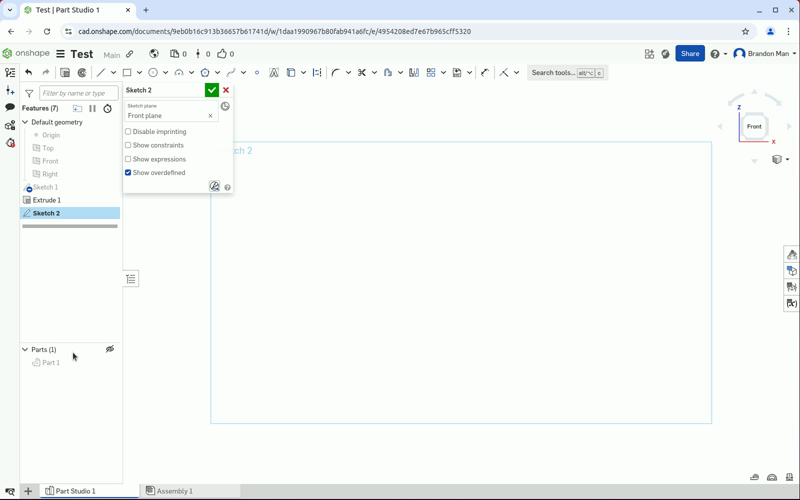
key(l)
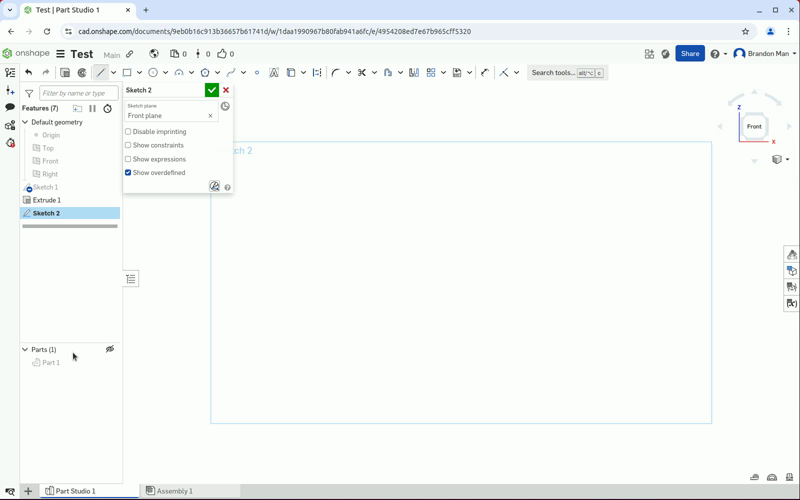
key_down(shift)
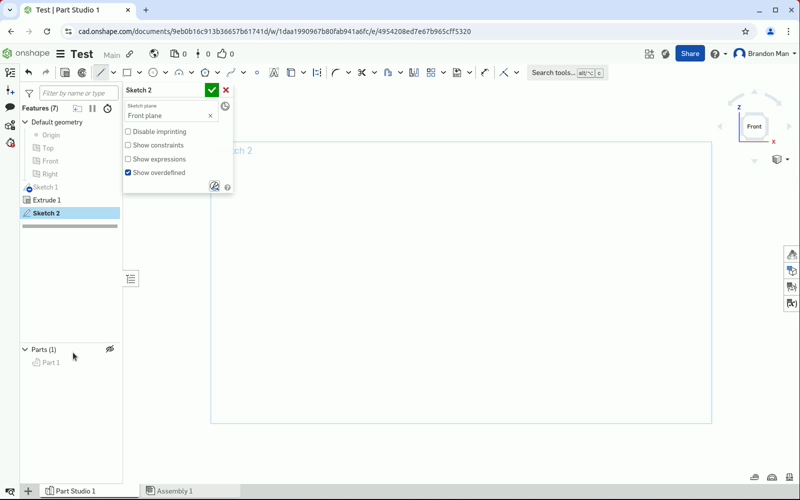
mouse_move(349, 395)
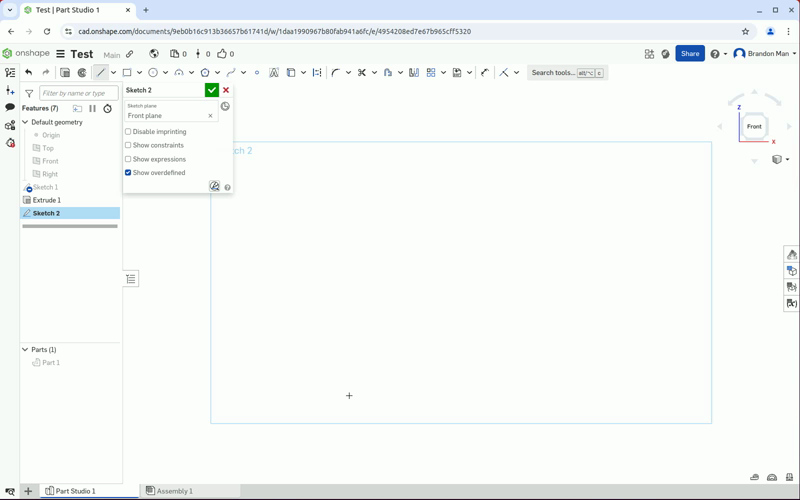
click(349, 395)
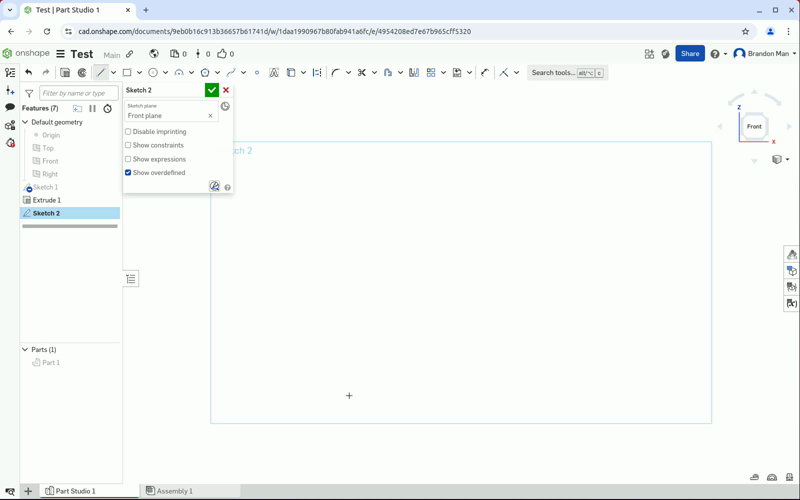
key_up(shift)
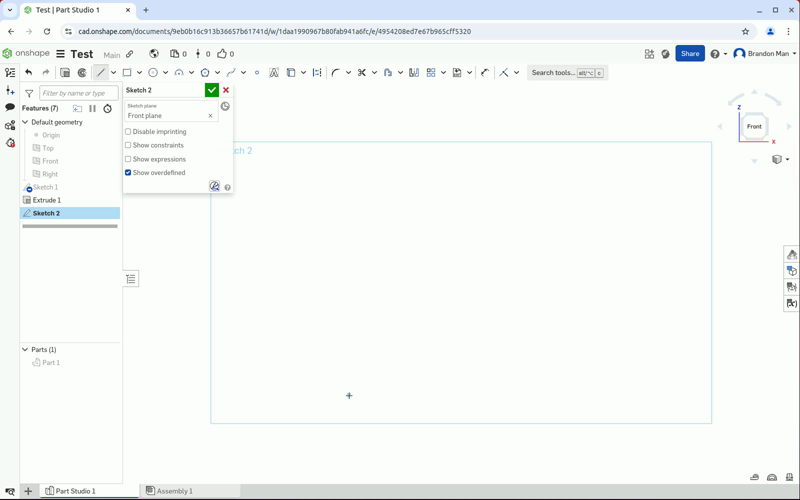
key_down(shift)
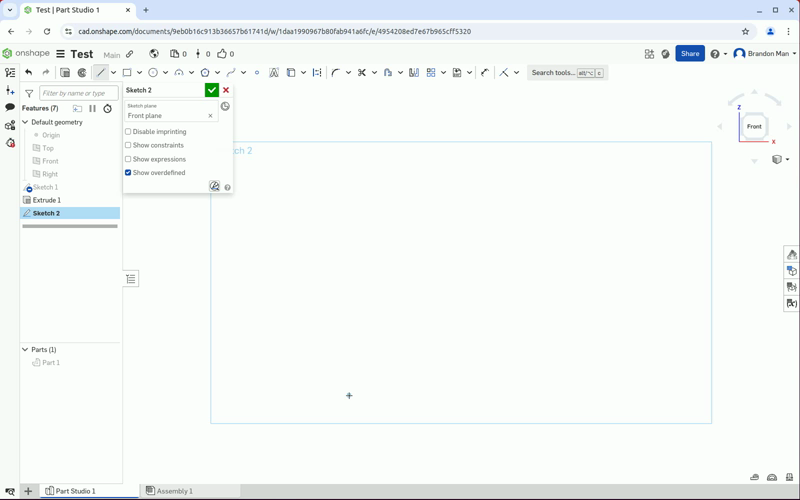
mouse_move(572, 395)
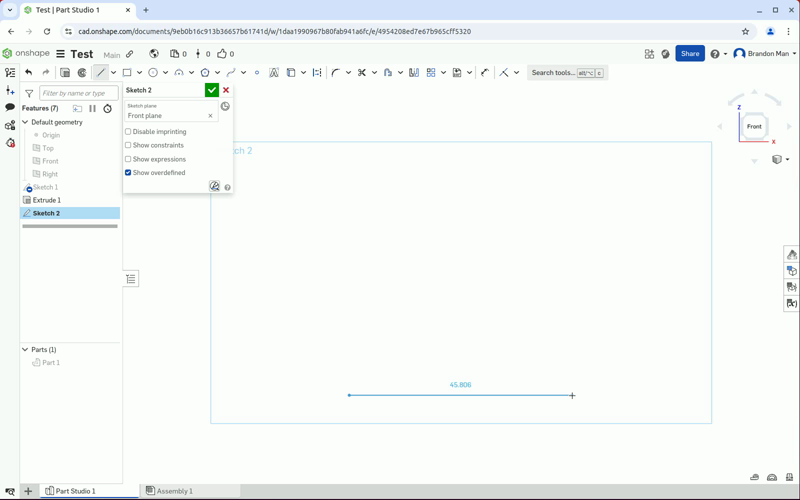
click(572, 395)
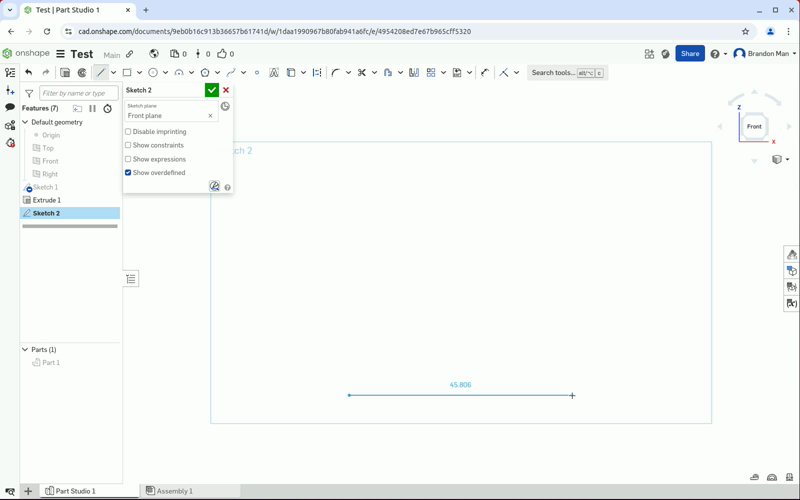
key_up(shift)
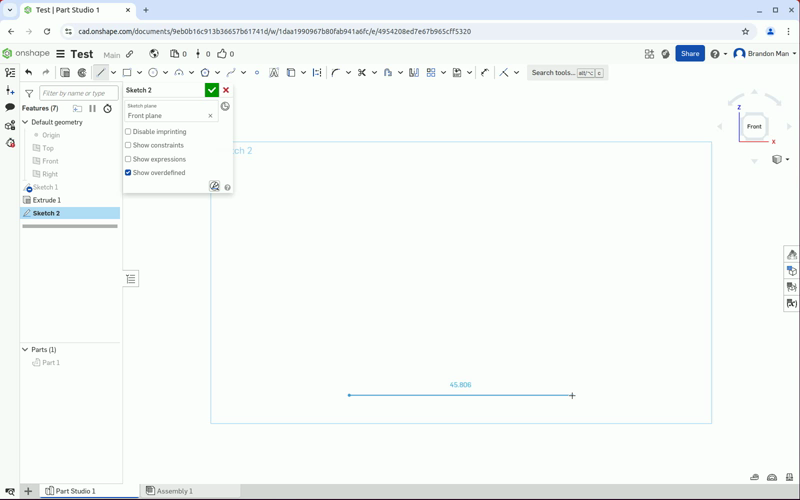
key_down(shift)
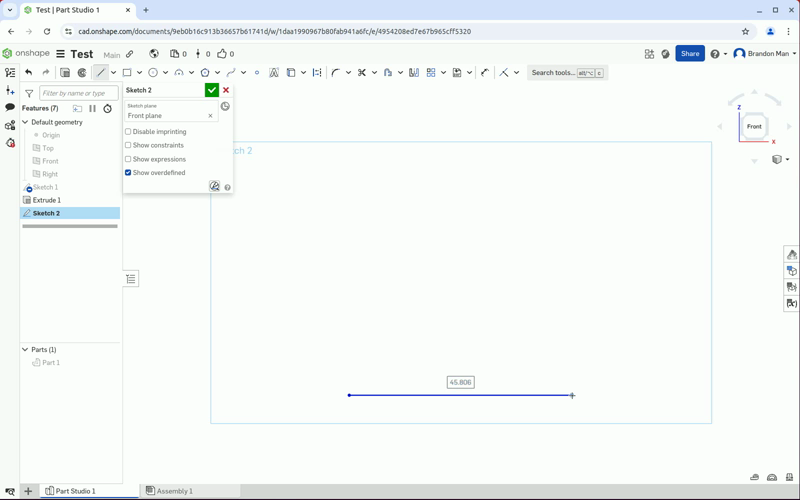
mouse_move(572, 266)
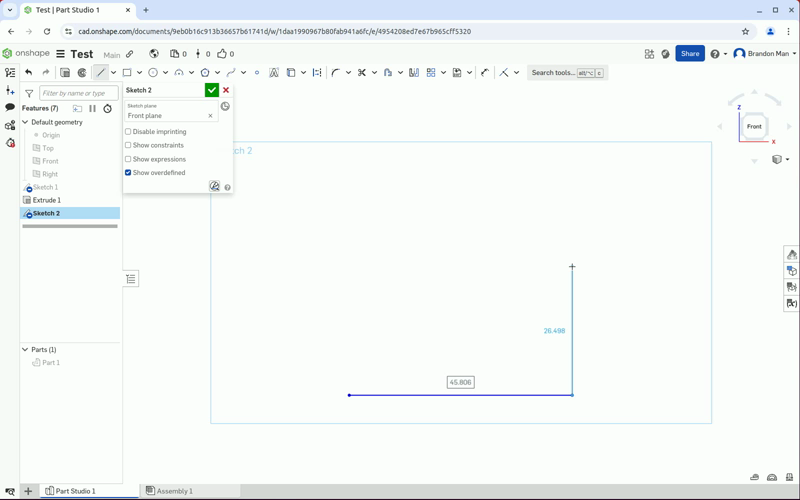
click(572, 266)
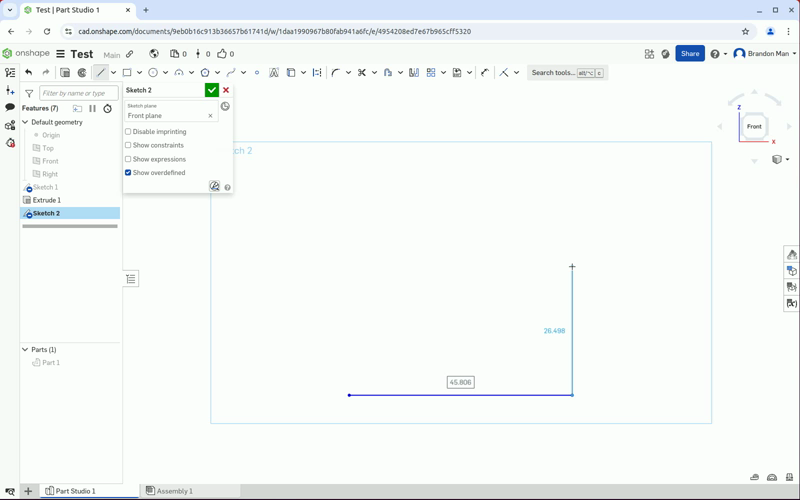
key_up(shift)
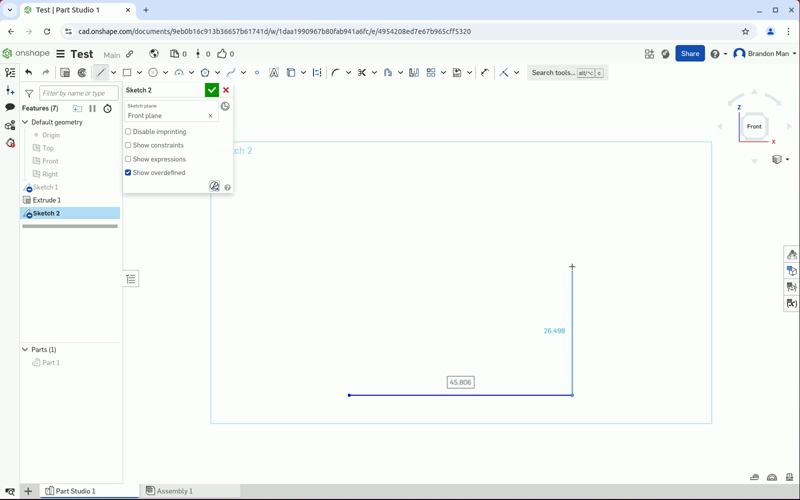
key_down(shift)
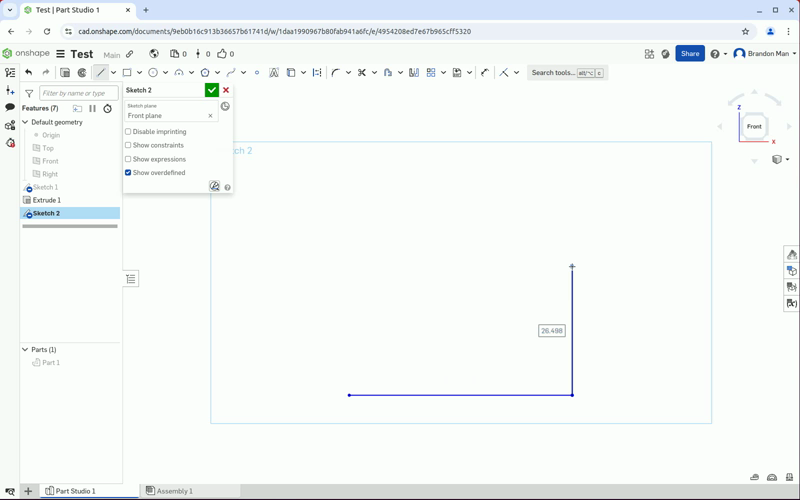
mouse_move(349, 266)
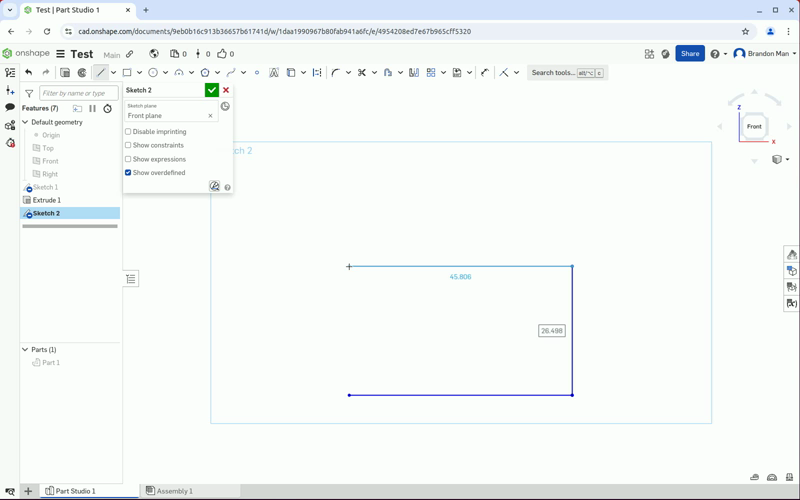
click(349, 266)
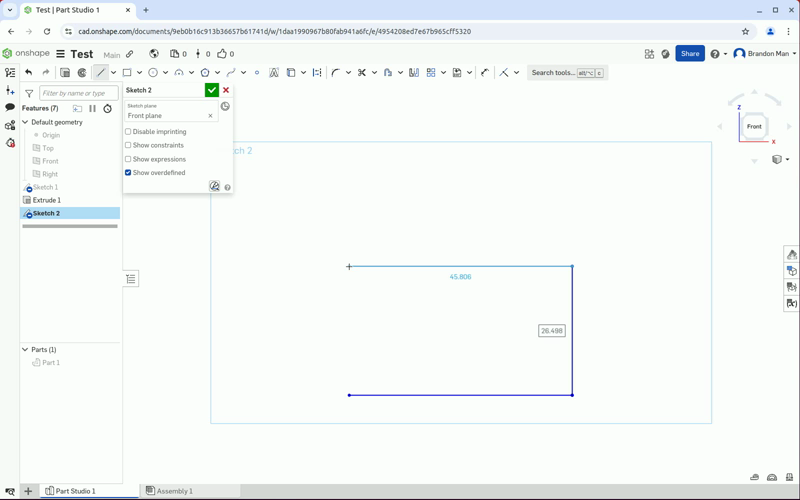
key_up(shift)
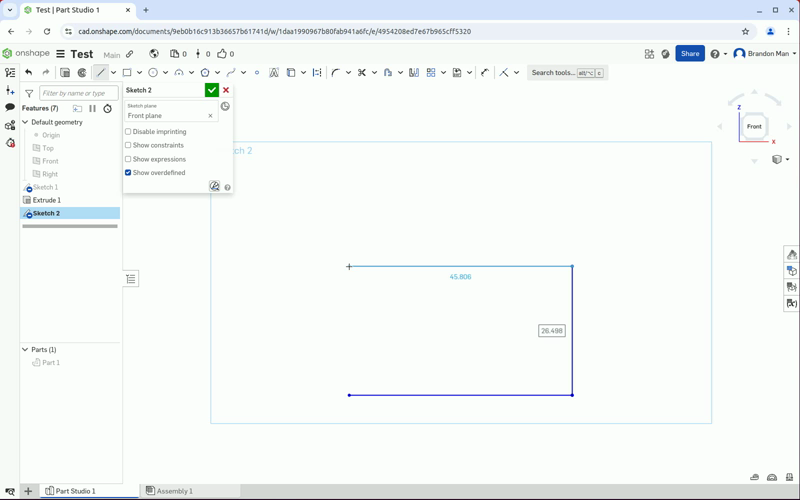
key_down(shift)
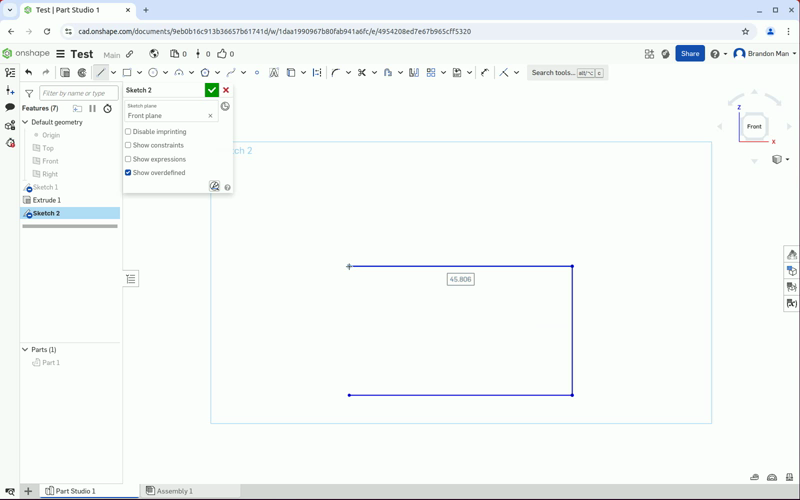
mouse_move(349, 395)
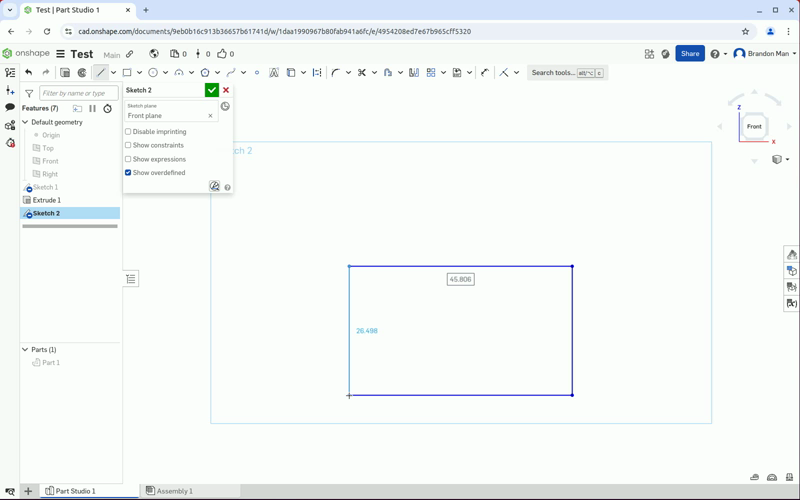
key_up(shift)
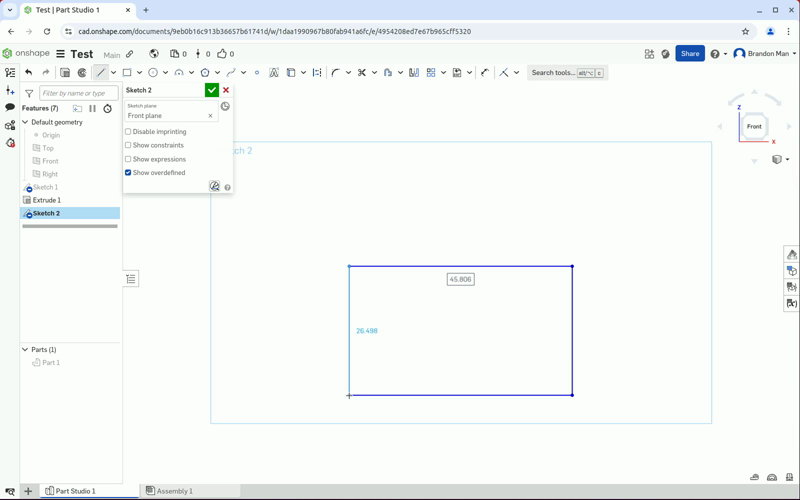
click(349, 395)
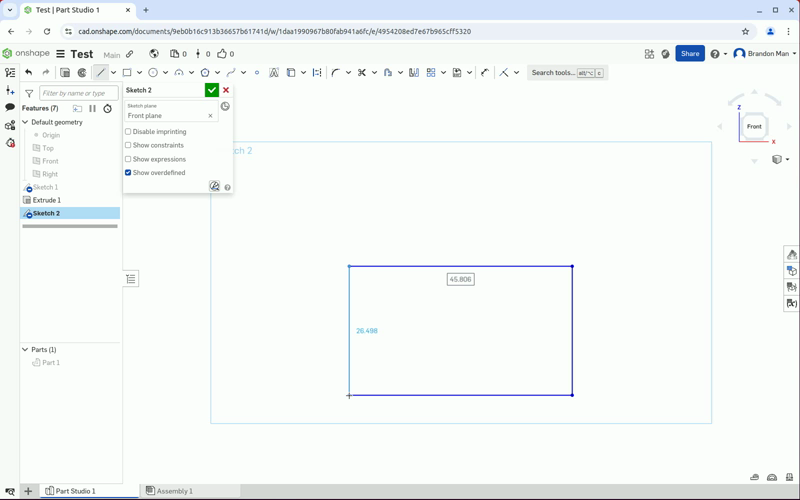
key(esc)
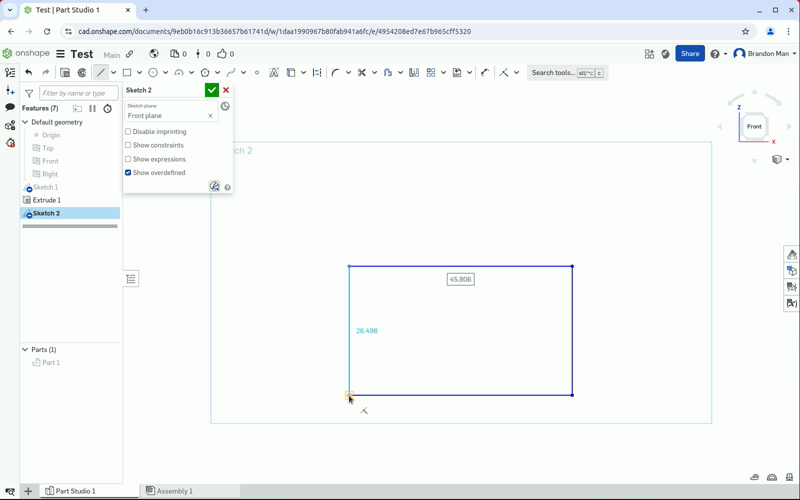
key(c)
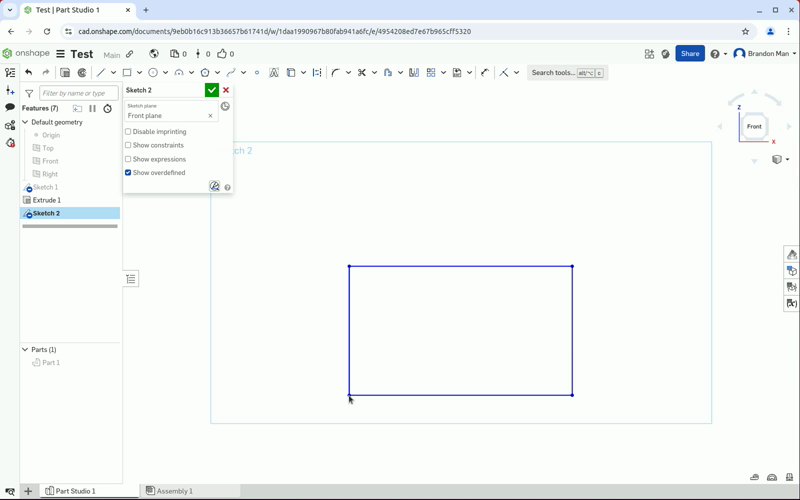
key_down(shift)
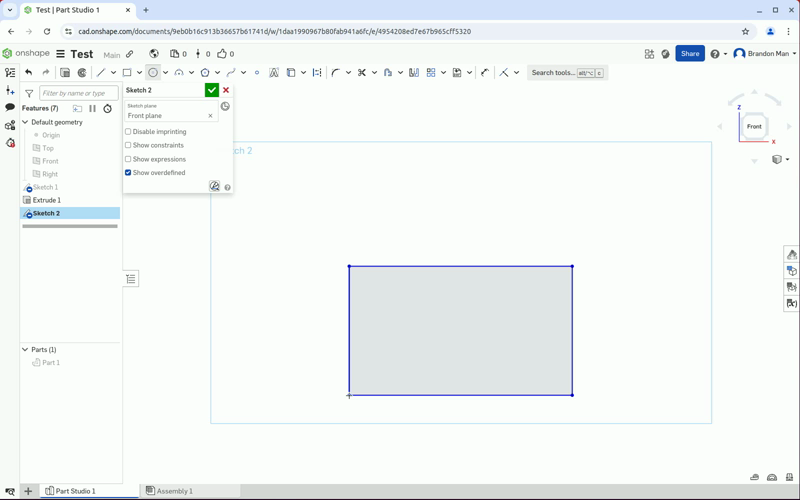
mouse_move(361, 383)
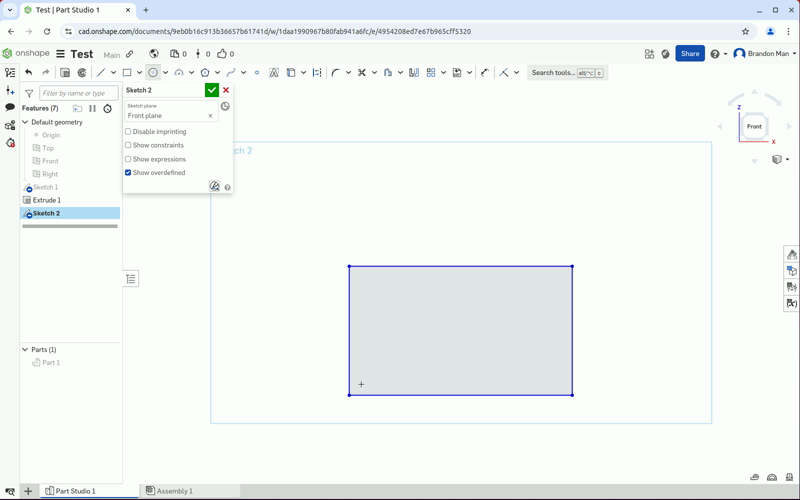
click(361, 383)
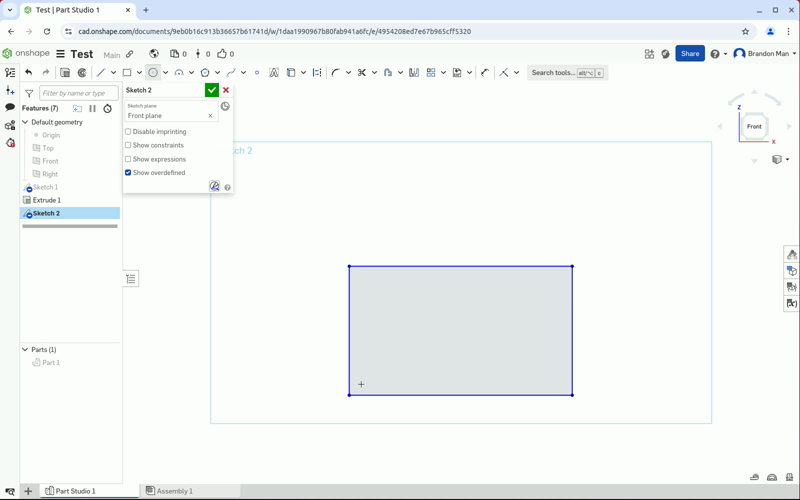
key_up(shift)
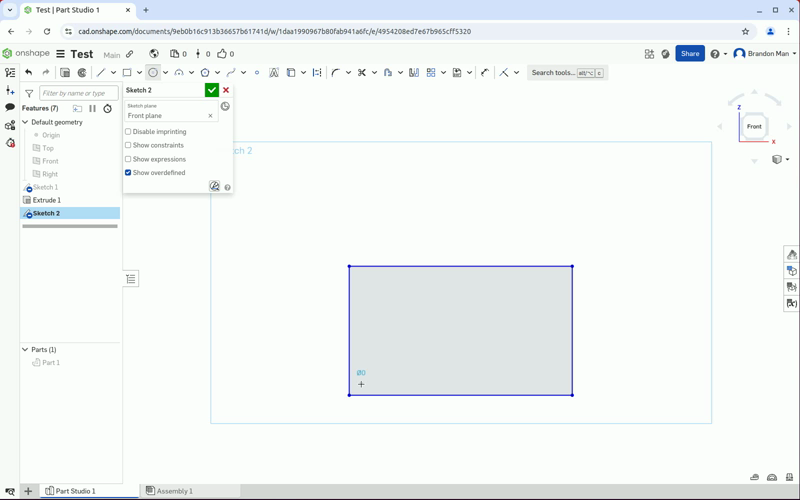
mouse_move(365, 383)
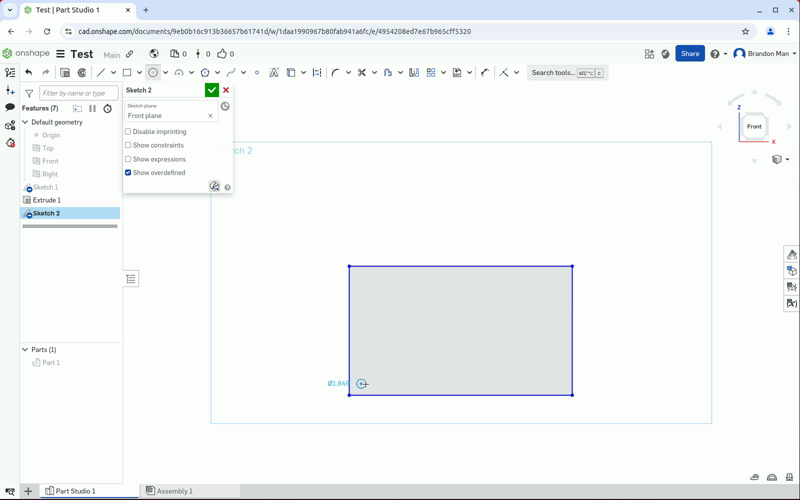
click(365, 383)
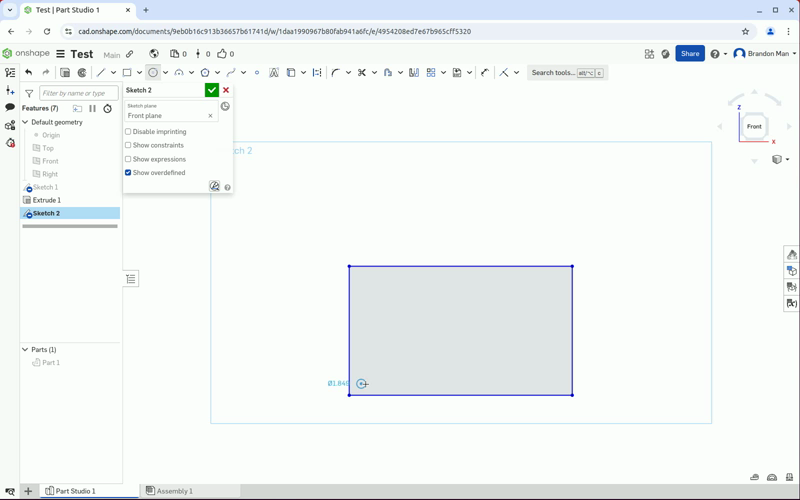
key(esc)
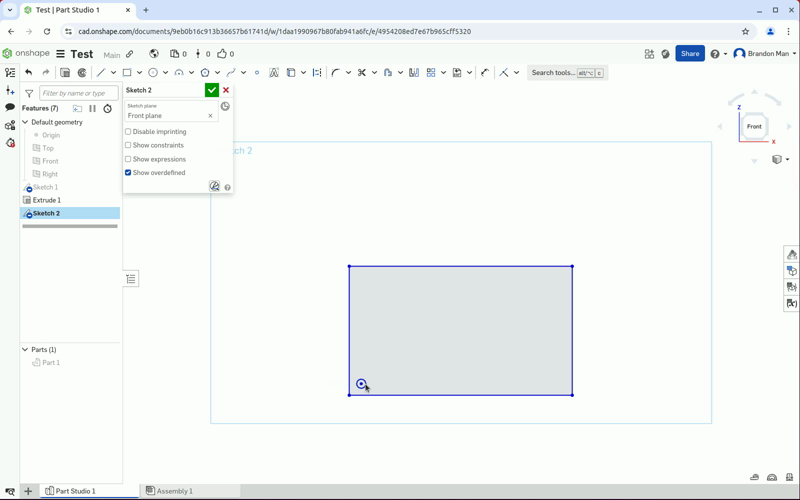
key(c)
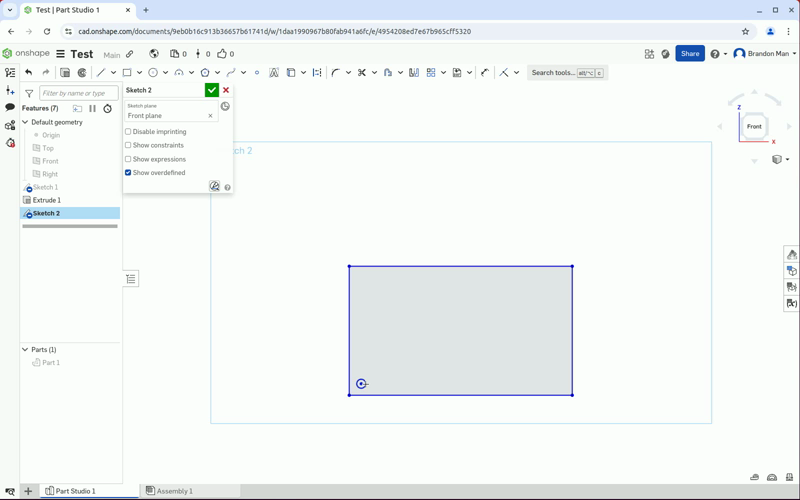
key_down(shift)
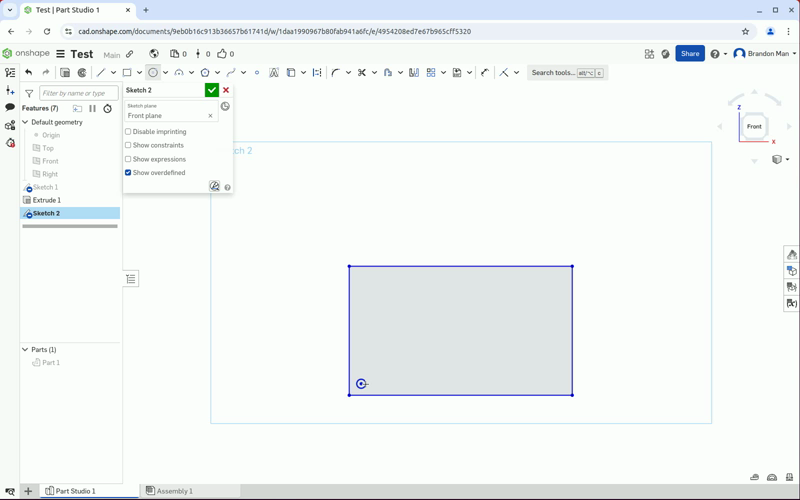
mouse_move(560, 383)
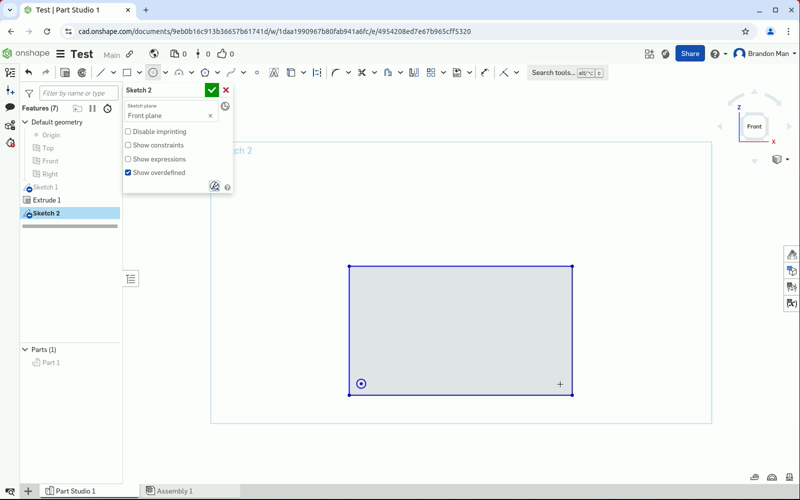
click(560, 383)
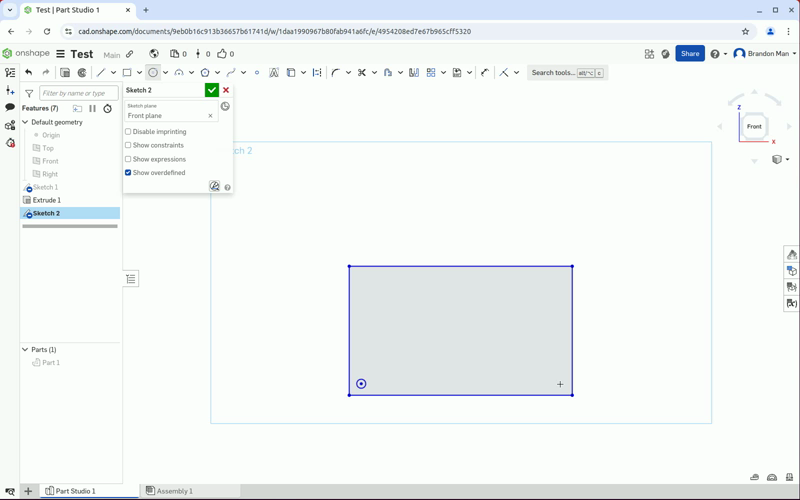
key_up(shift)
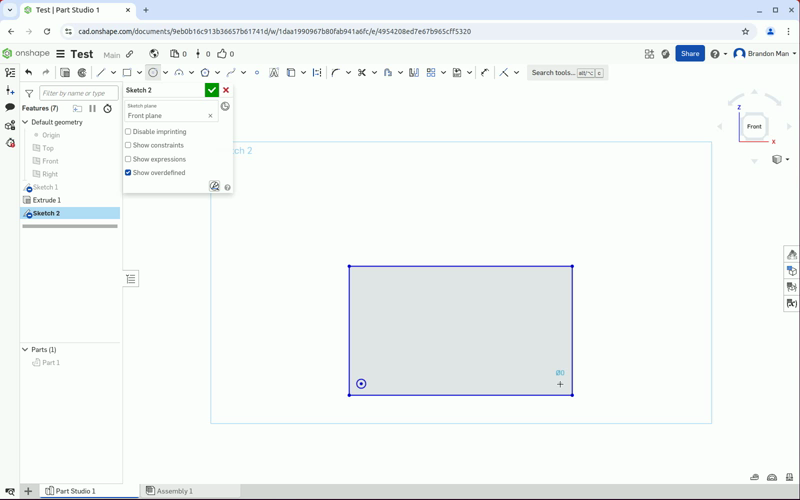
mouse_move(565, 383)
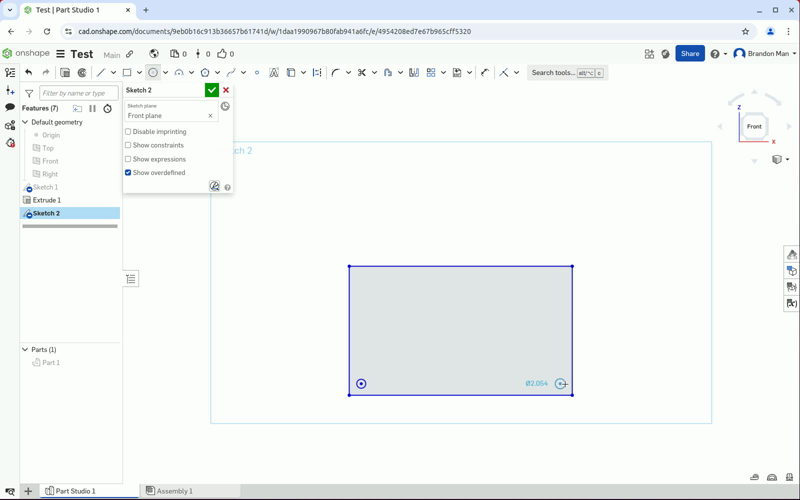
click(565, 383)
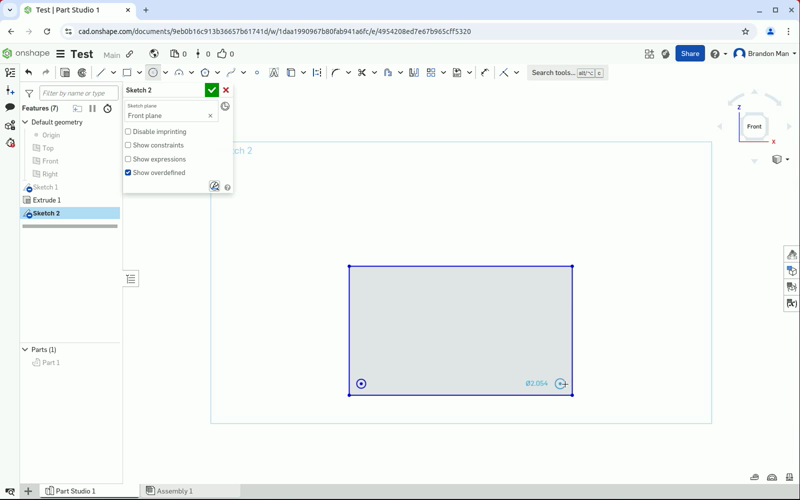
key(esc)
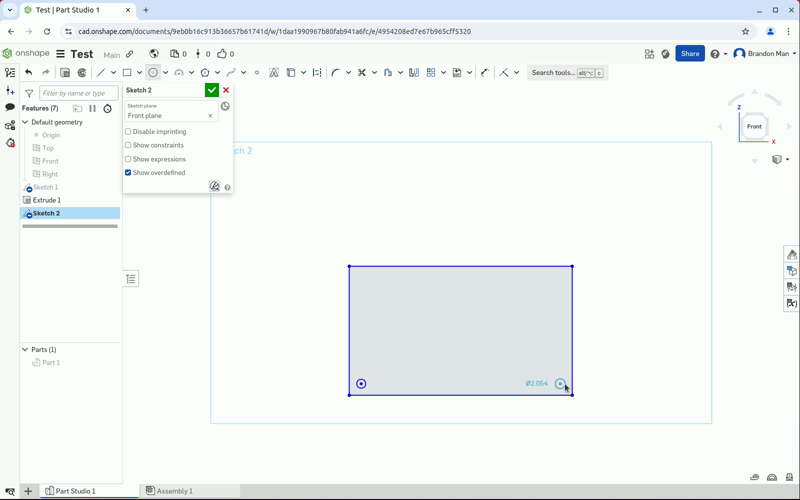
mouse_move(398, 288)
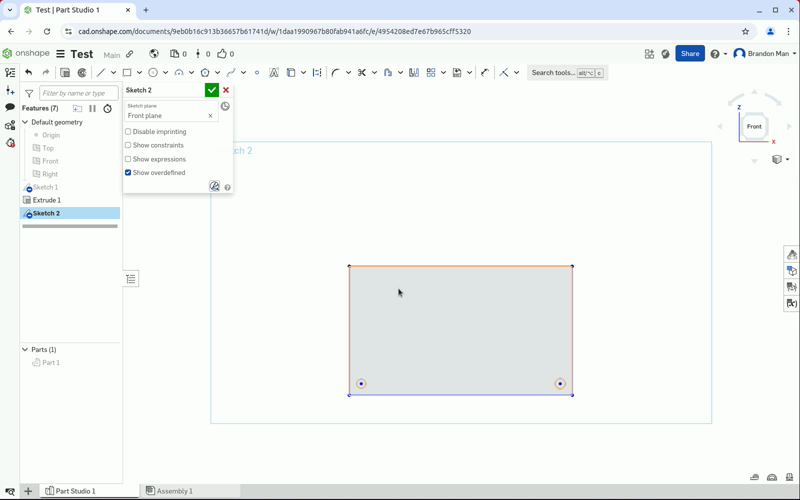
click(398, 288)
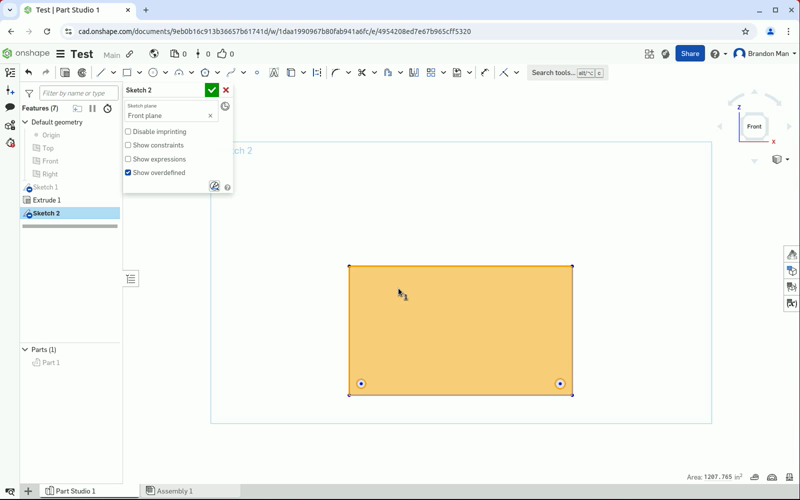
mouse_move(73, 352)
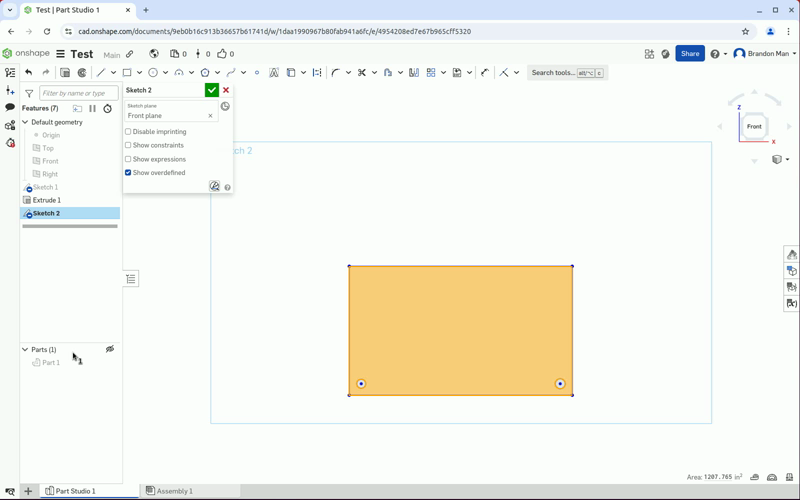
key(shift+y)
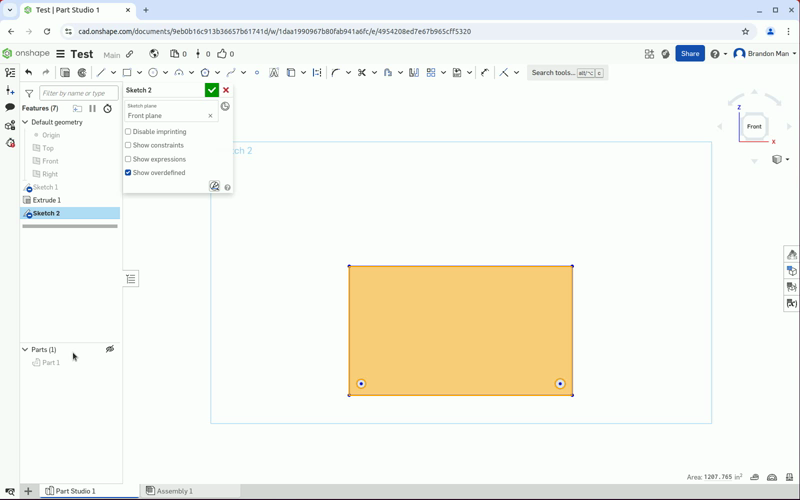
key(shift+e)
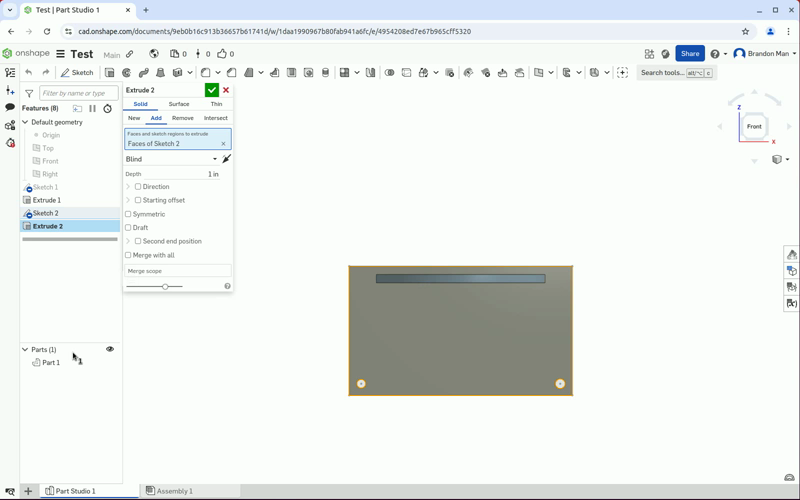
mouse_move(143, 106)
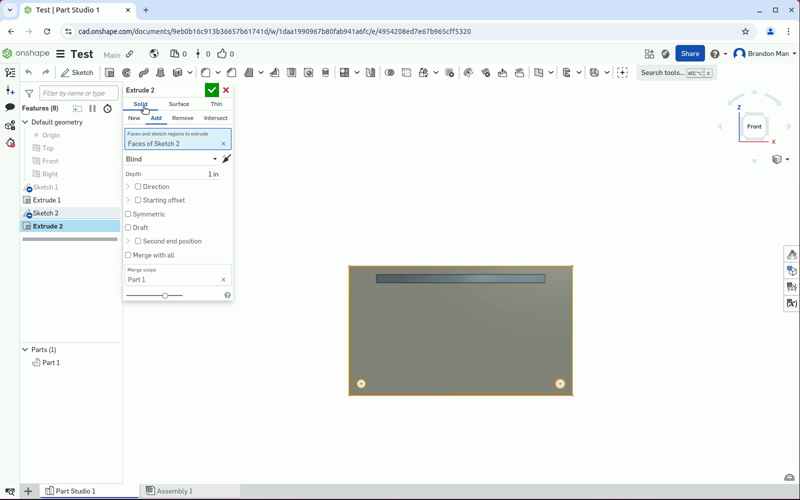
click(143, 106)
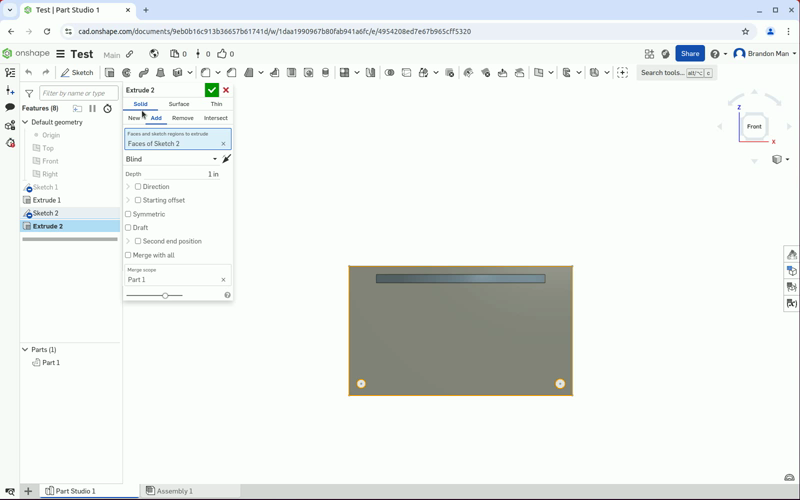
mouse_move(137, 120)
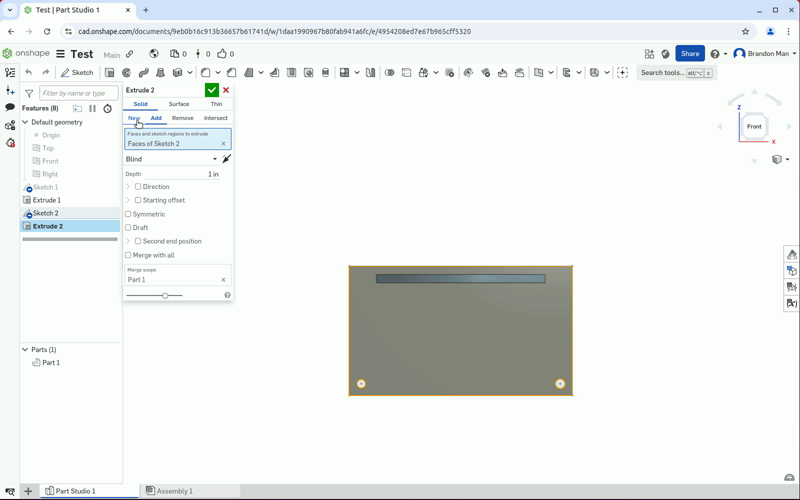
click(137, 120)
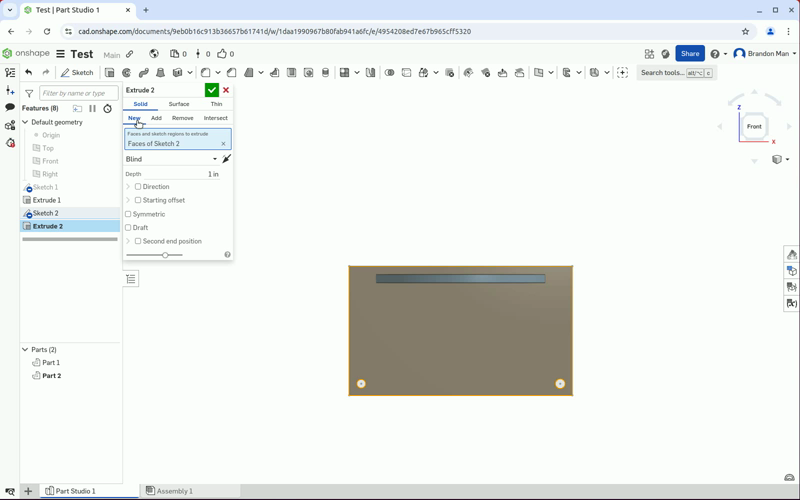
key(tab, 4)
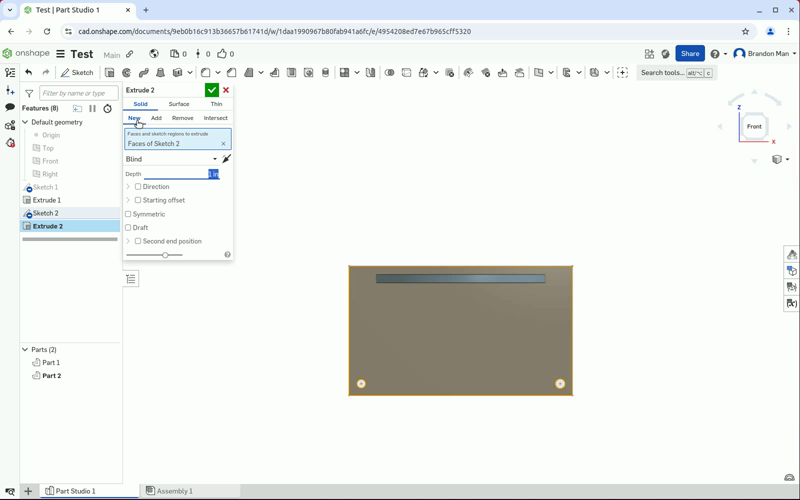
text(-21.664)
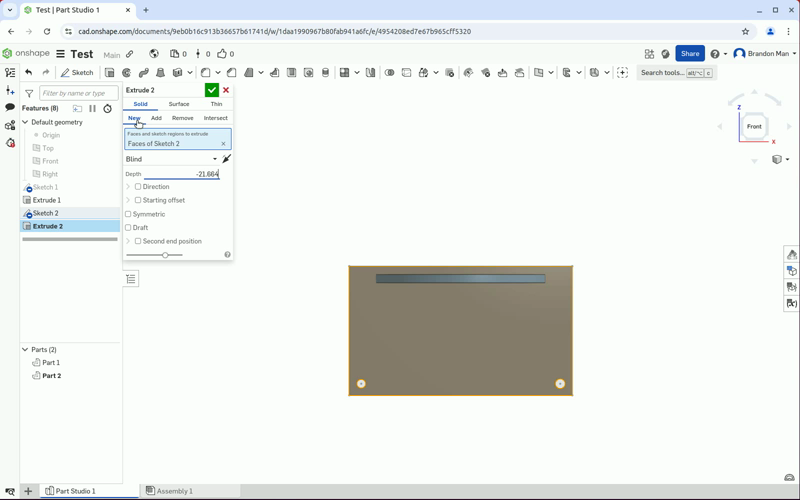
key(tab, 3)
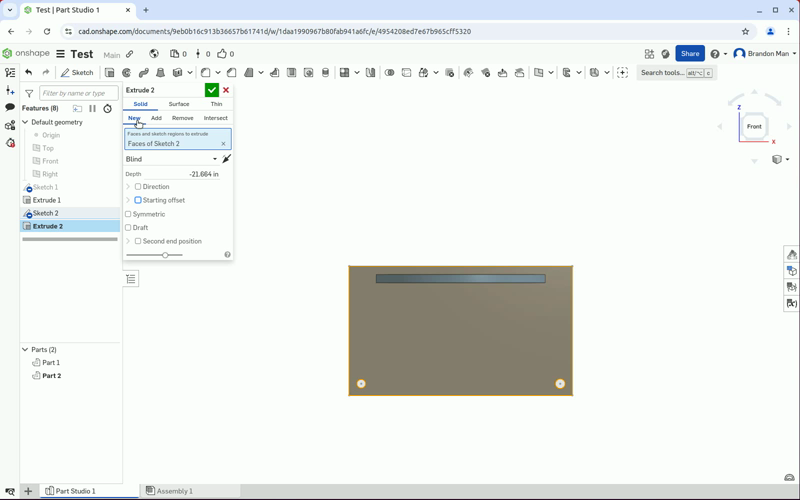
key(tab, 2)
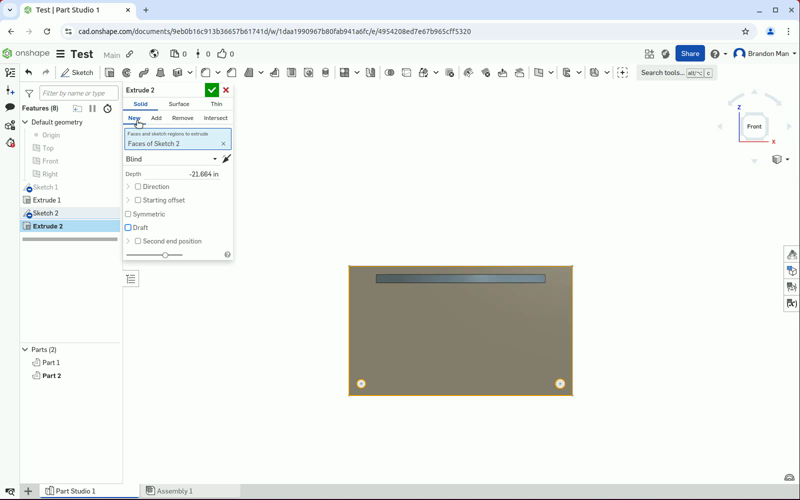
key(space)
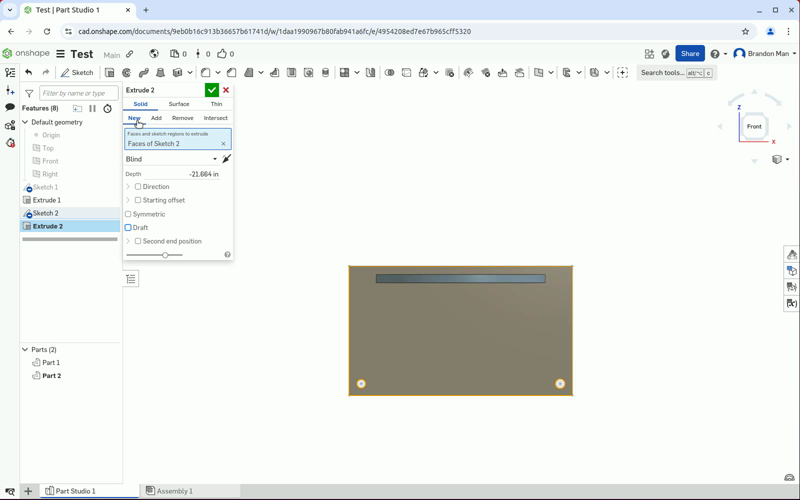
key(tab, 3)
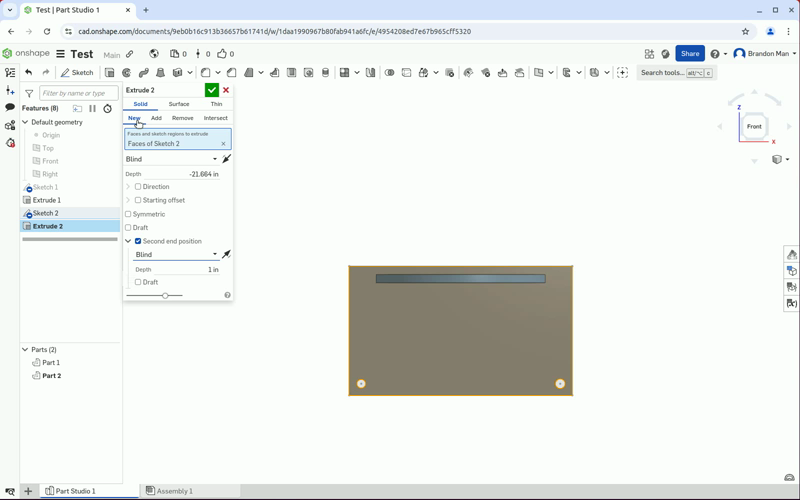
text(19.498)
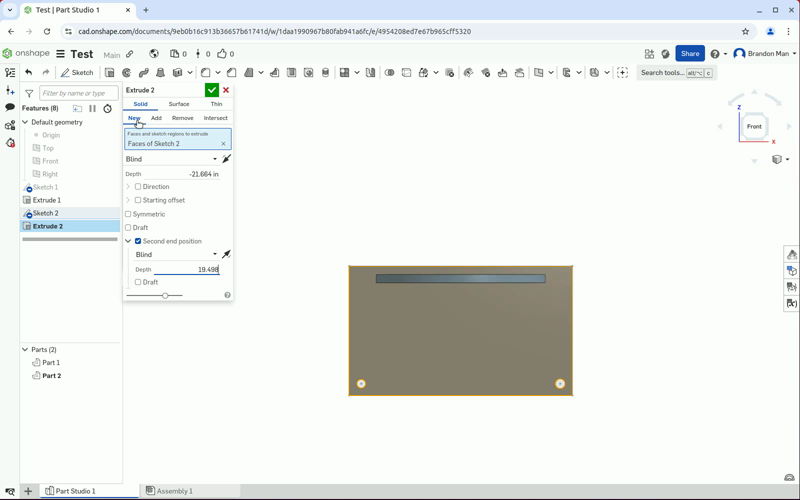
key(enter)
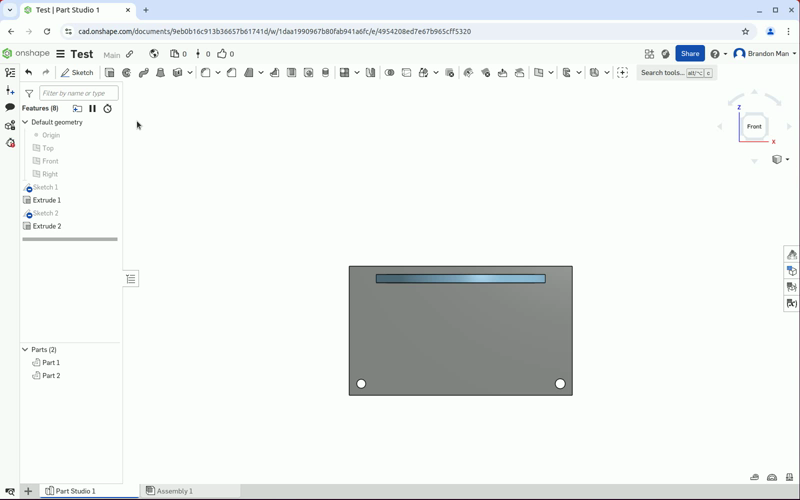
key(shift+h)
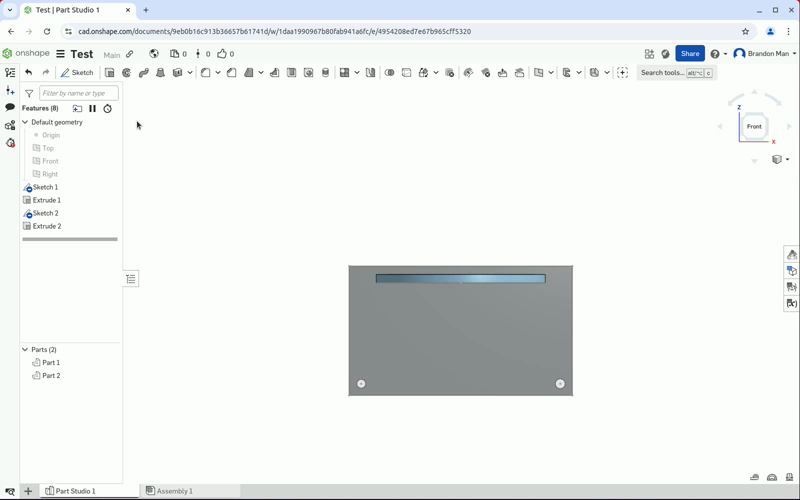
key(shift+h)
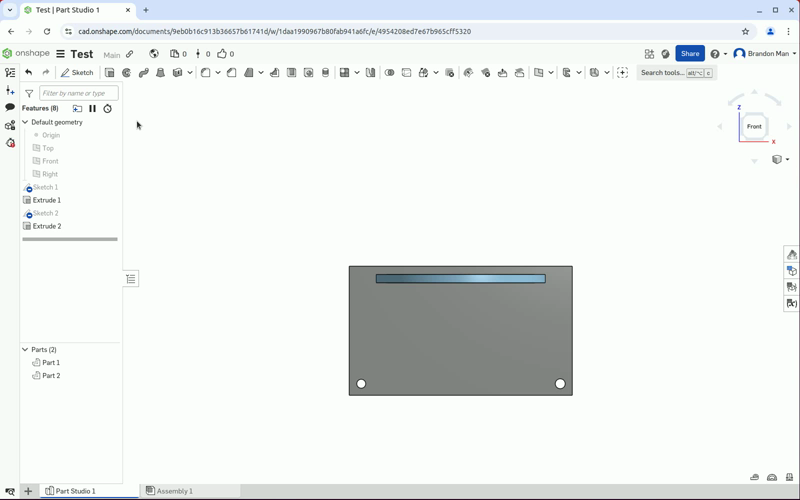
mouse_move(73, 189)
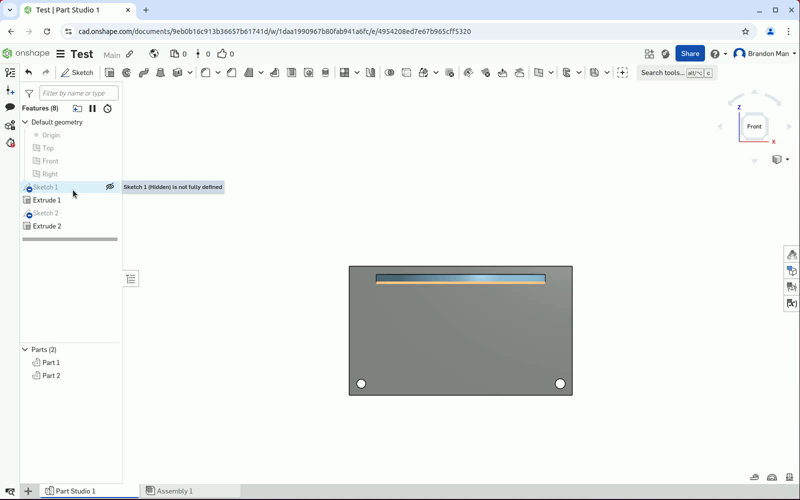
click(73, 189)
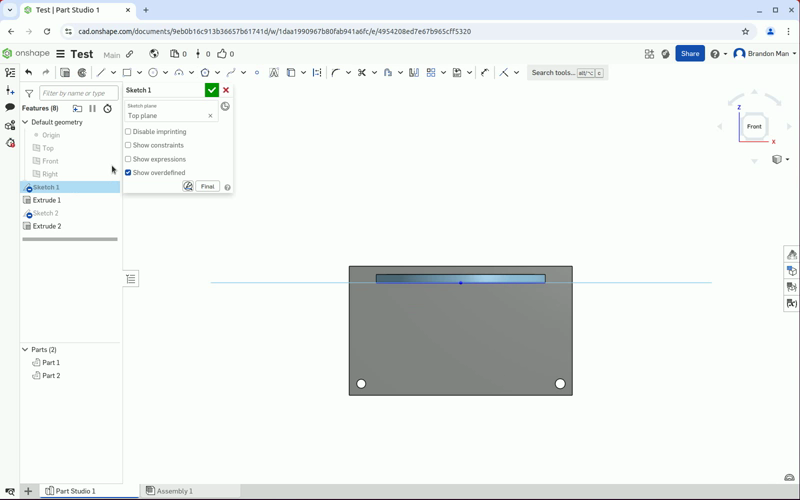
mouse_move(229, 92)
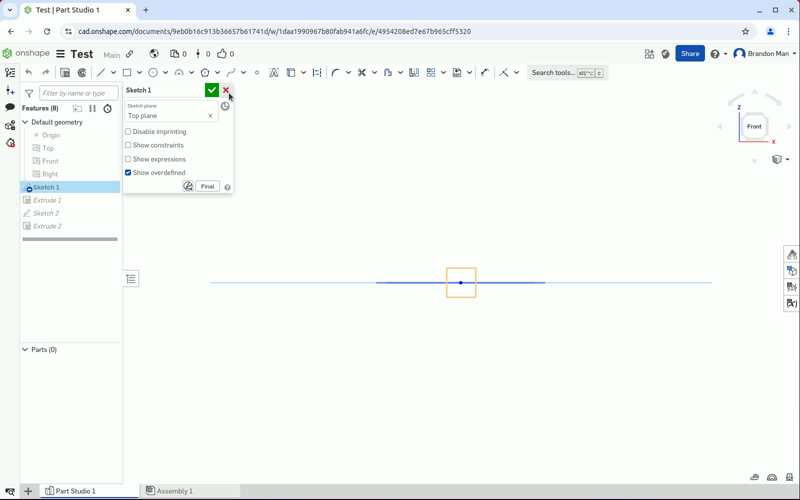
click(229, 92)
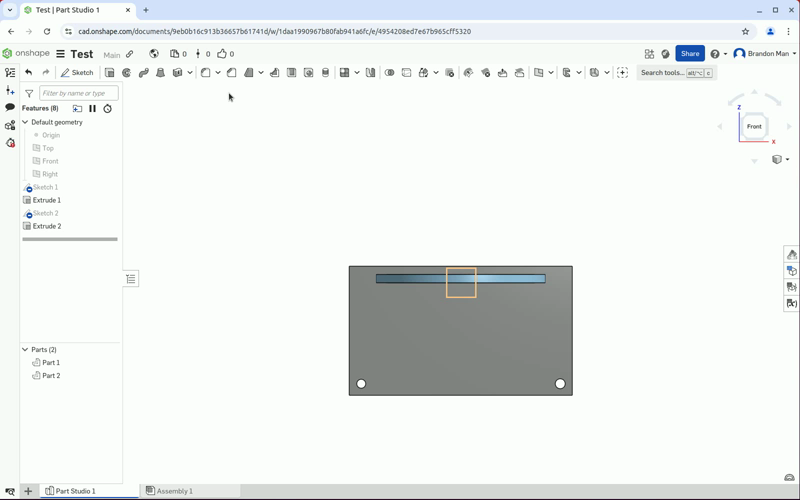
mouse_move(73, 352)
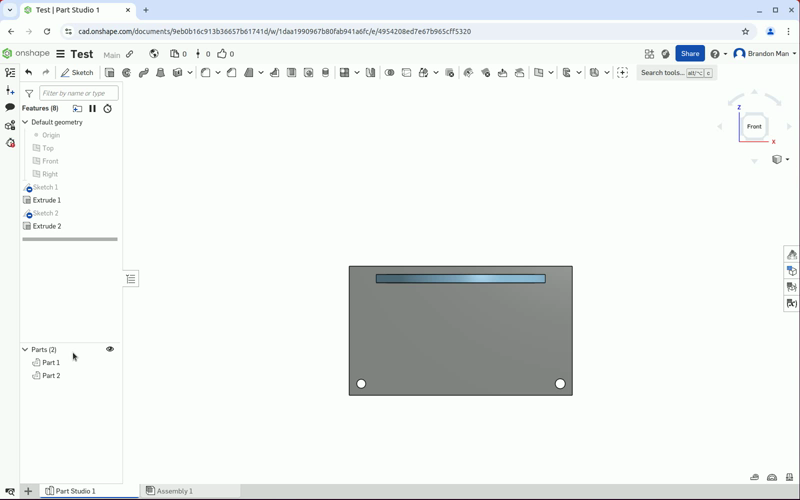
key(y)
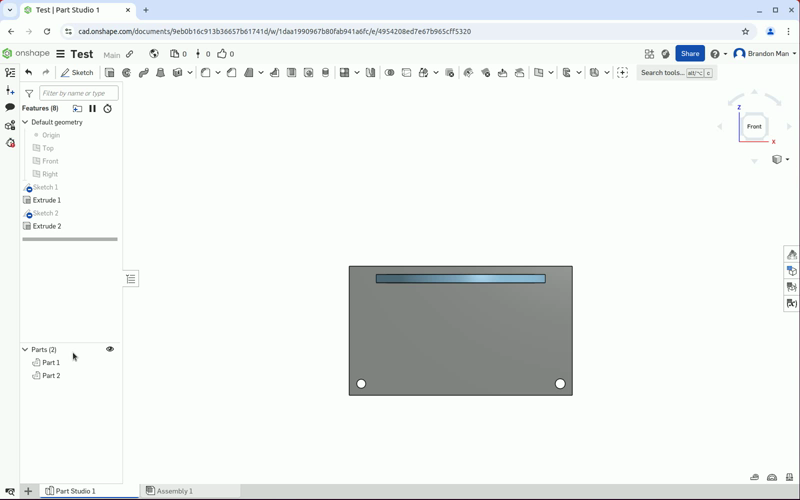
key(shift+p)
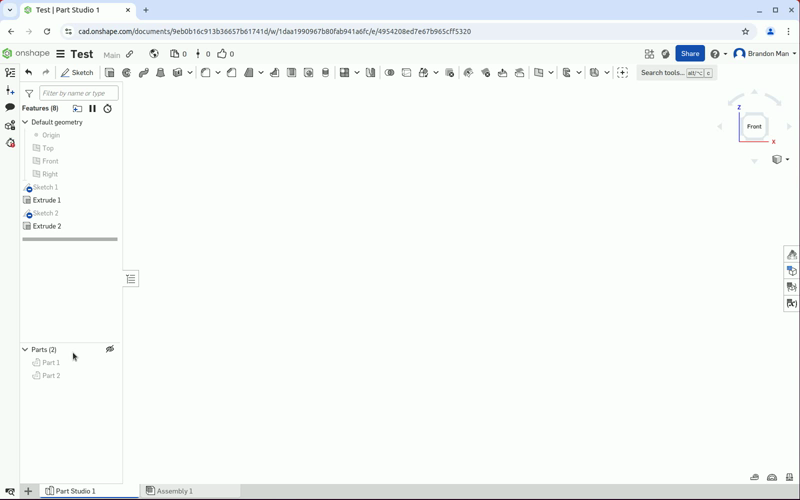
key(space)
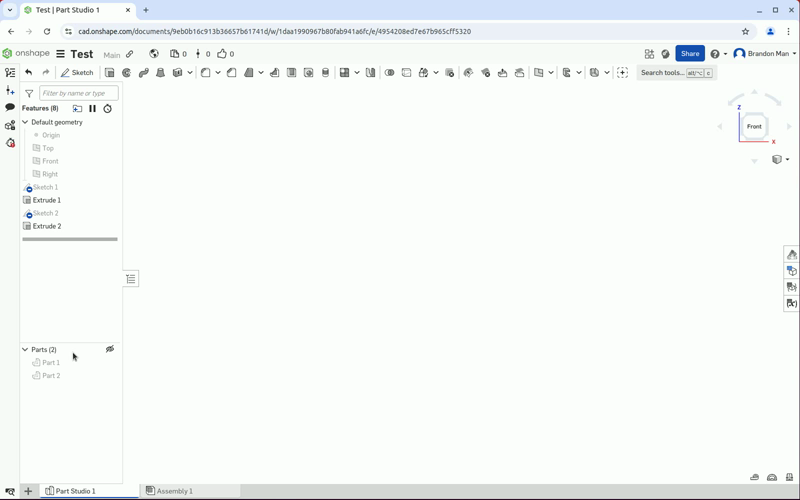
key_down(shift)
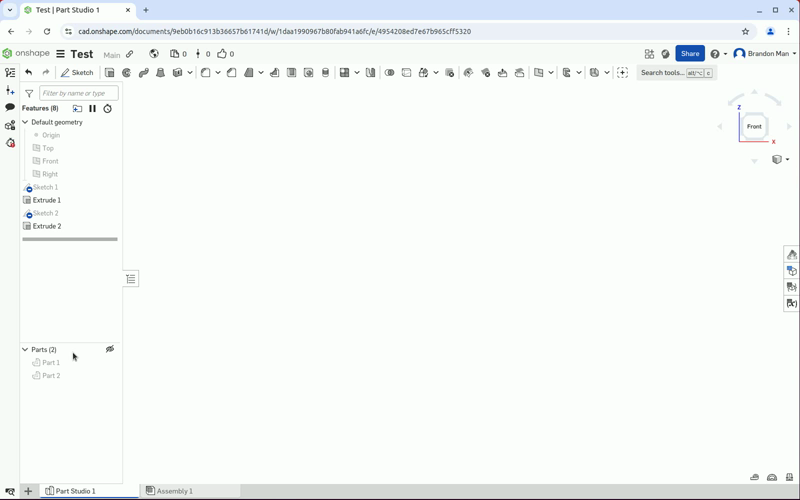
key(left)
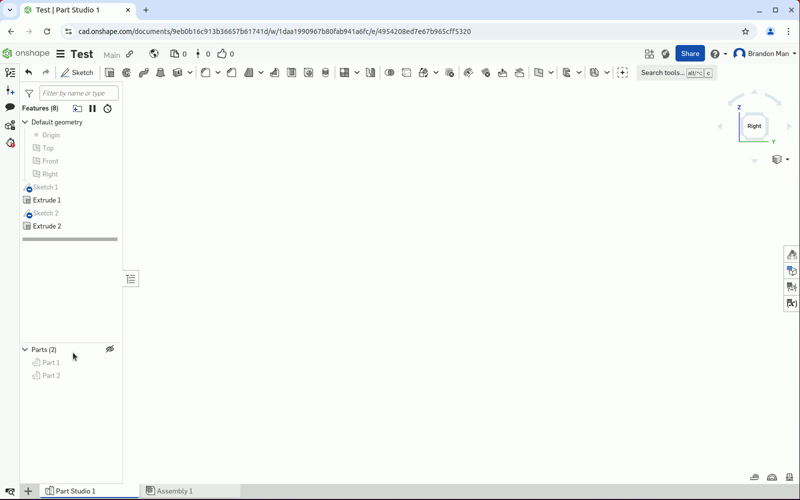
key_up(shift)
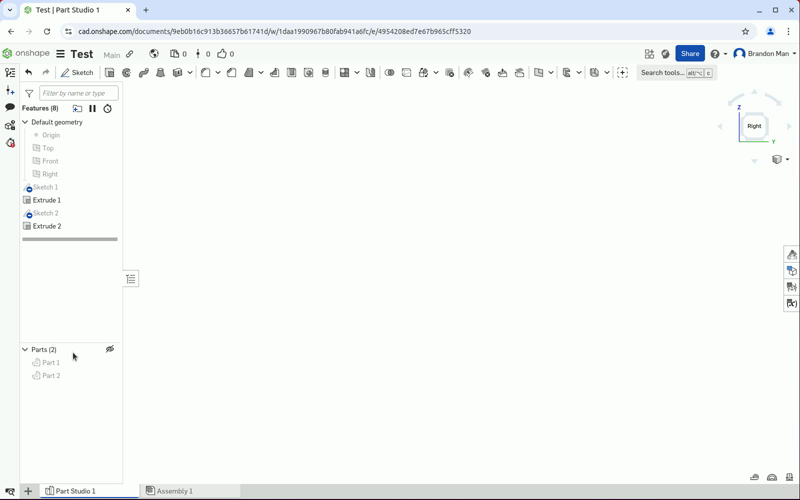
mouse_move(73, 352)
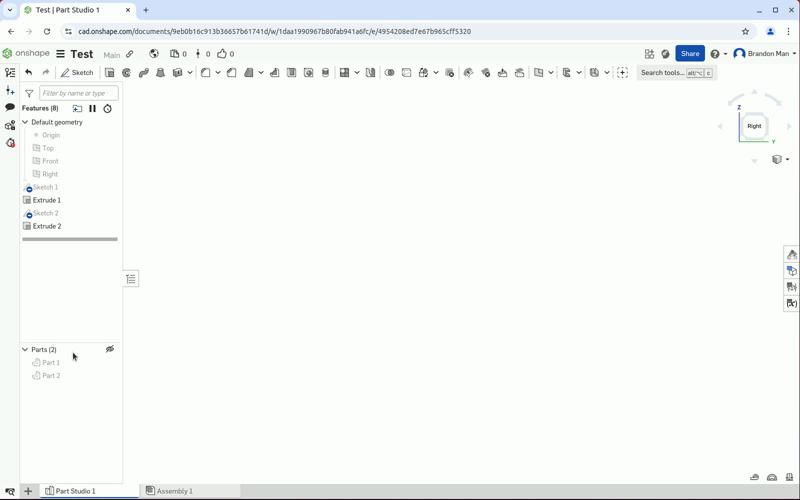
key(shift+y)
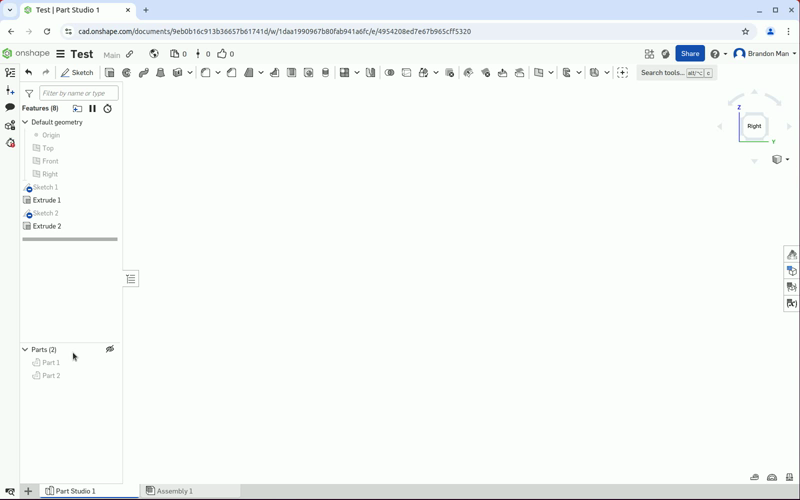
key(shift+s)
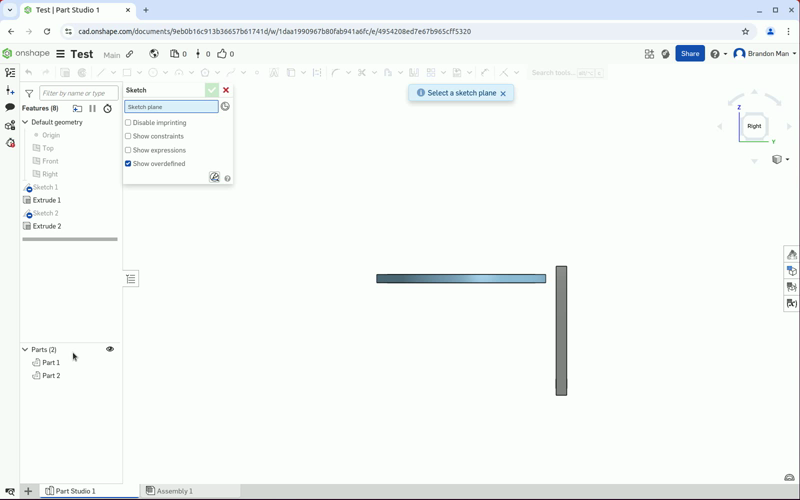
mouse_move(73, 176)
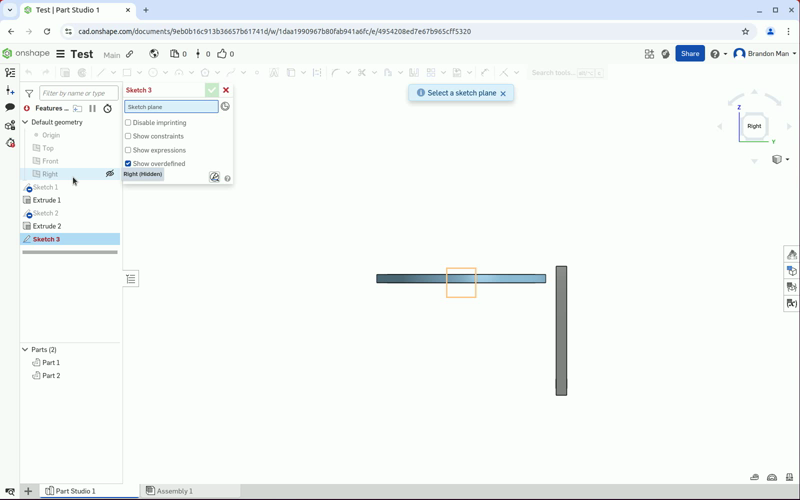
click(73, 176)
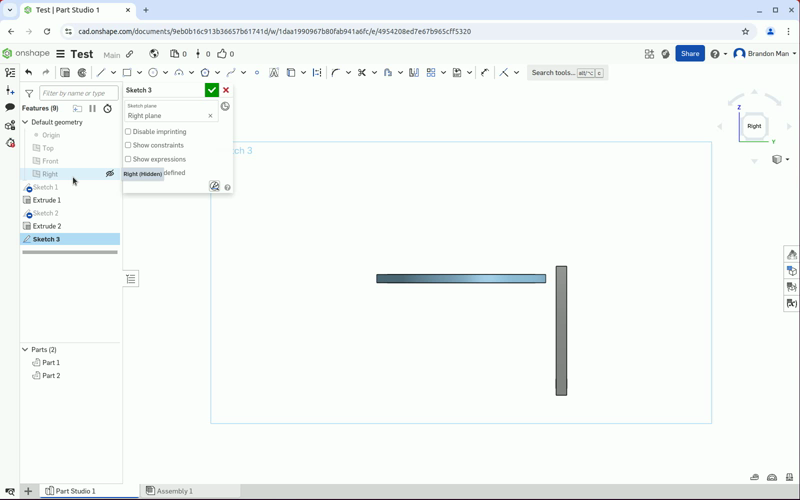
mouse_move(73, 352)
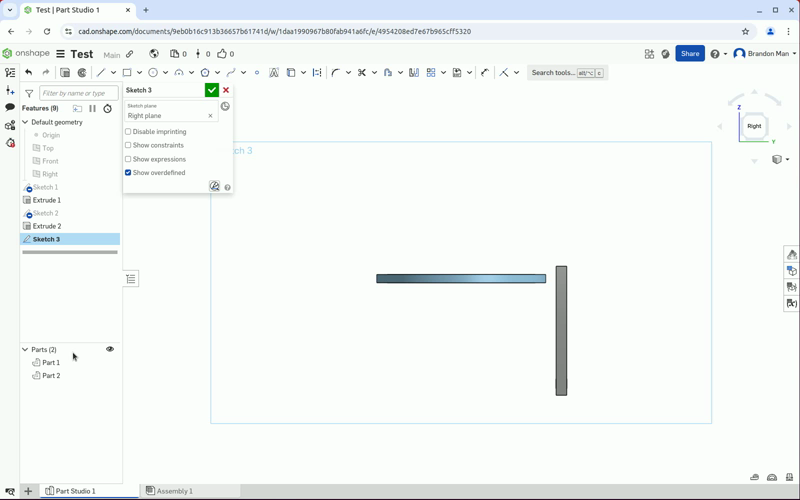
key(y)
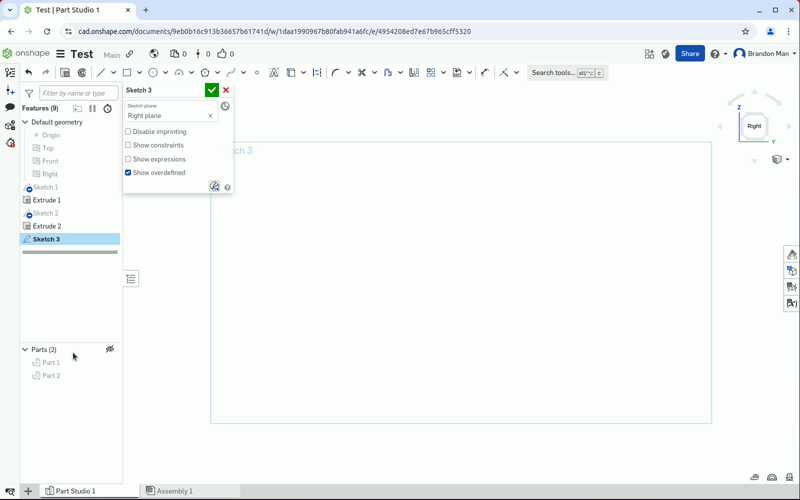
key(l)
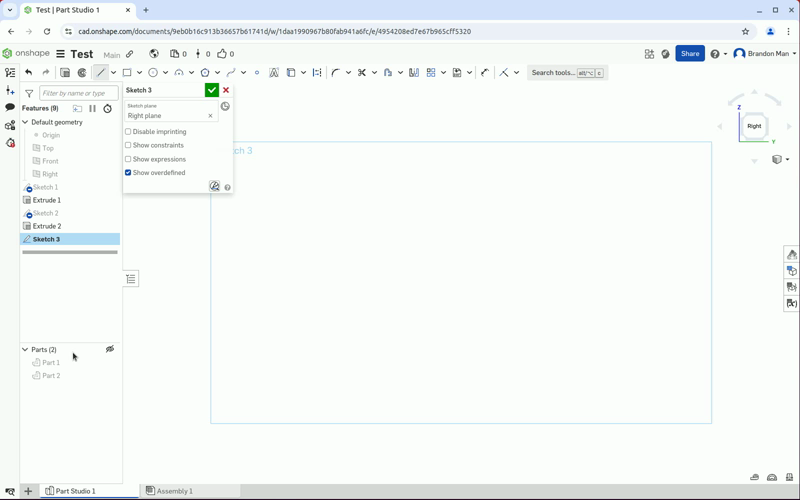
key_down(shift)
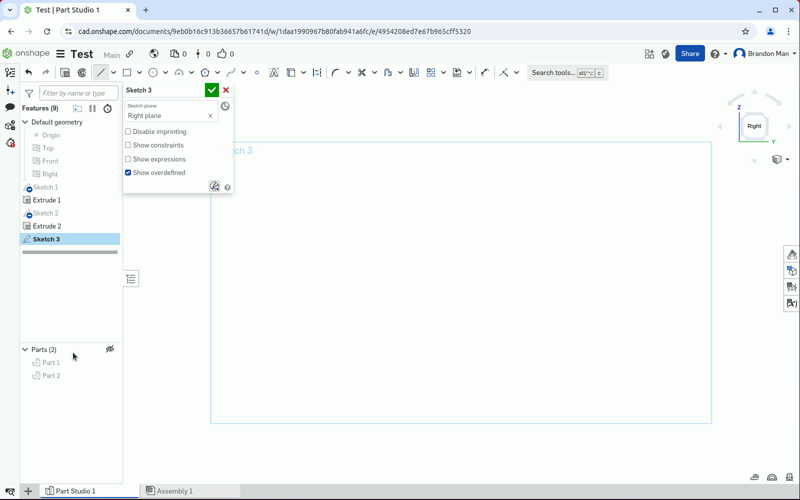
mouse_move(540, 282)
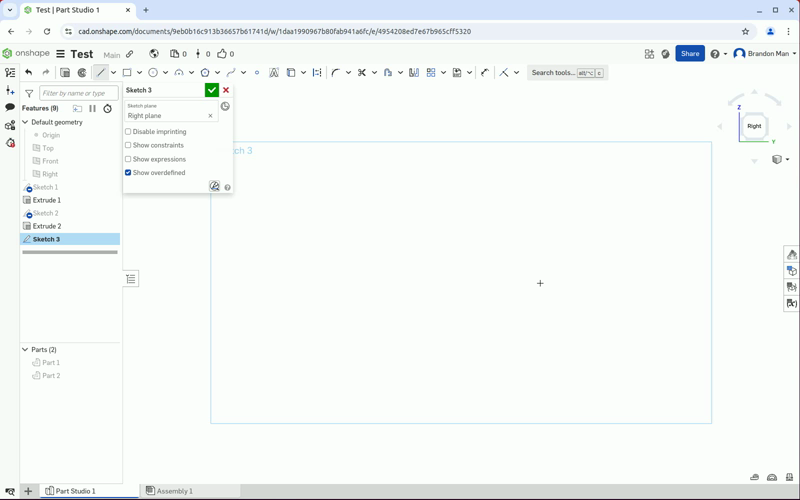
click(540, 282)
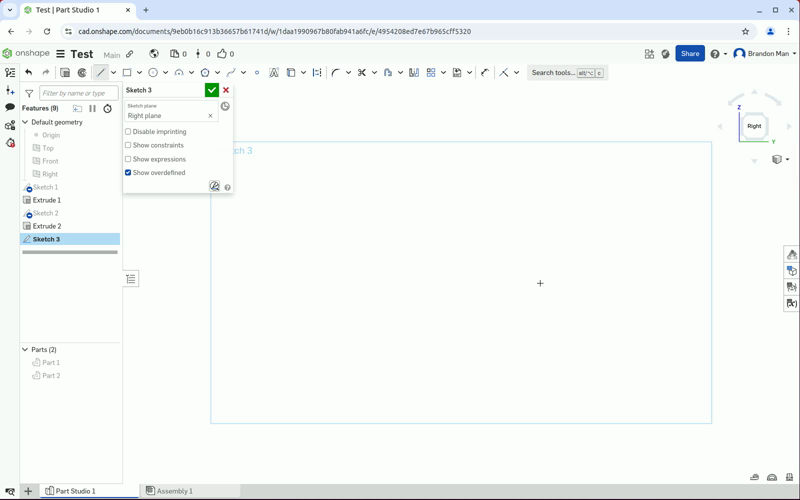
key_up(shift)
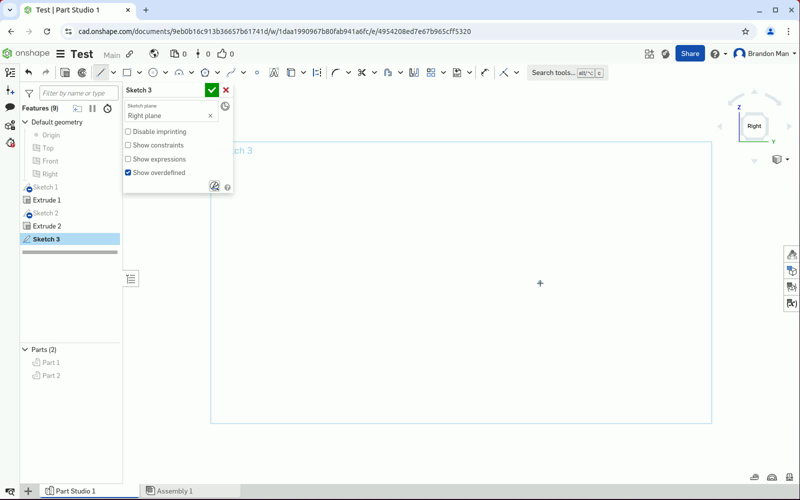
key_down(shift)
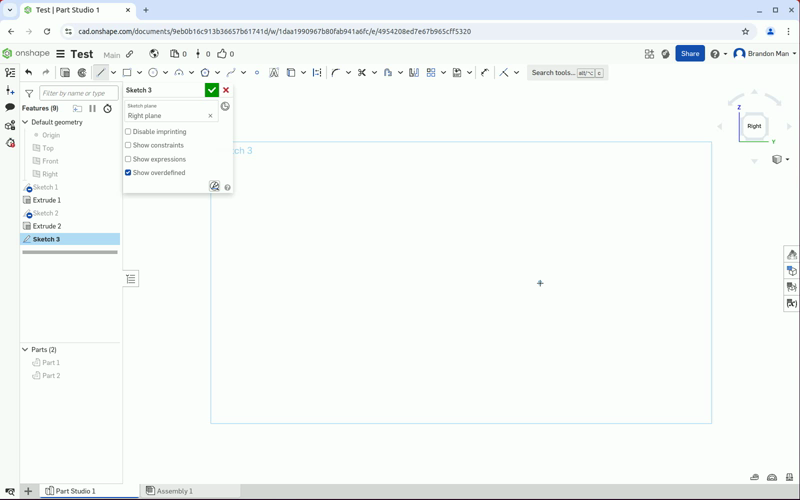
mouse_move(570, 282)
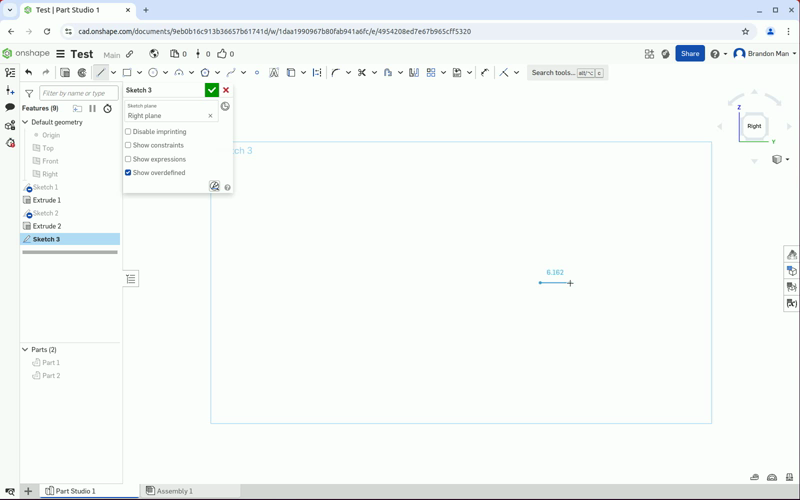
mouse_move(561, 282)
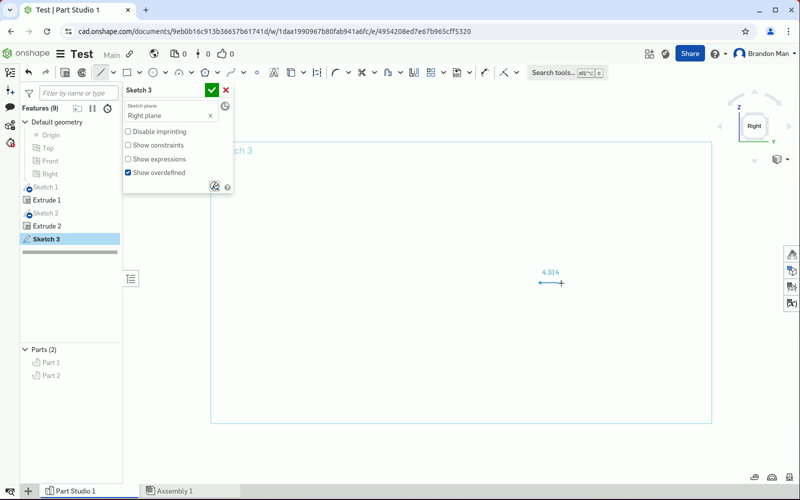
click(561, 282)
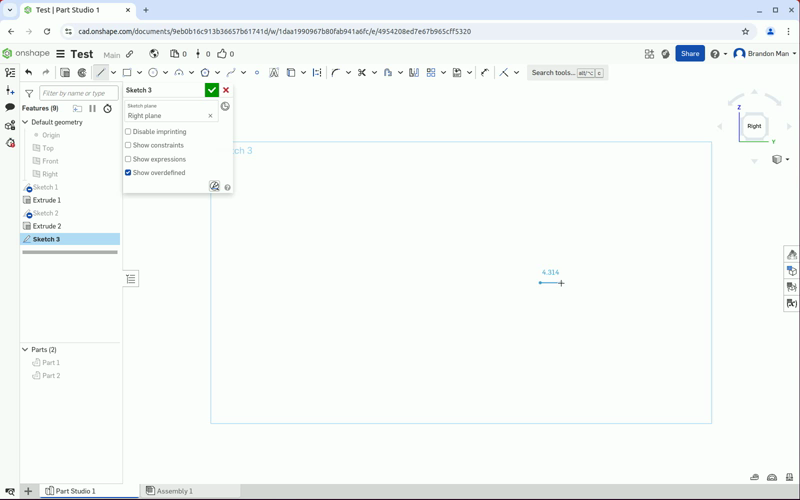
key_up(shift)
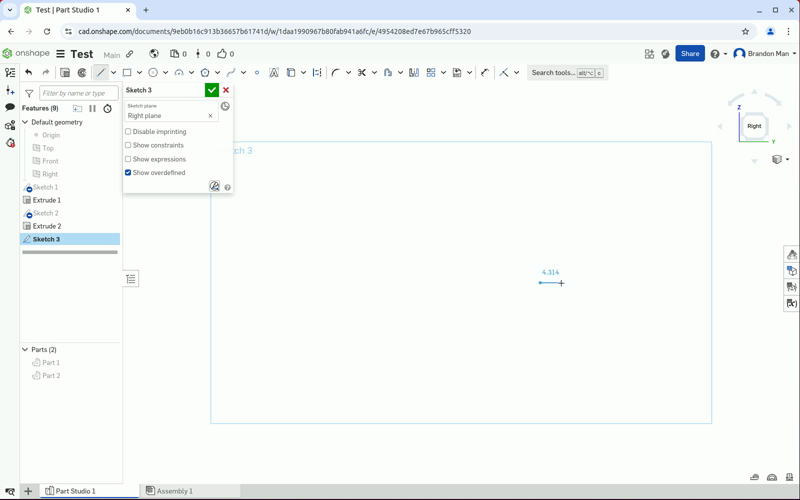
key_down(shift)
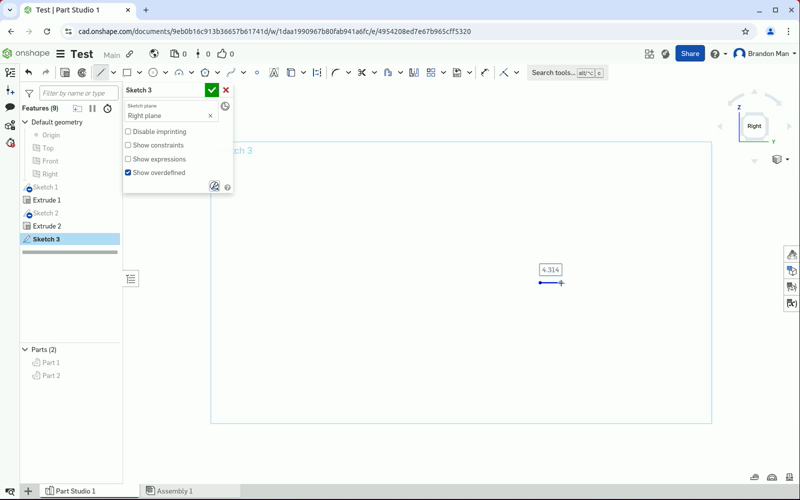
mouse_move(589, 282)
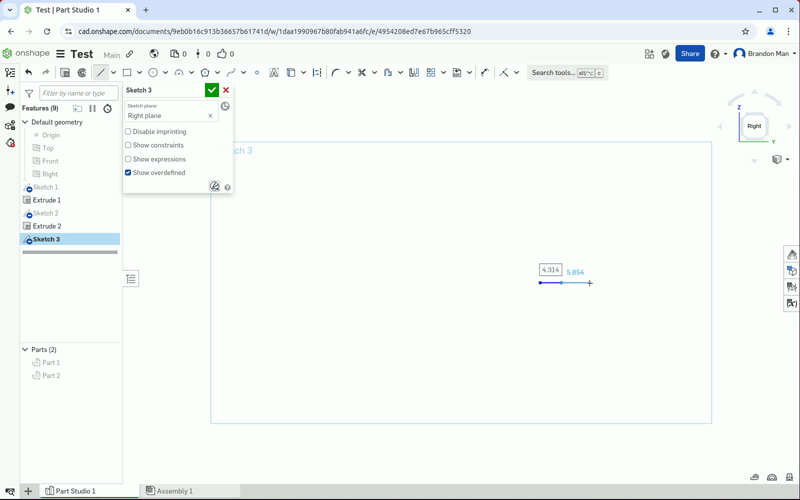
mouse_move(561, 277)
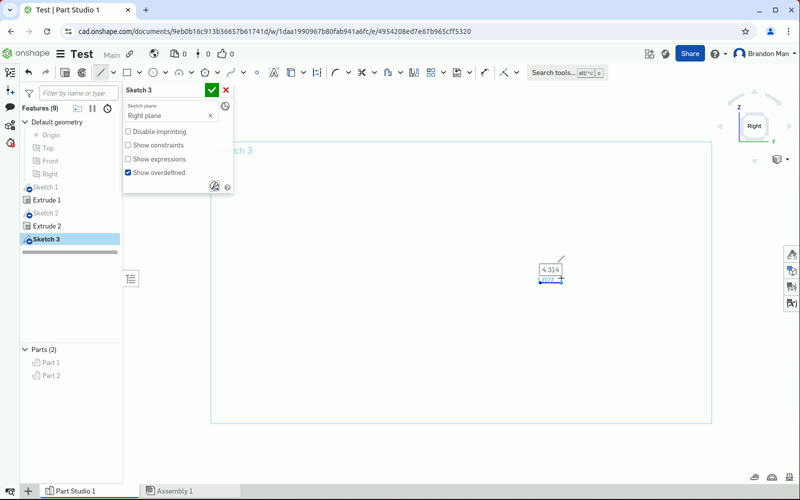
scroll(6)
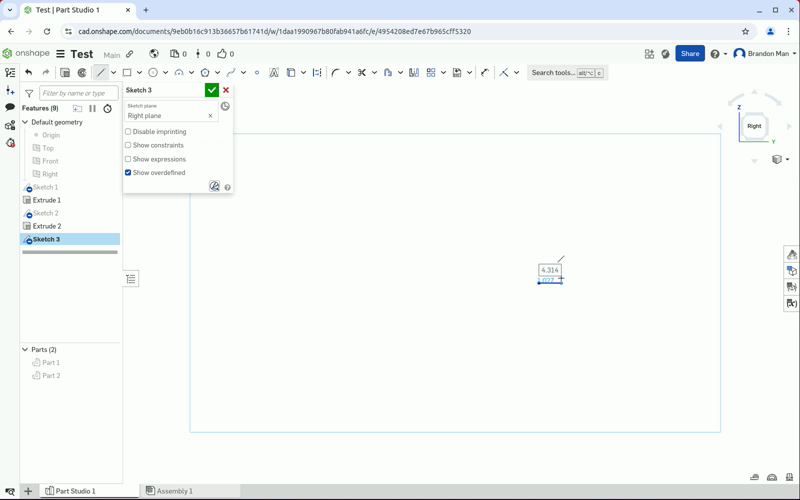
scroll(6)
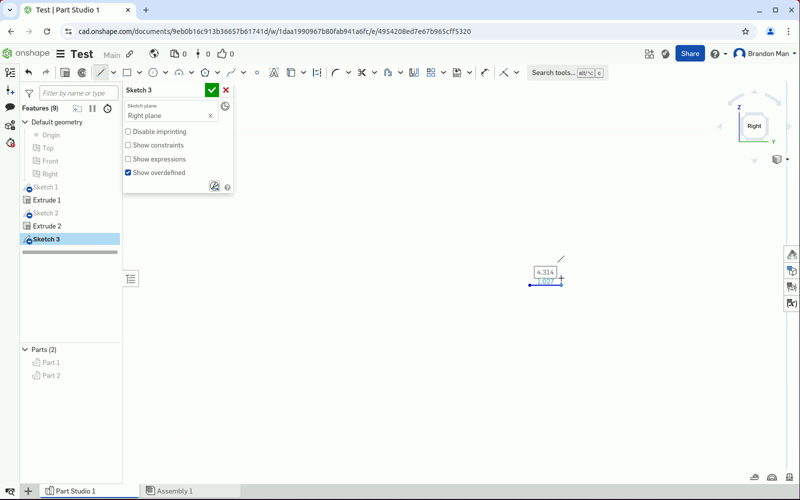
scroll(6)
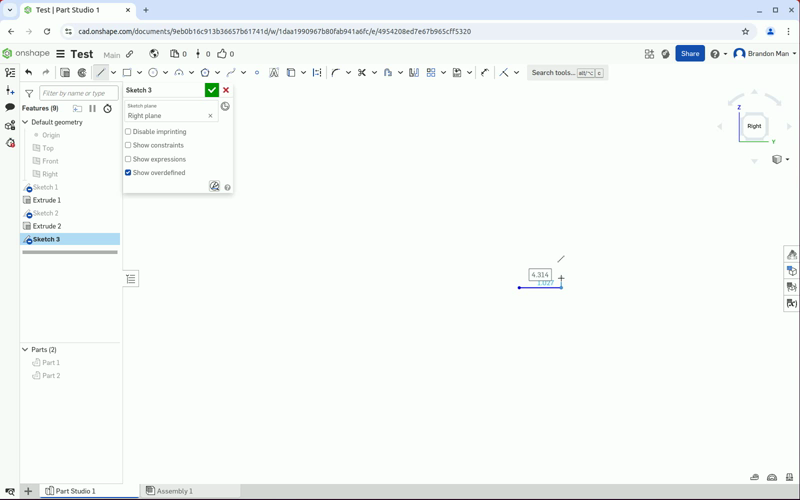
scroll(6)
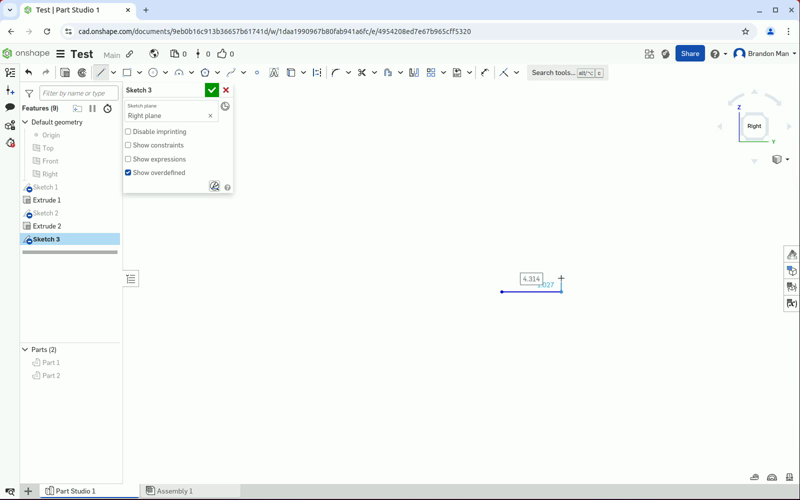
scroll(6)
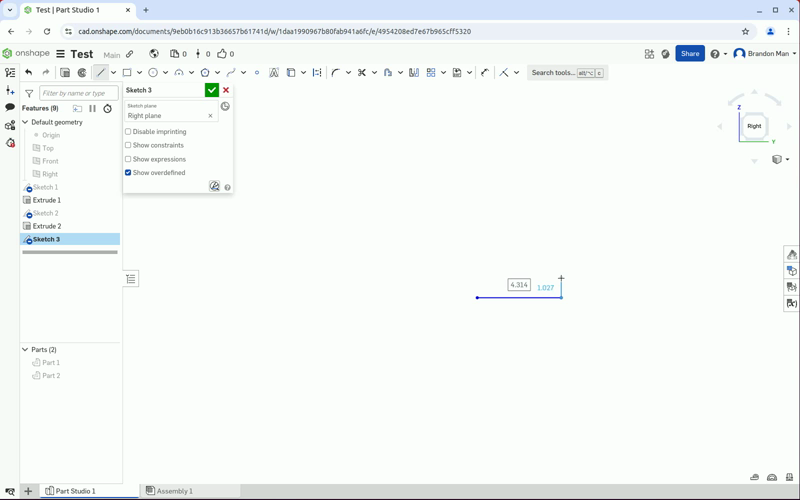
scroll(6)
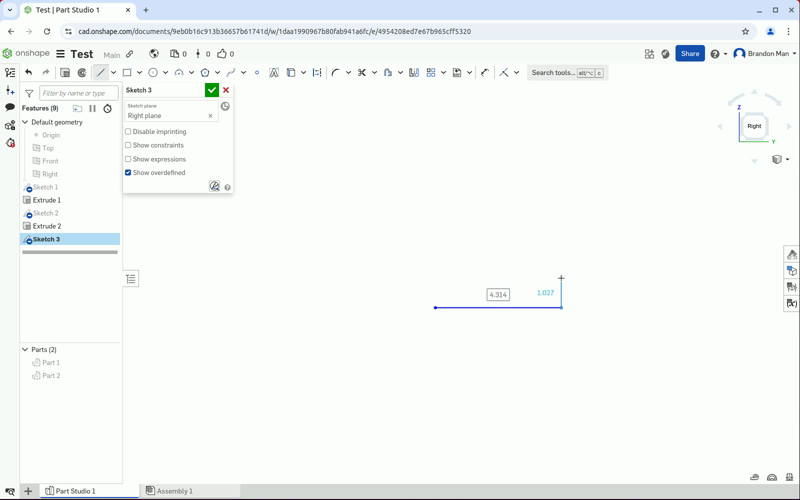
scroll(6)
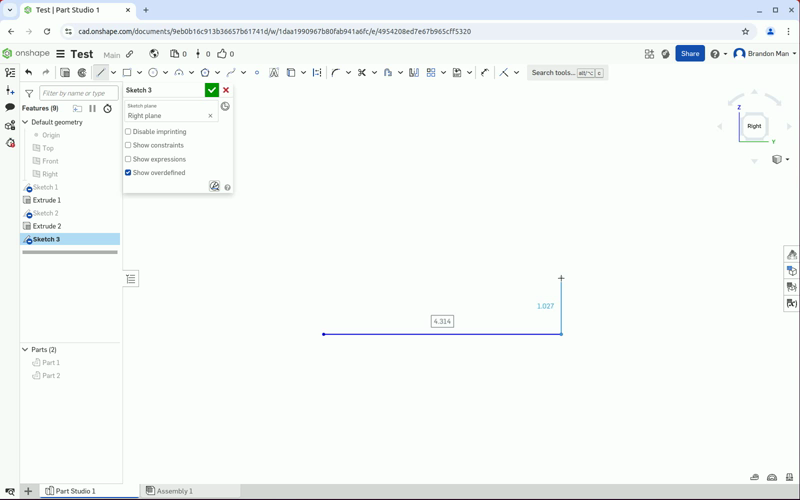
click(561, 277)
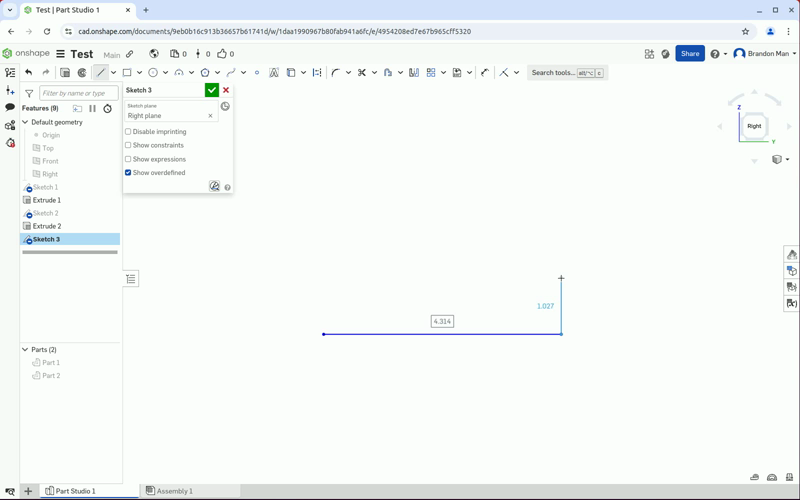
scroll(-6)
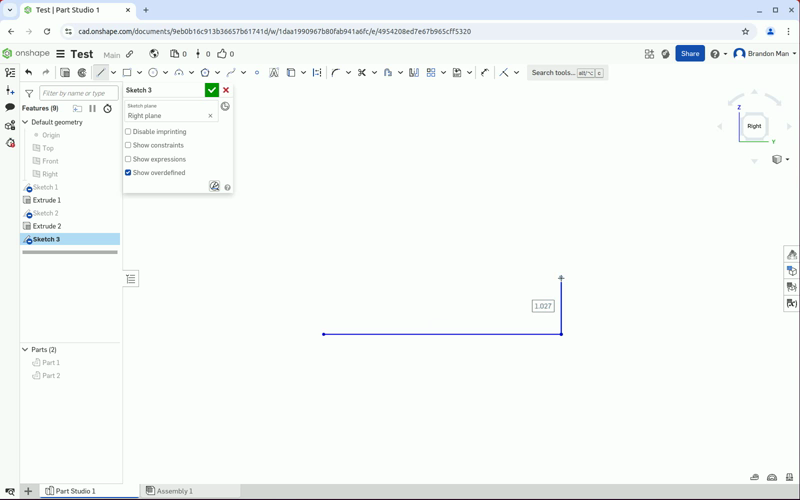
scroll(-6)
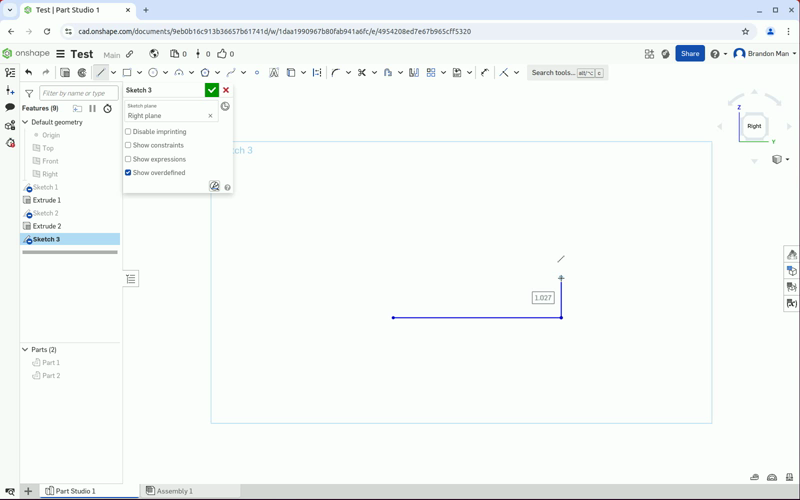
scroll(-6)
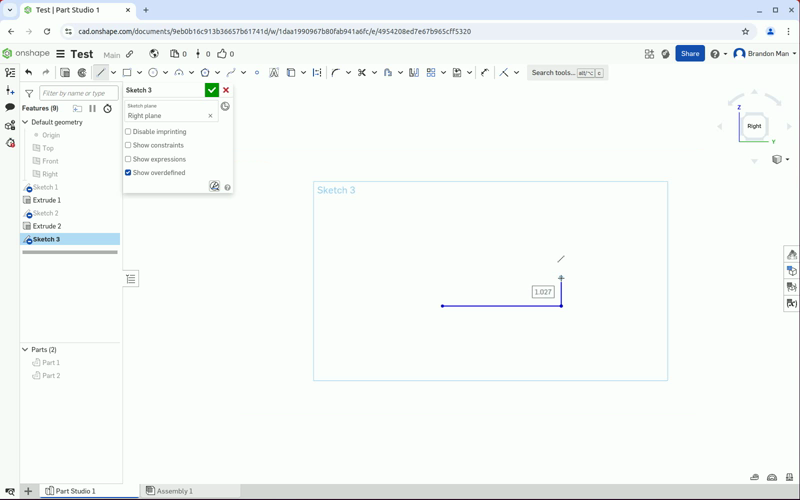
scroll(-6)
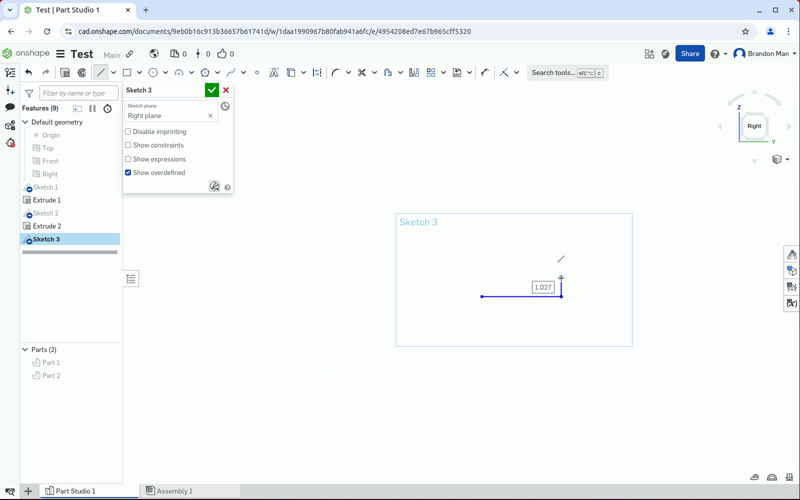
scroll(-6)
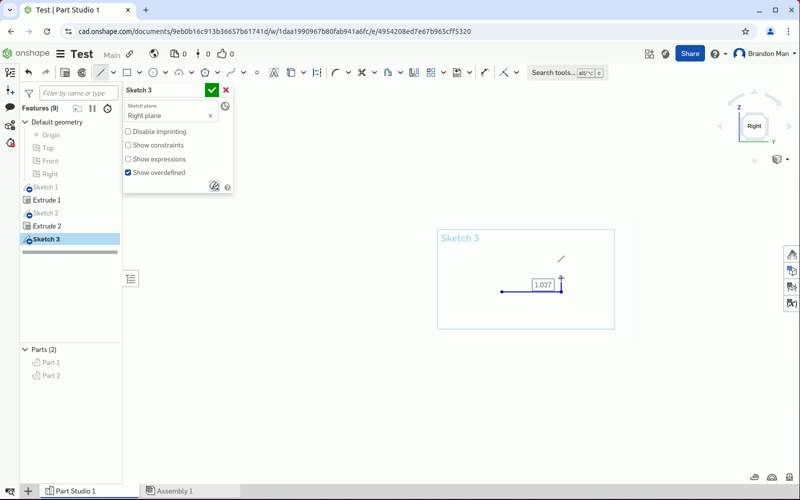
scroll(-6)
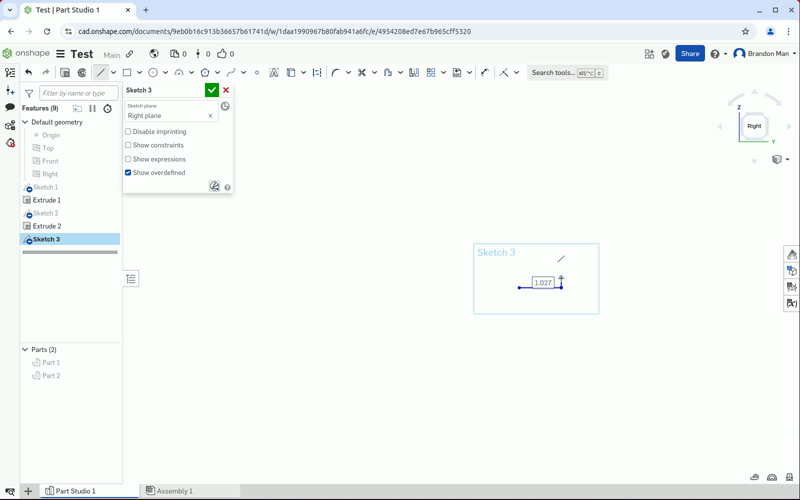
scroll(-6)
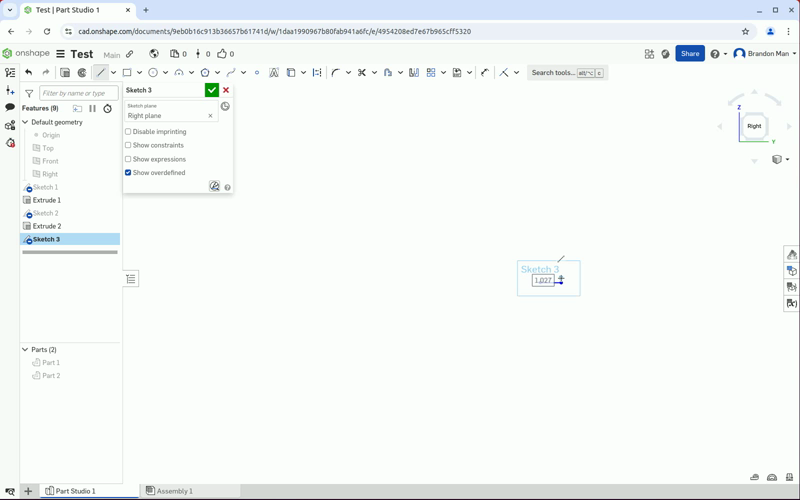
key_up(shift)
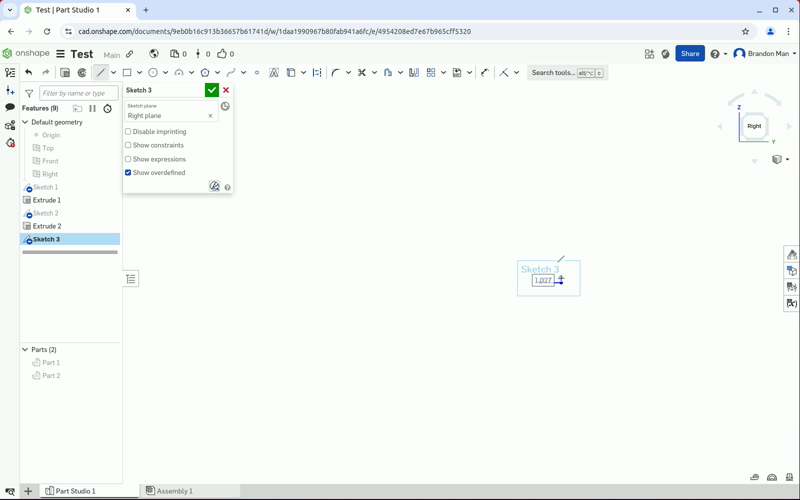
key_down(shift)
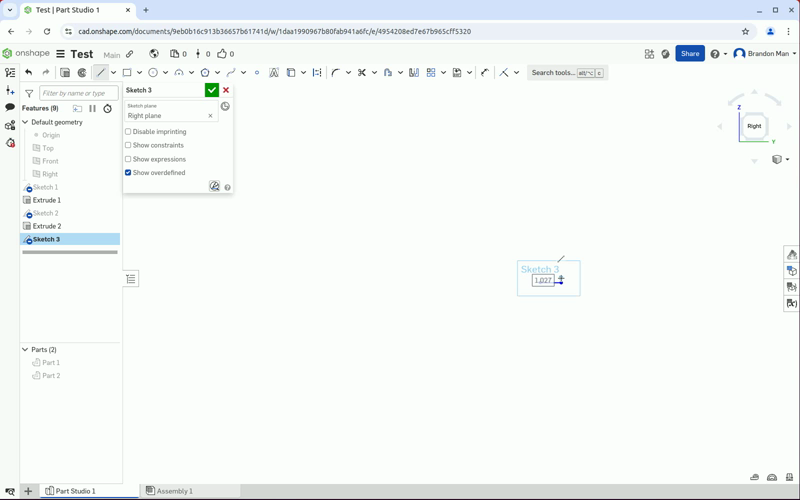
mouse_move(589, 277)
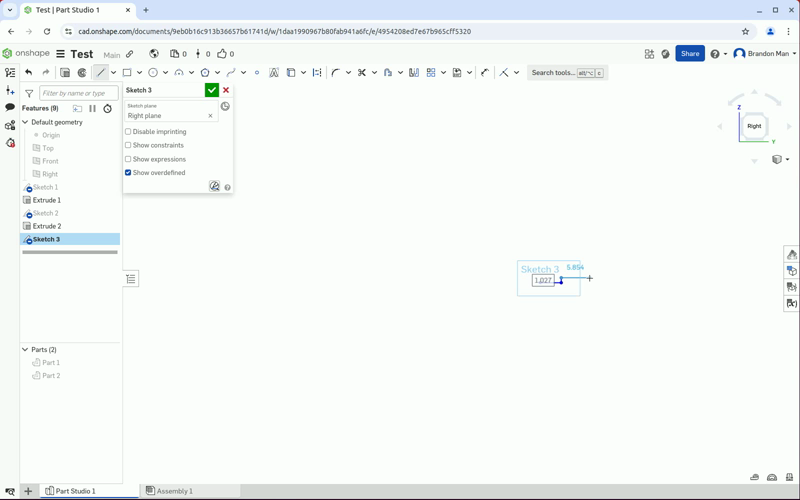
mouse_move(540, 277)
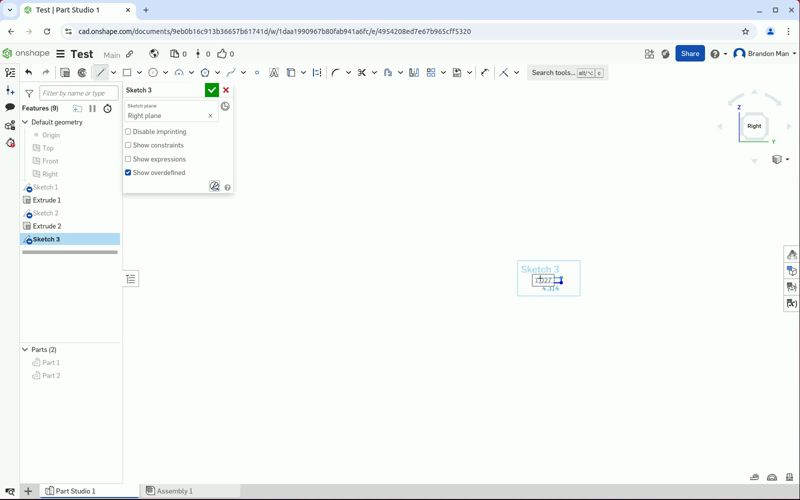
click(540, 277)
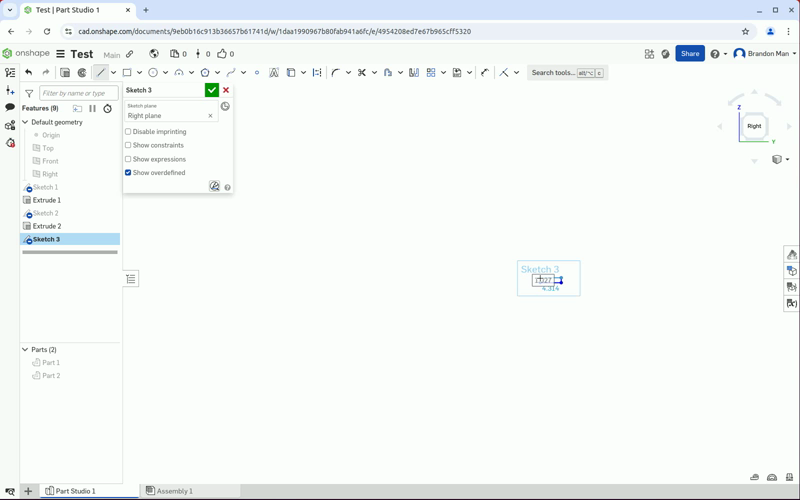
key_up(shift)
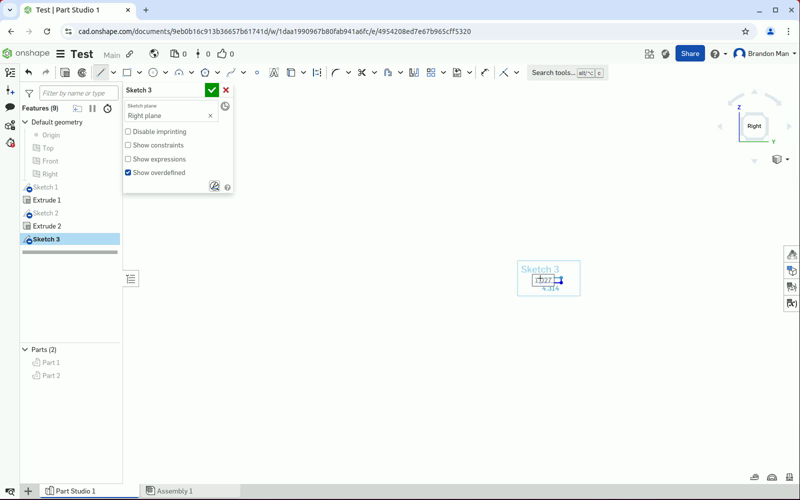
mouse_move(570, 277)
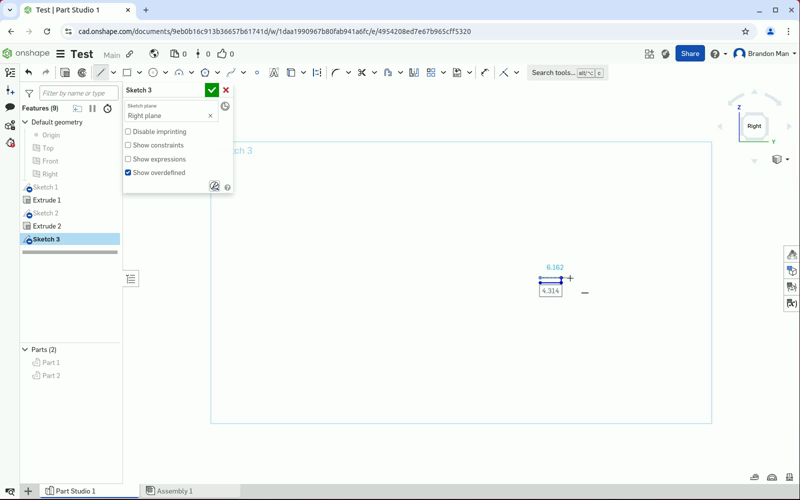
key_down(shift)
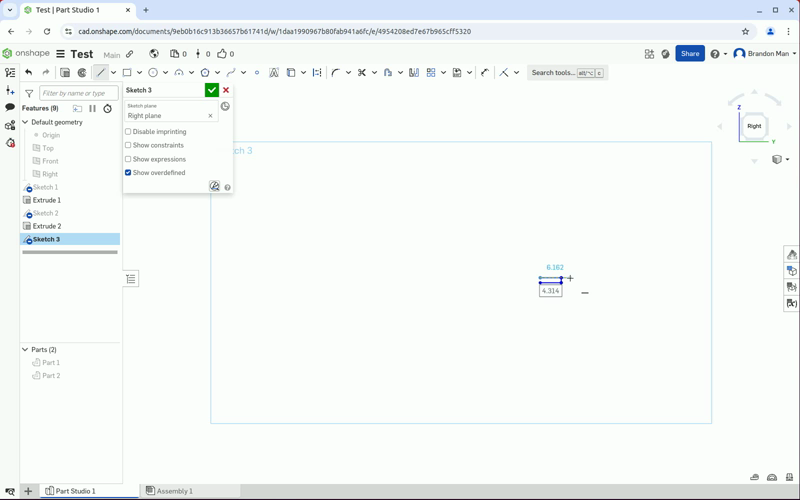
mouse_move(540, 282)
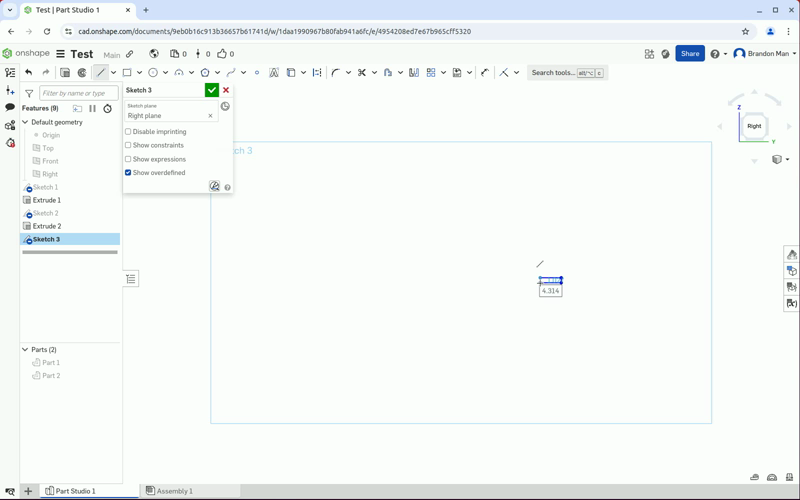
scroll(6)
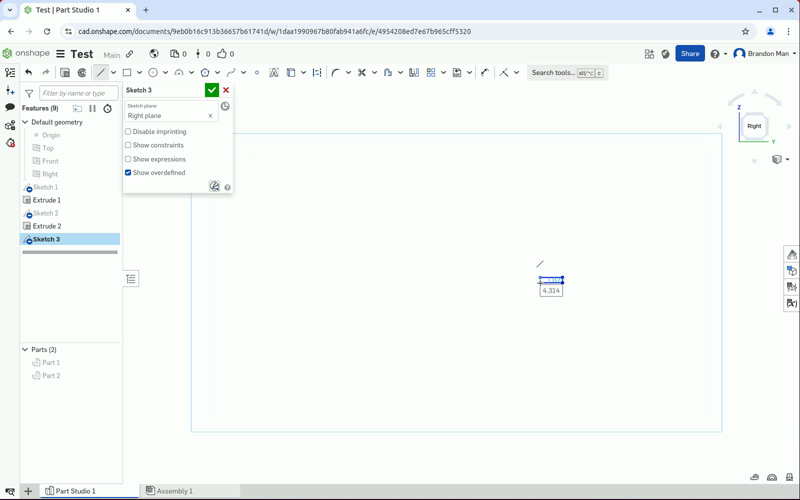
scroll(6)
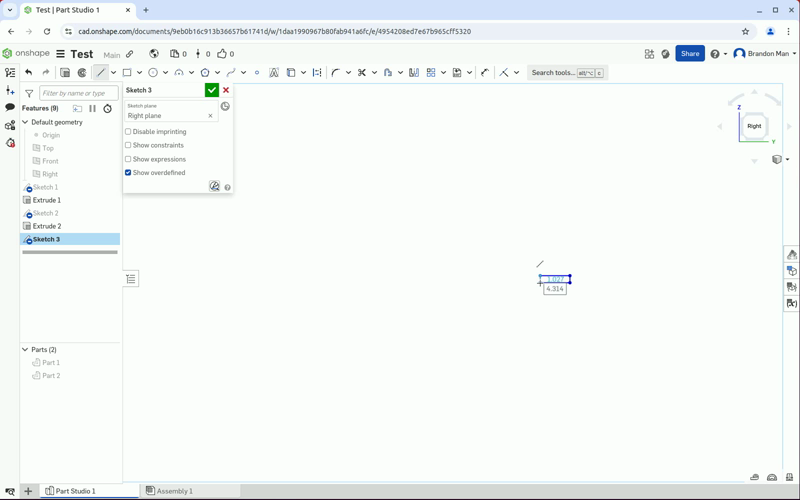
scroll(6)
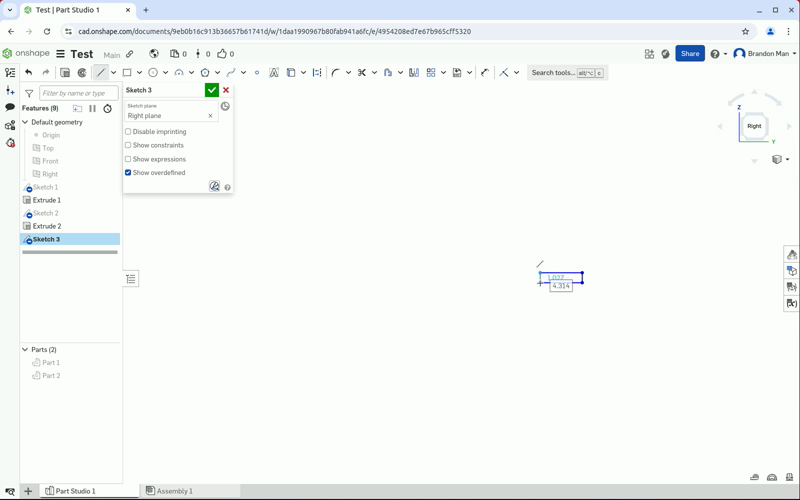
scroll(6)
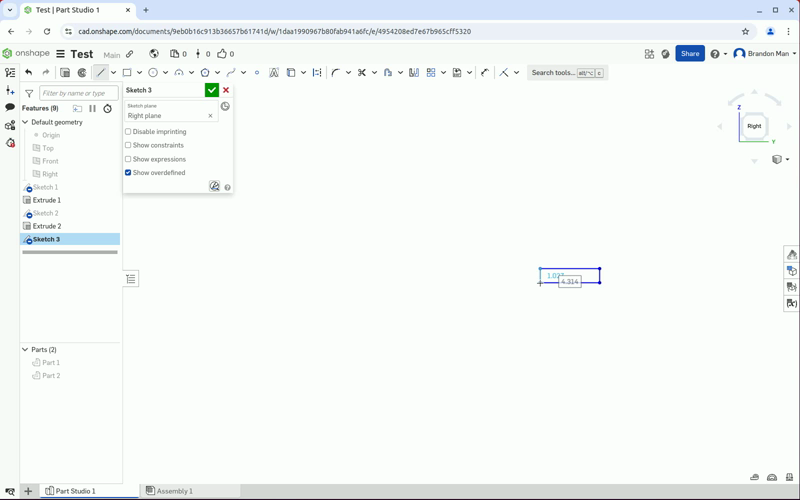
scroll(6)
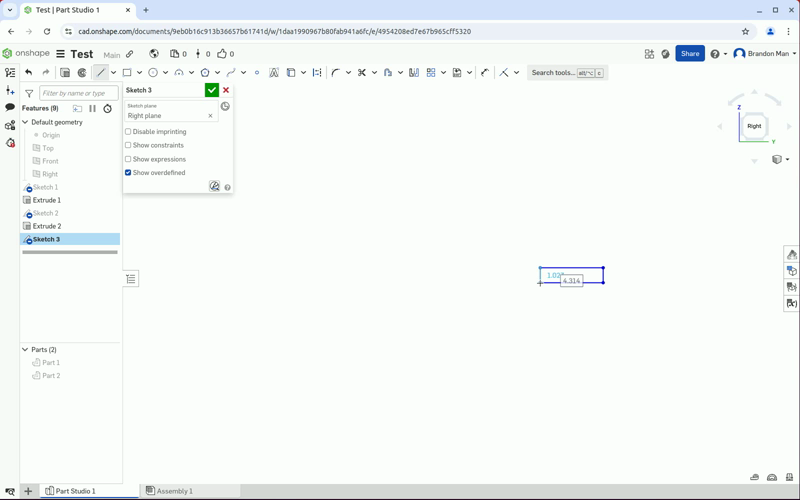
scroll(6)
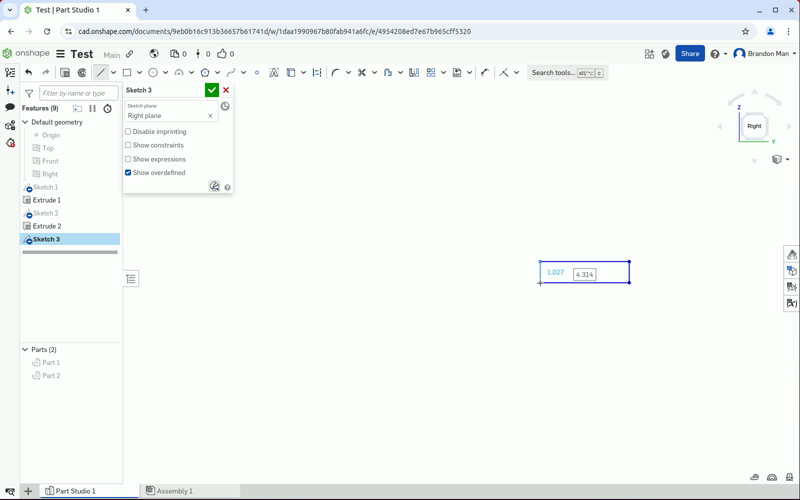
scroll(6)
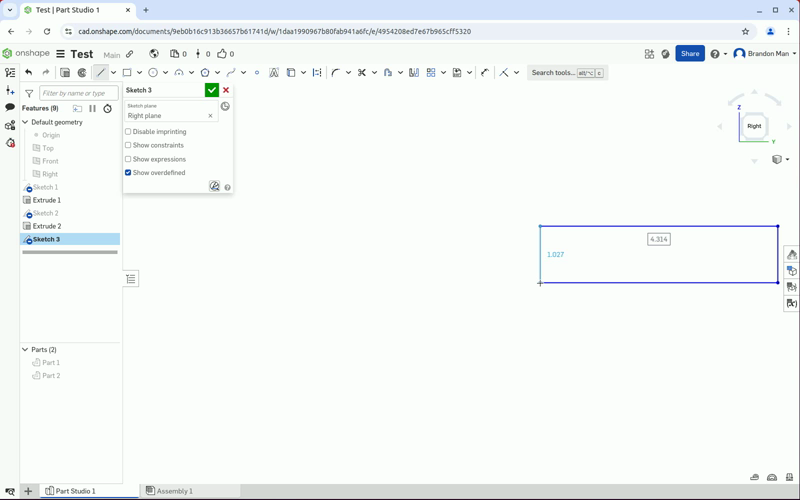
key_up(shift)
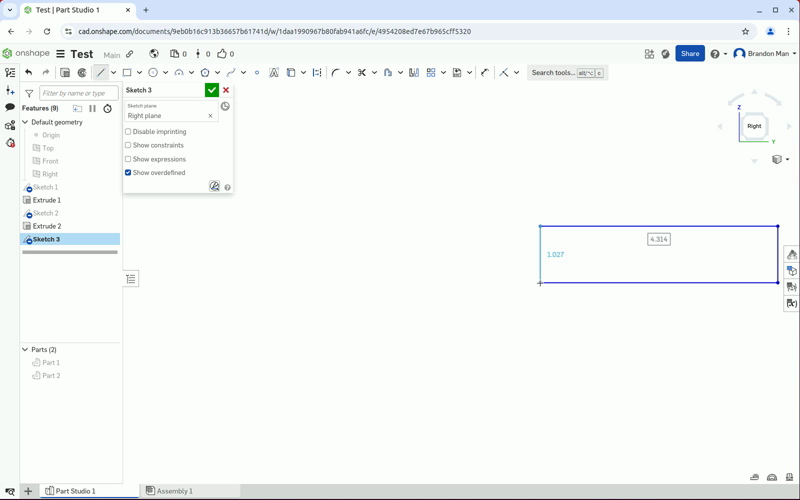
click(540, 282)
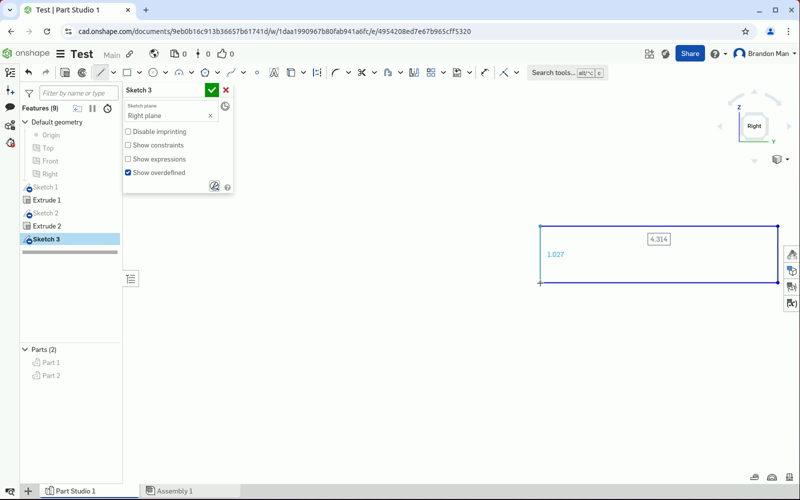
scroll(-6)
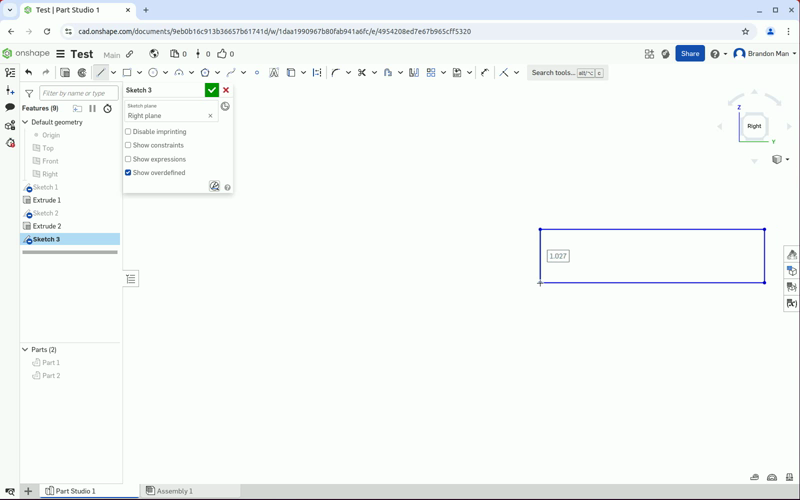
scroll(-6)
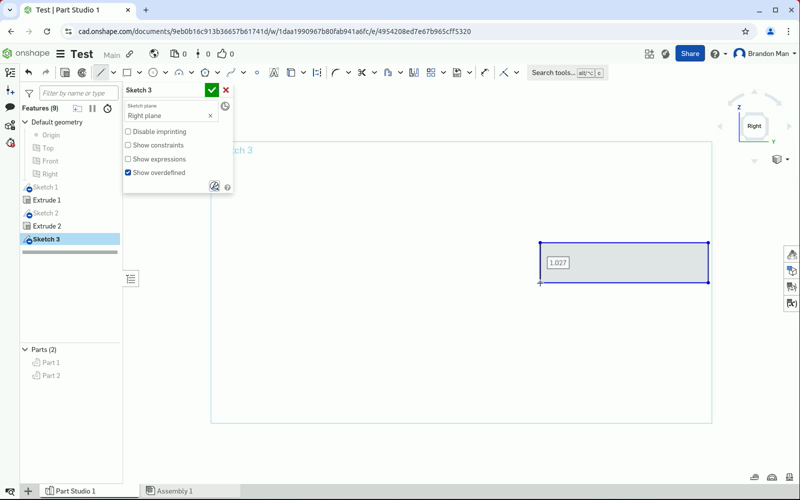
scroll(-6)
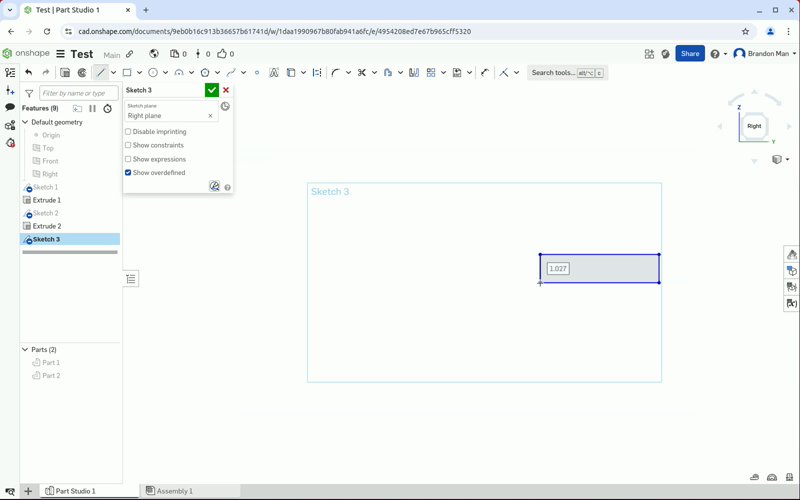
scroll(-6)
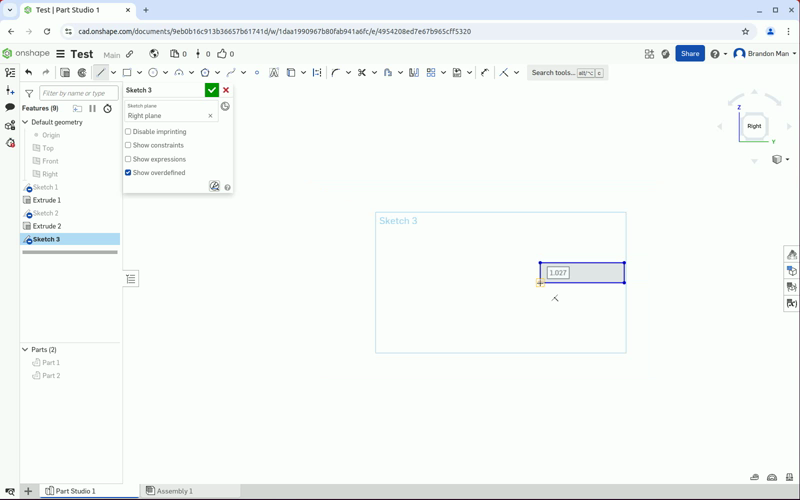
scroll(-6)
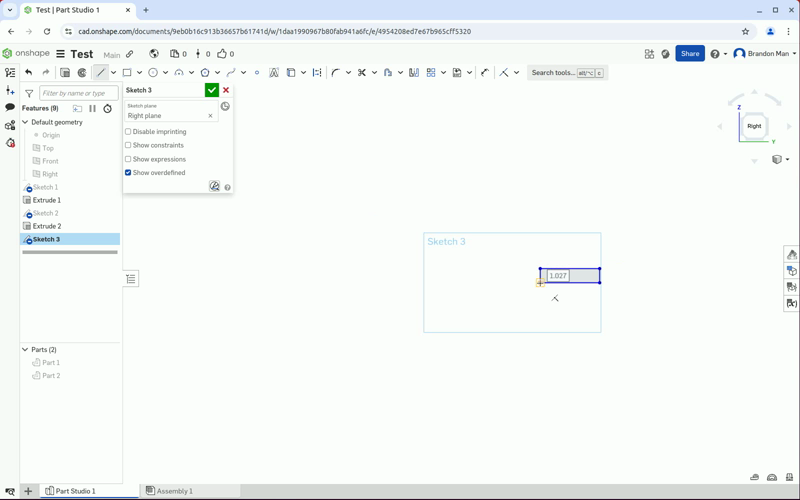
scroll(-6)
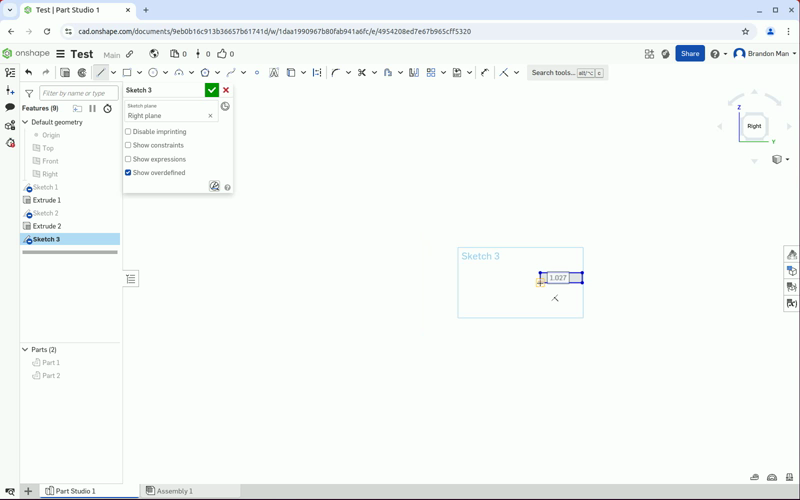
scroll(-6)
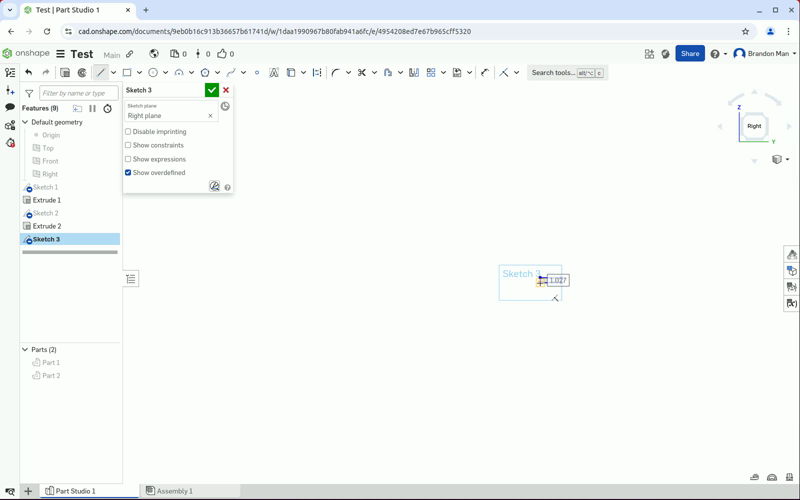
key(esc)
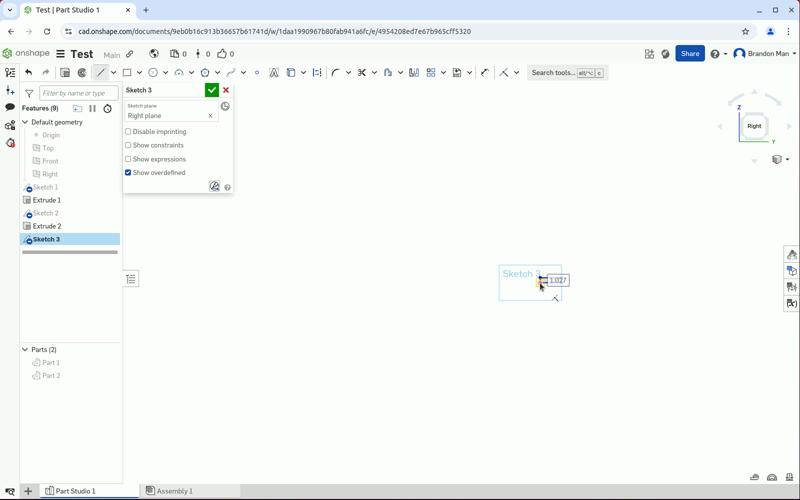
mouse_move(544, 278)
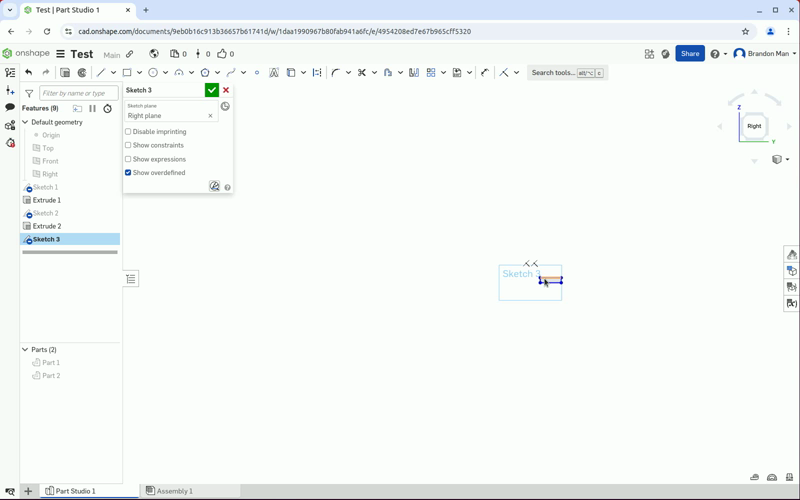
scroll(6)
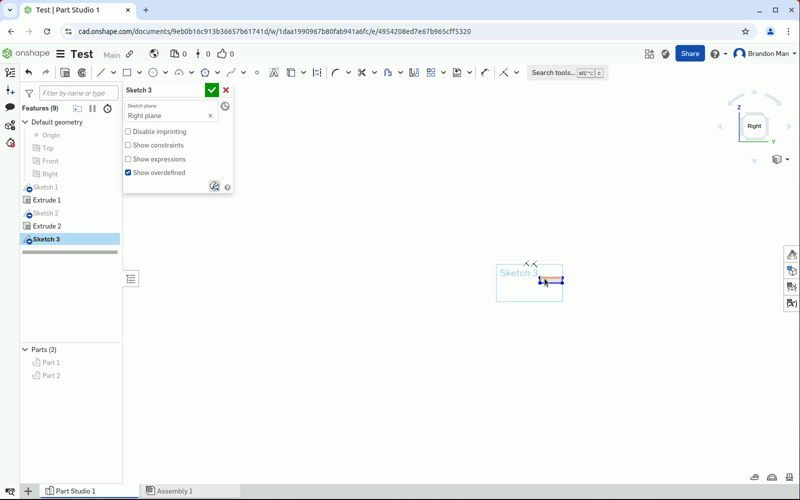
scroll(6)
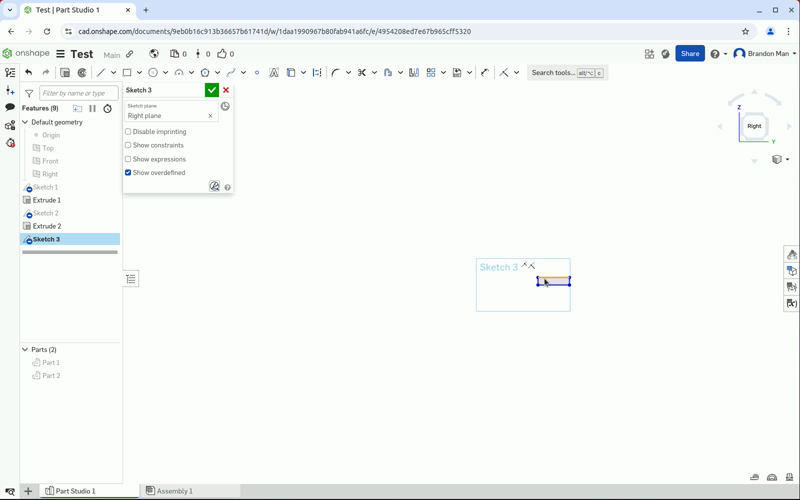
scroll(6)
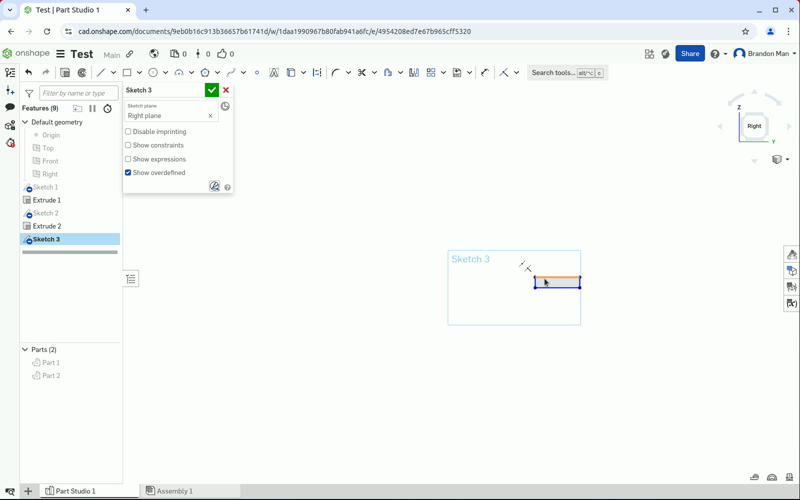
scroll(6)
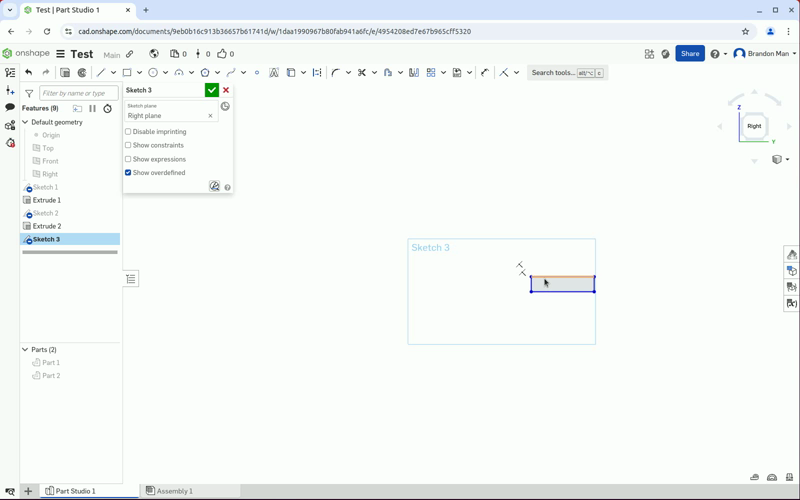
scroll(6)
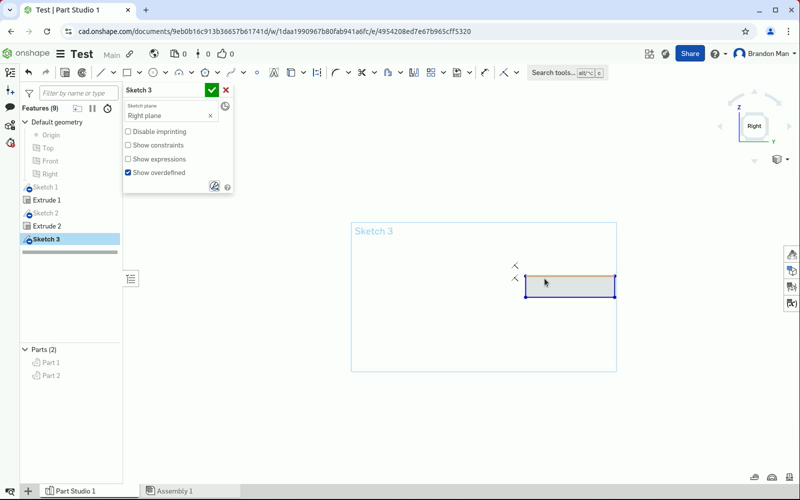
scroll(6)
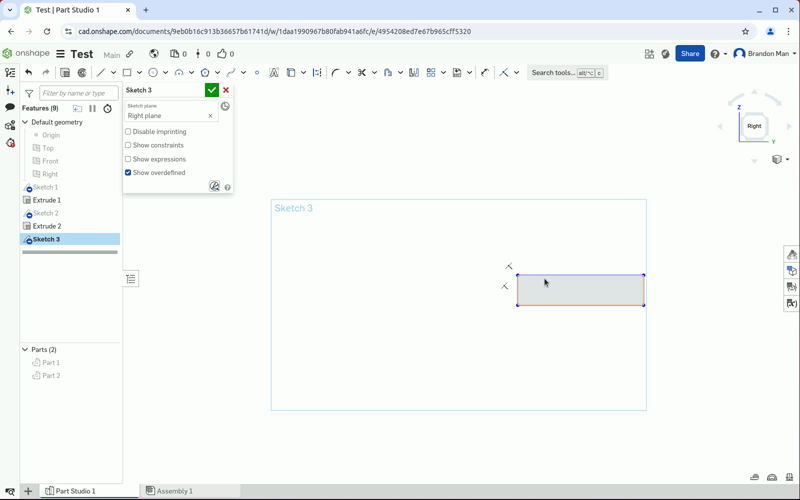
scroll(6)
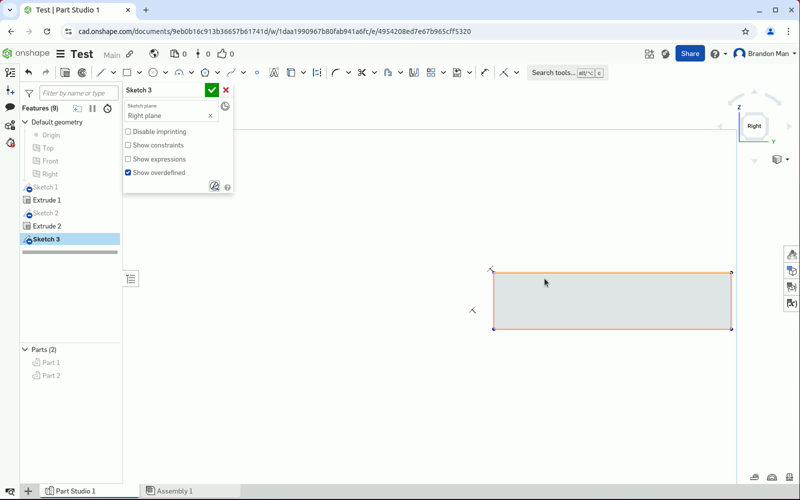
click(544, 278)
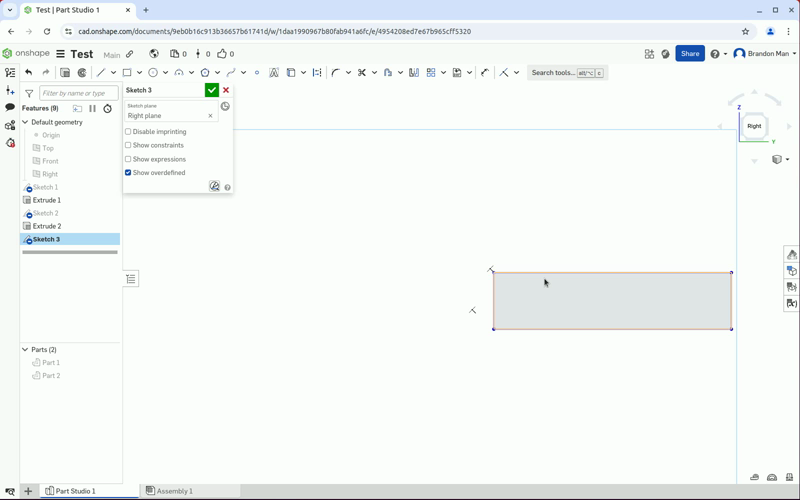
scroll(-6)
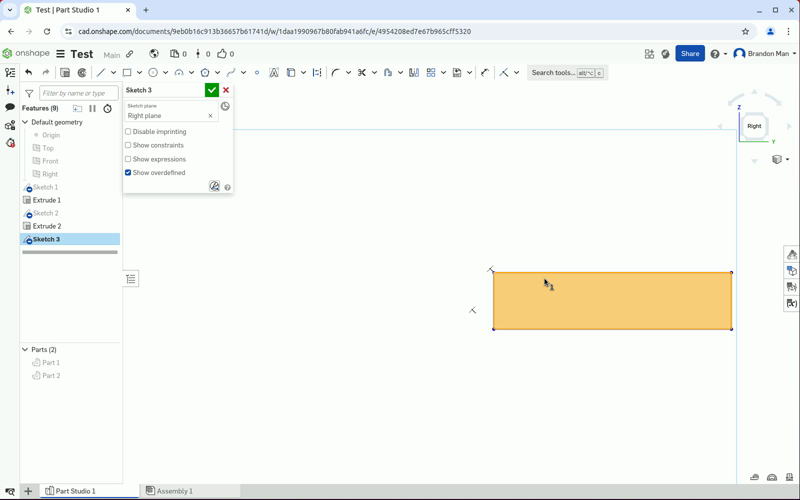
scroll(-6)
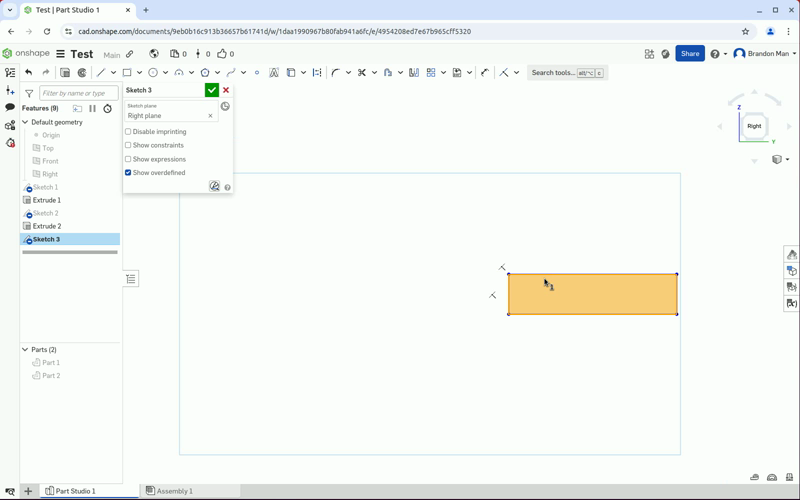
scroll(-6)
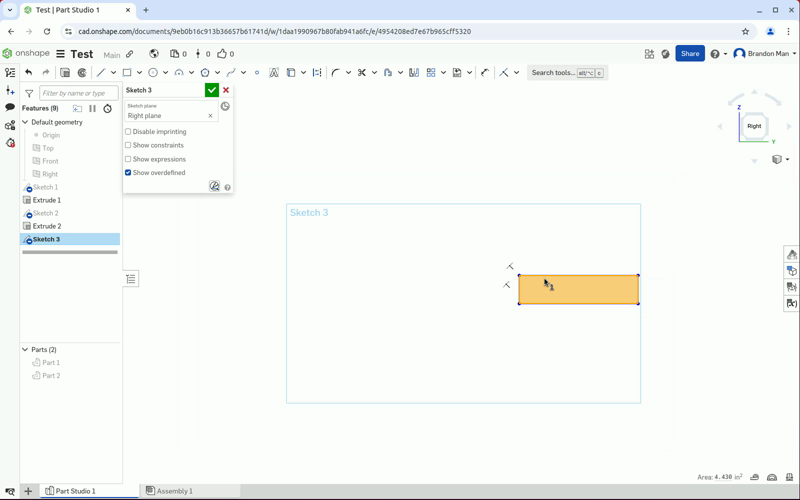
scroll(-6)
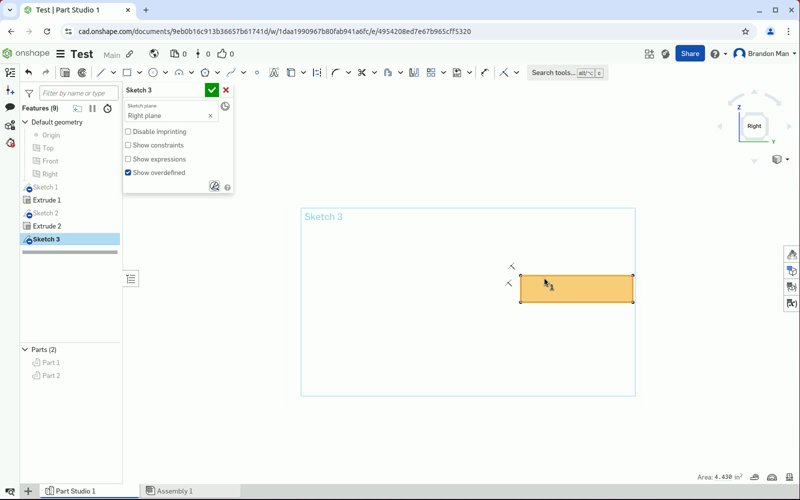
scroll(-6)
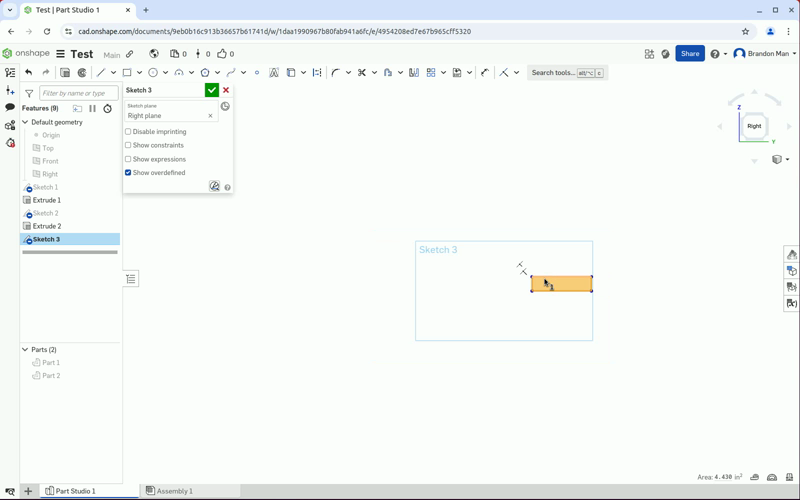
scroll(-6)
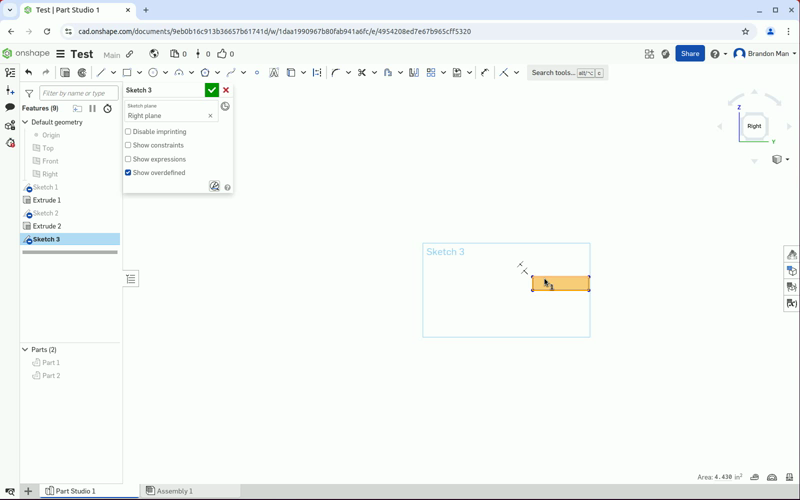
scroll(-6)
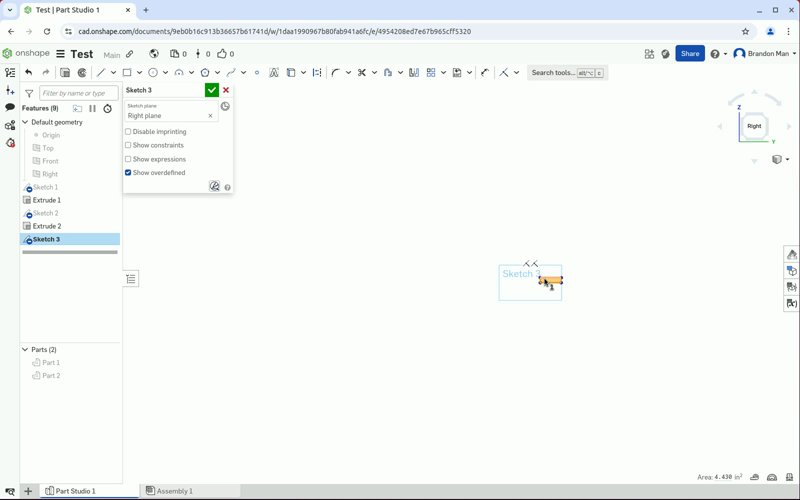
mouse_move(73, 352)
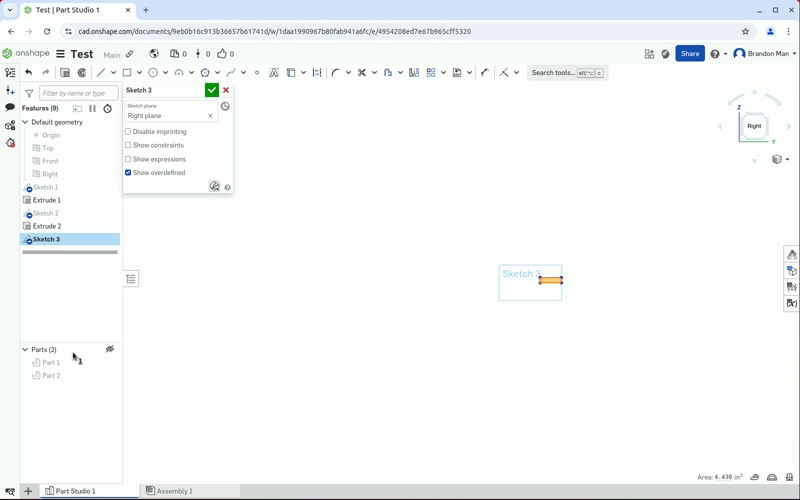
key(shift+y)
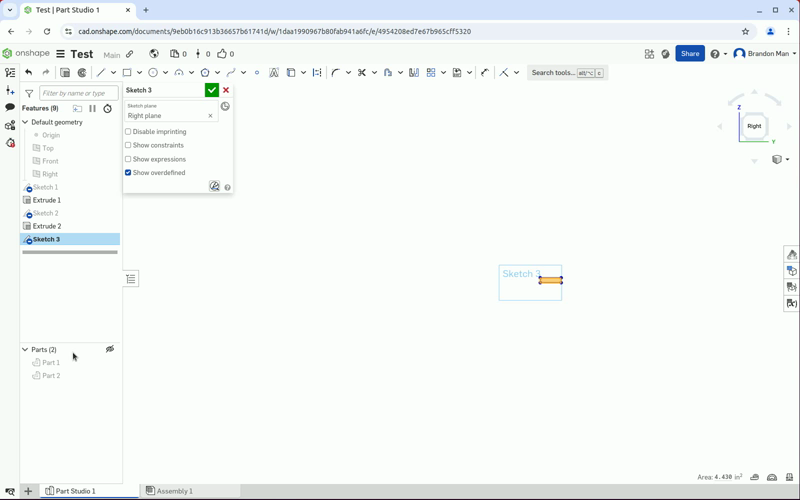
key(shift+e)
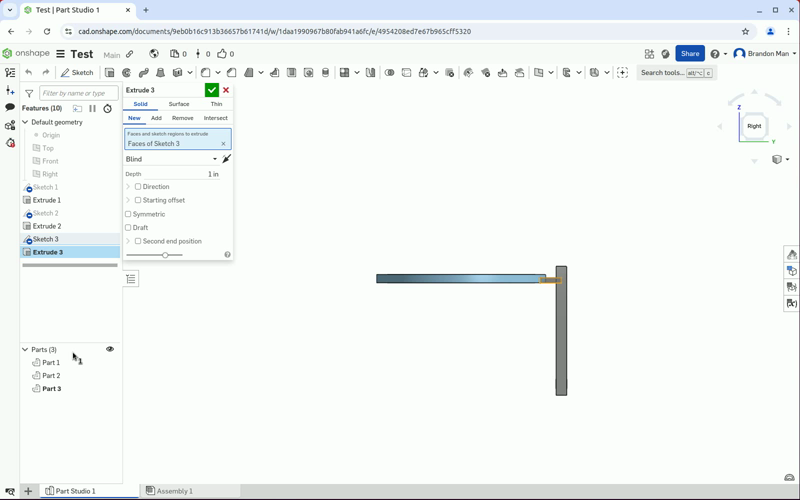
mouse_move(143, 106)
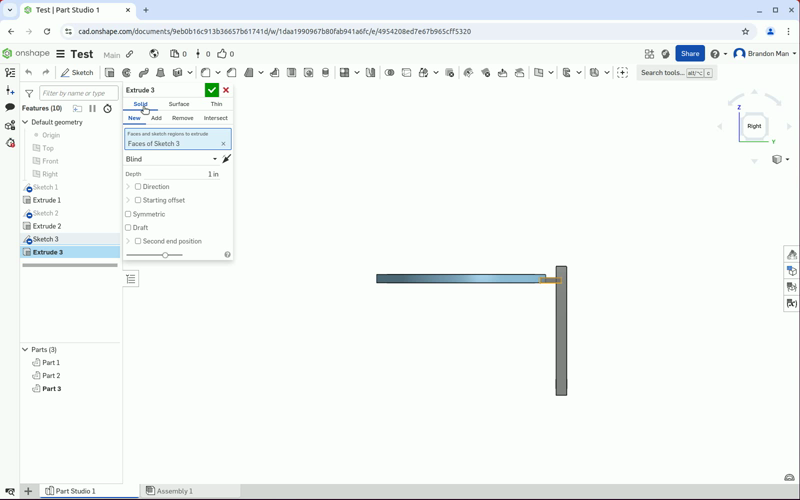
click(143, 106)
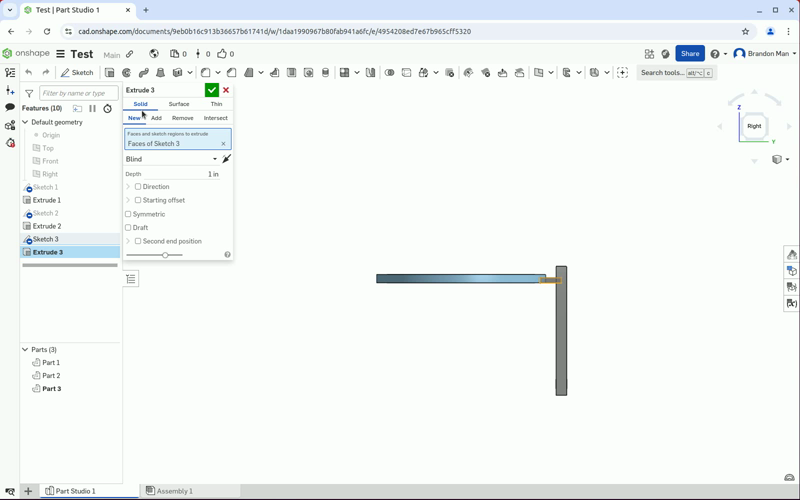
mouse_move(137, 120)
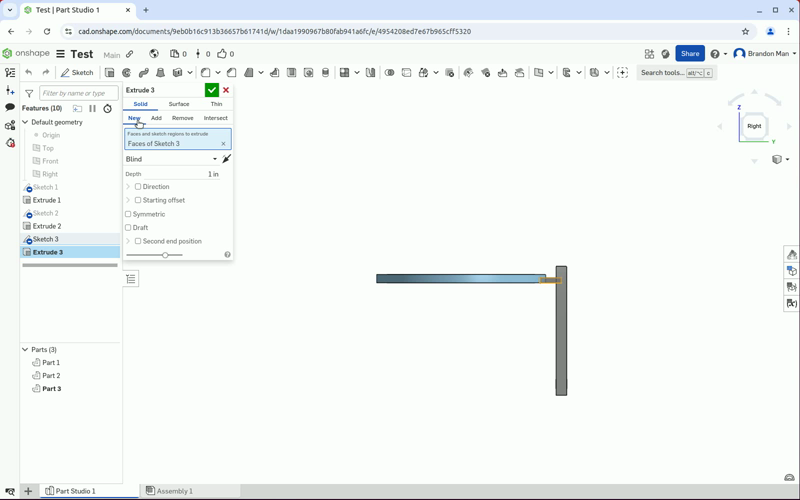
click(137, 120)
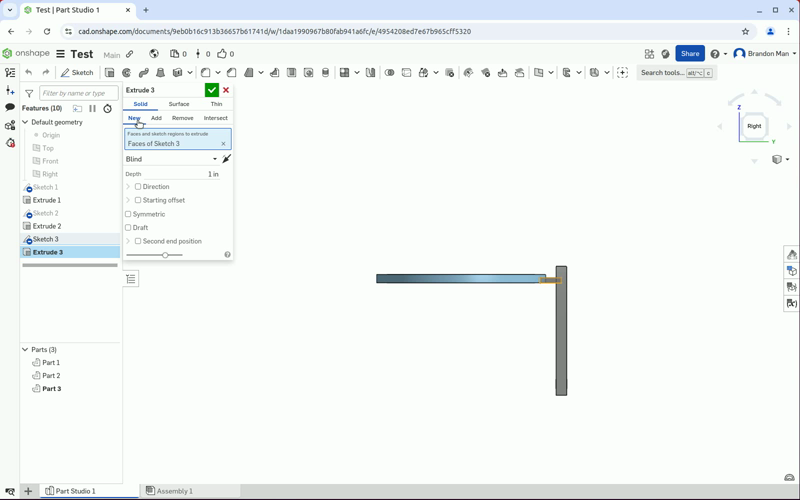
key(tab, 4)
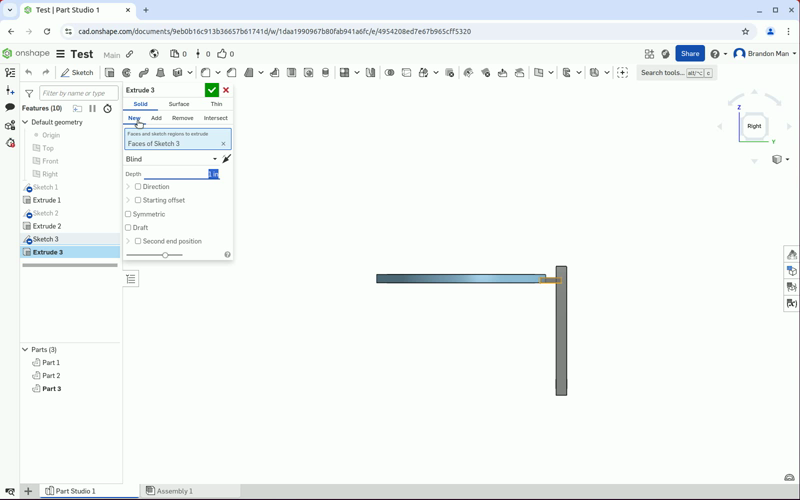
text(1.685)
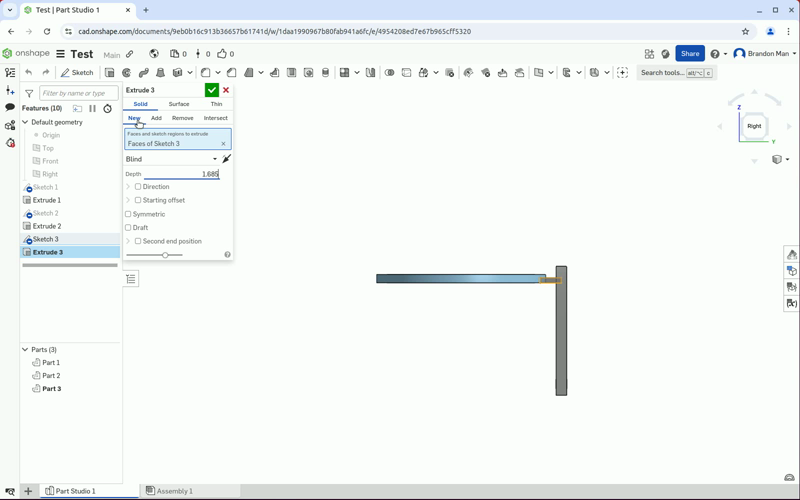
key(tab, 3)
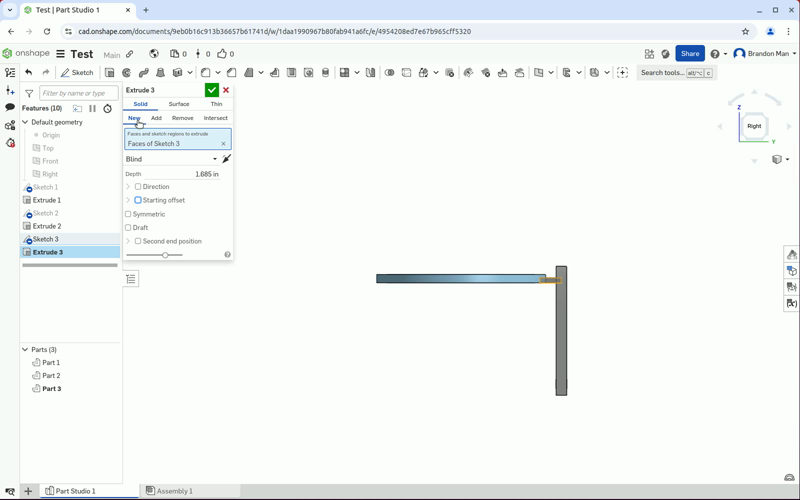
key(tab, 2)
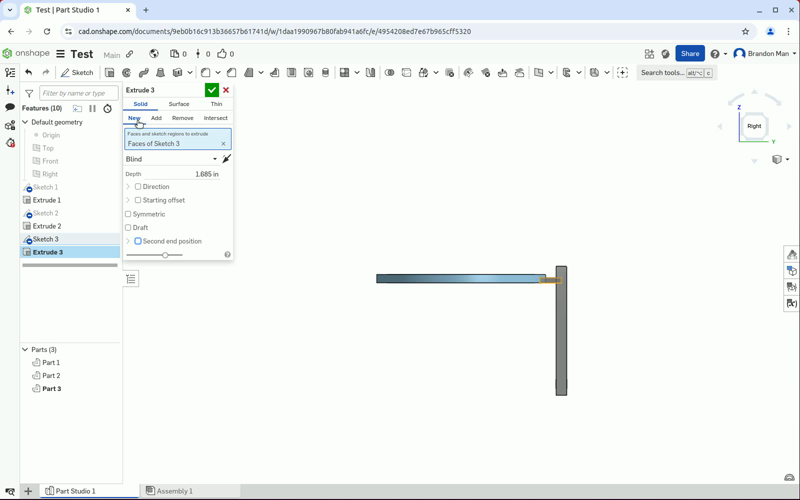
key(space)
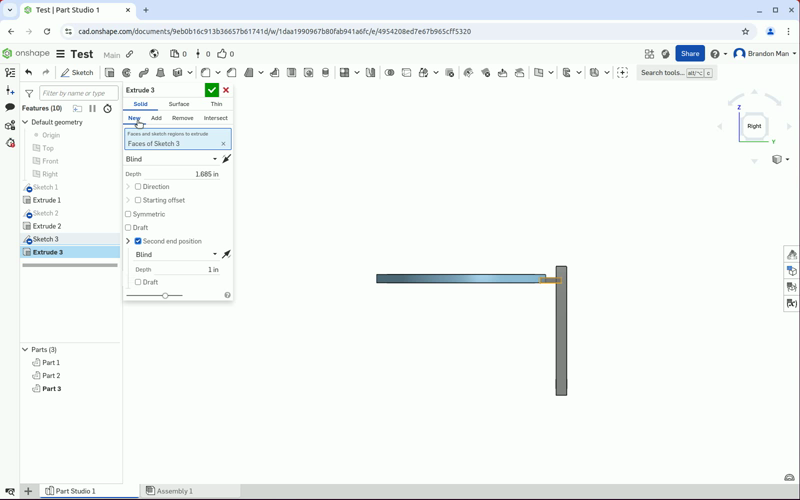
key(tab, 3)
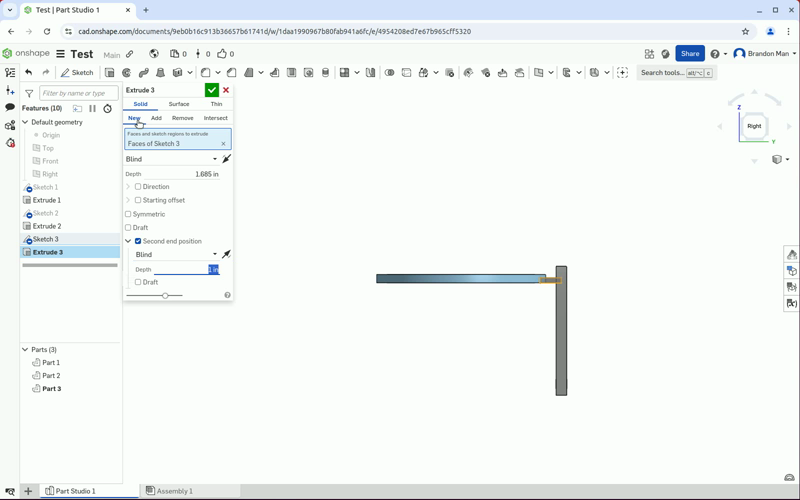
text(1.444)
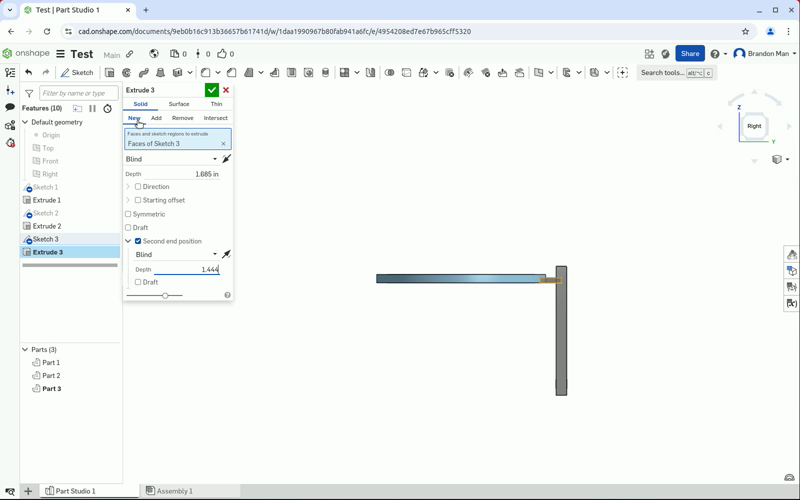
key(enter)
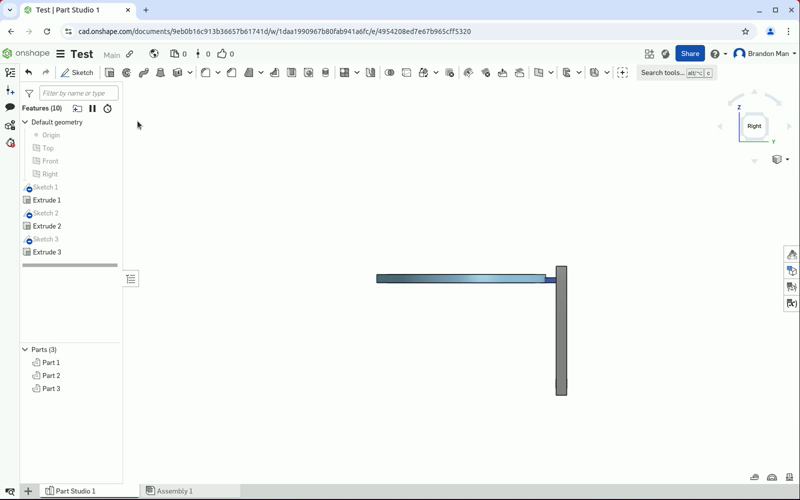
key(shift+h)
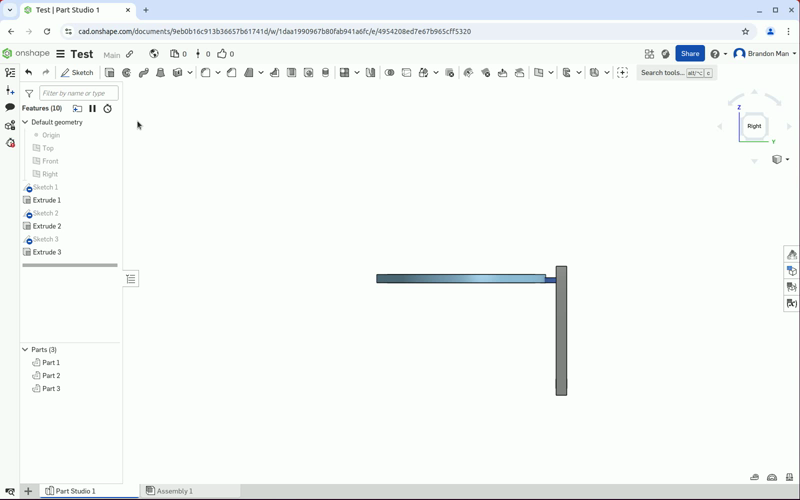
key(shift+h)
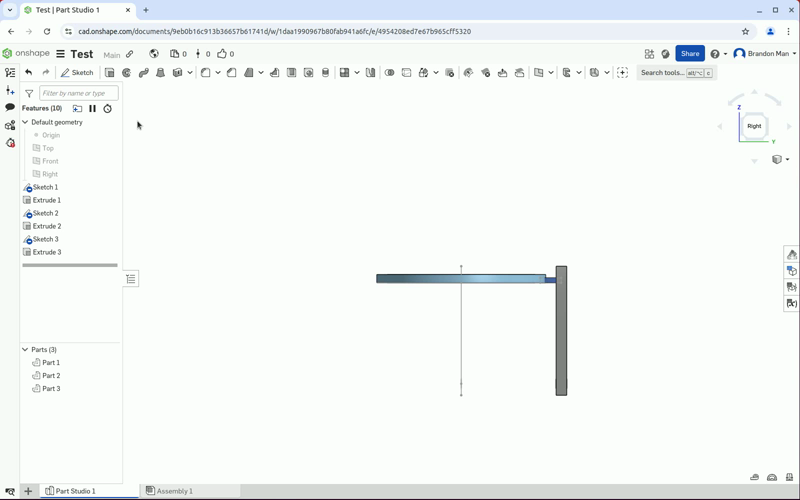
key(shift+7)
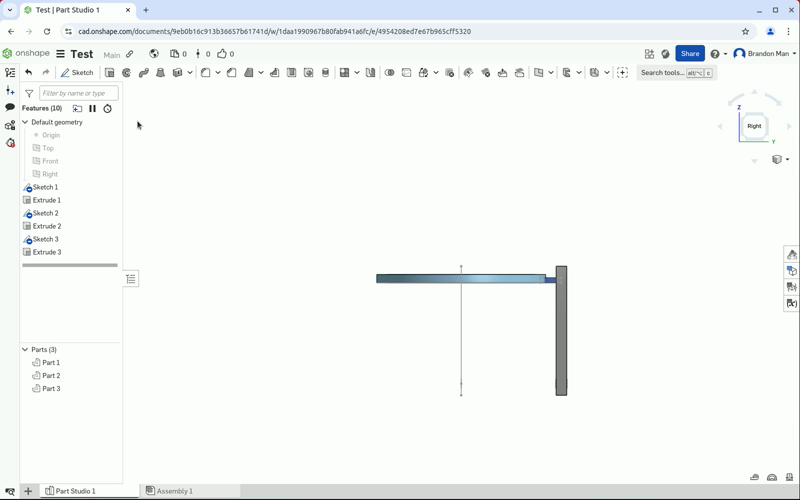
key(right, 2)
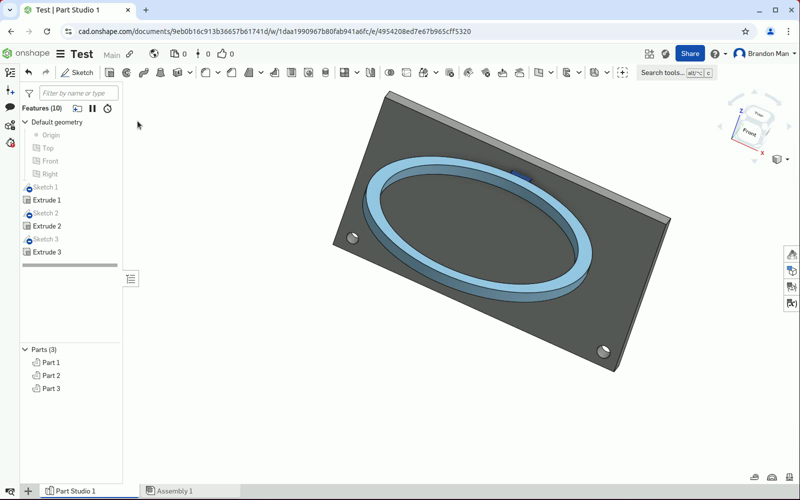
key(down, 2)
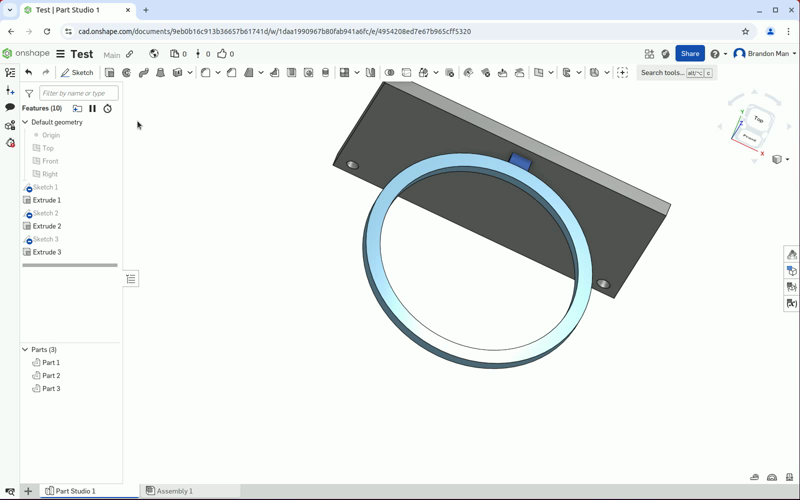
key(up, 2)
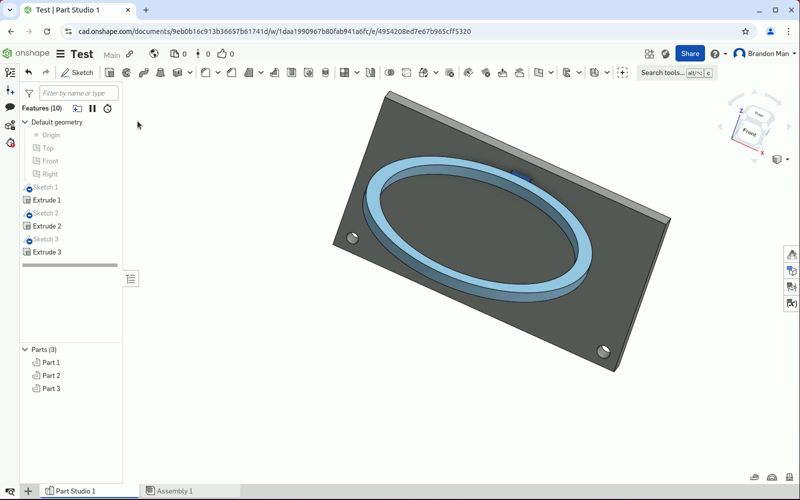
key(left, 2)
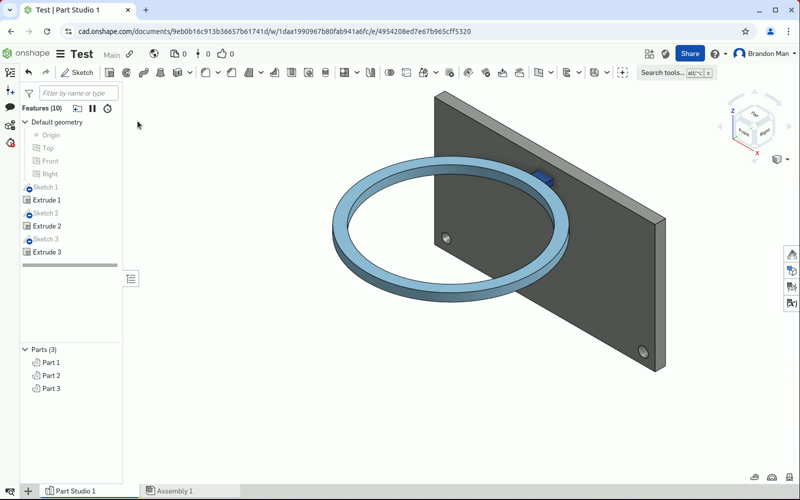
mouse_move(73, 189)
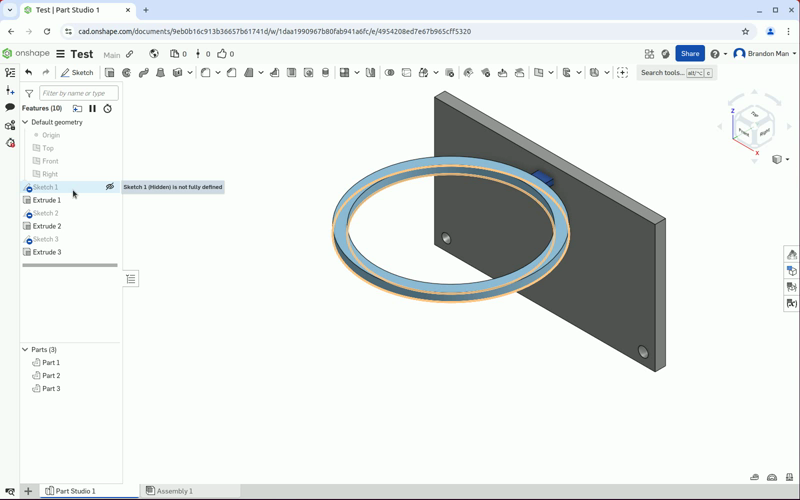
click(73, 189)